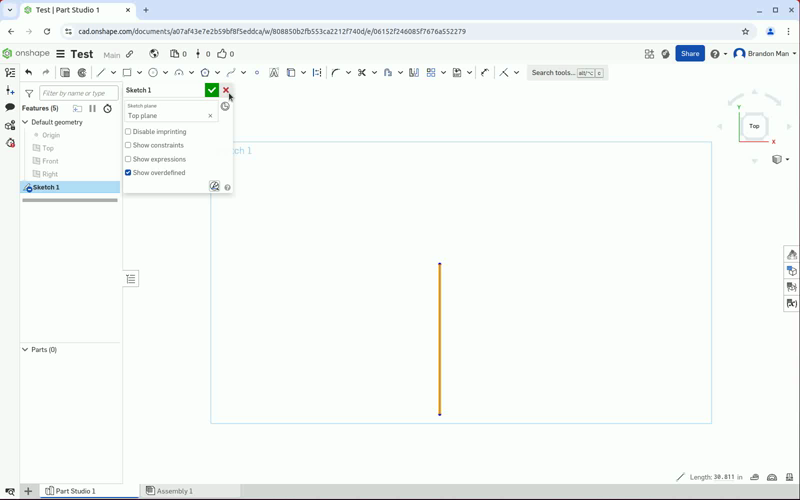
key(shift+h)
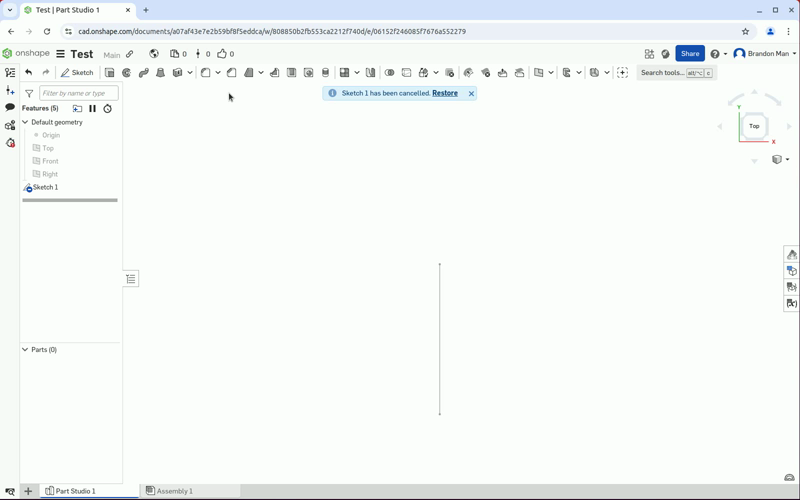
mouse_move(73, 352)
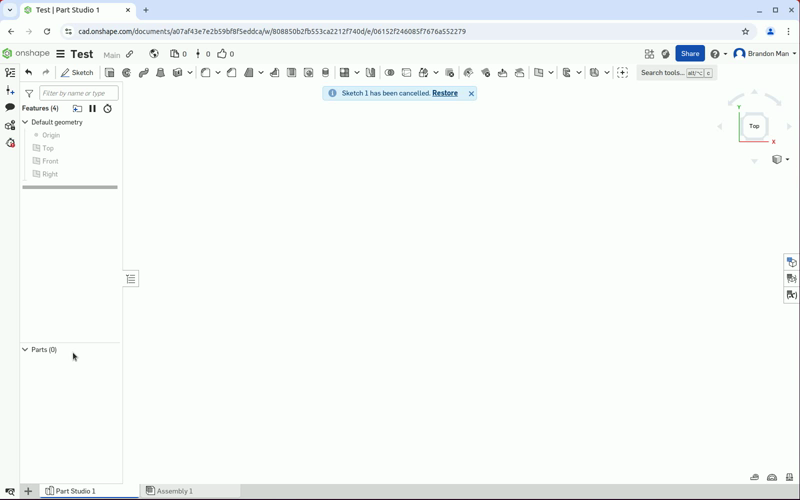
key(y)
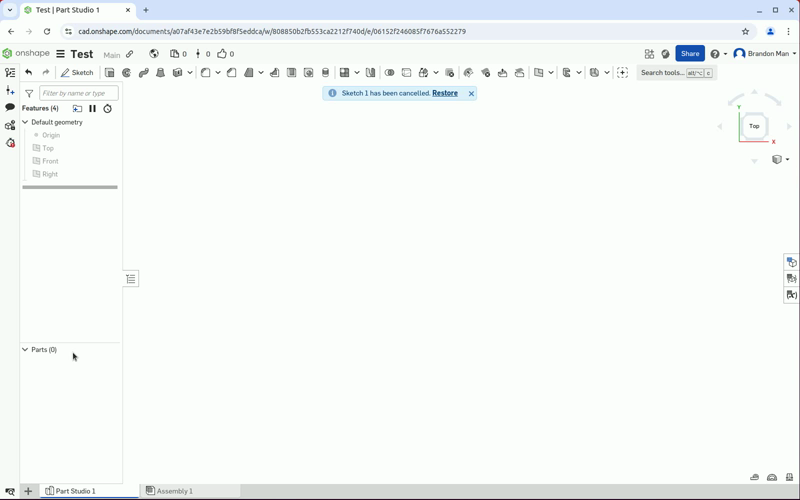
key(shift+p)
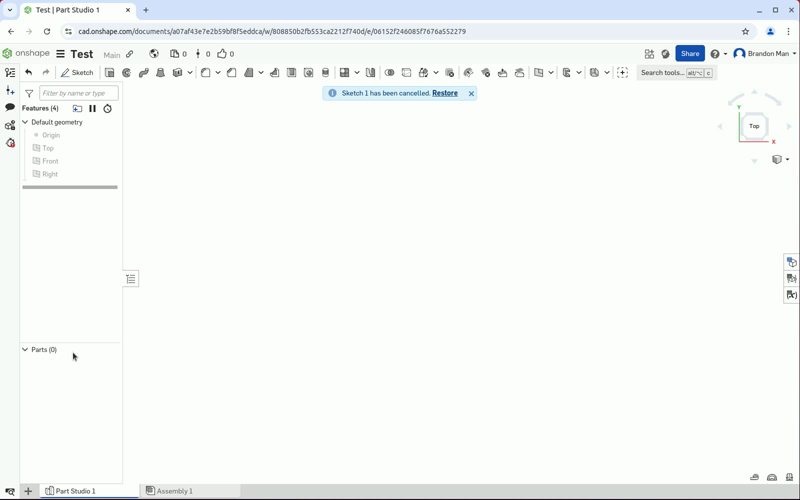
key(space)
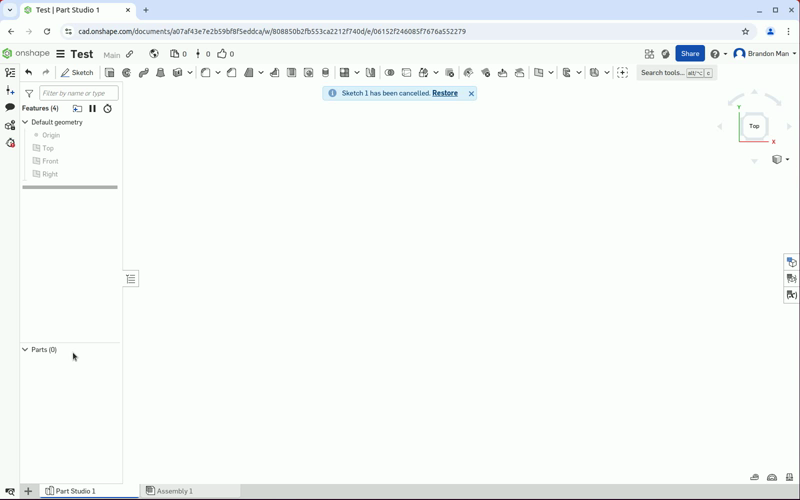
key_down(shift)
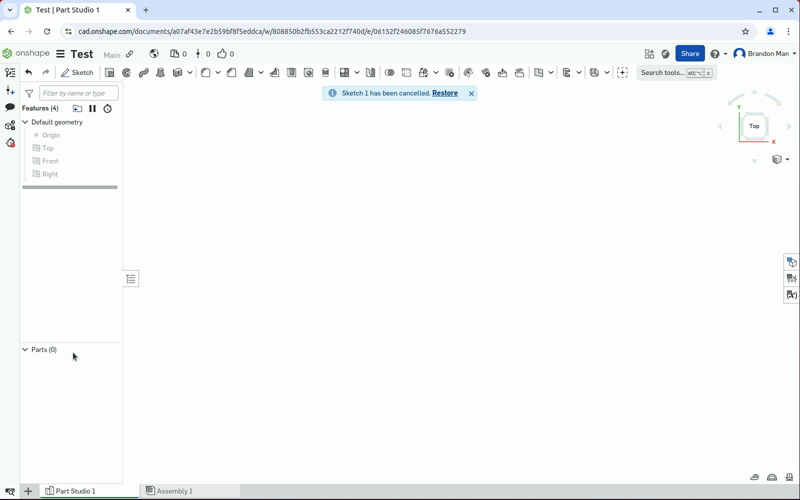
key(up)
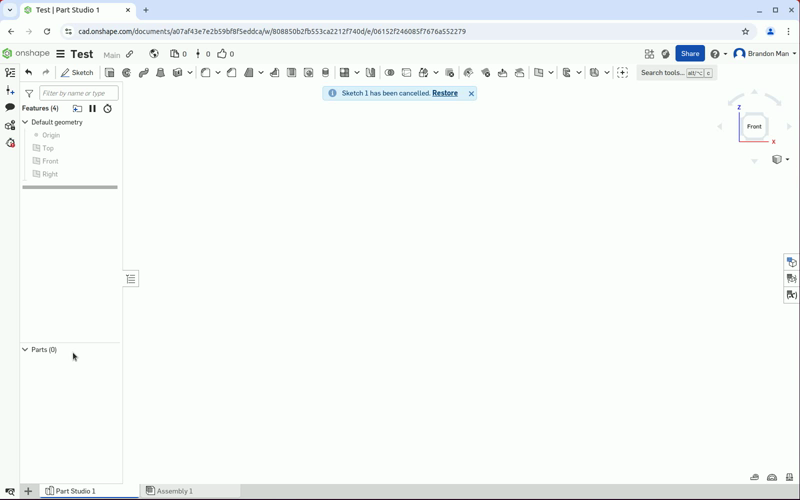
key_up(shift)
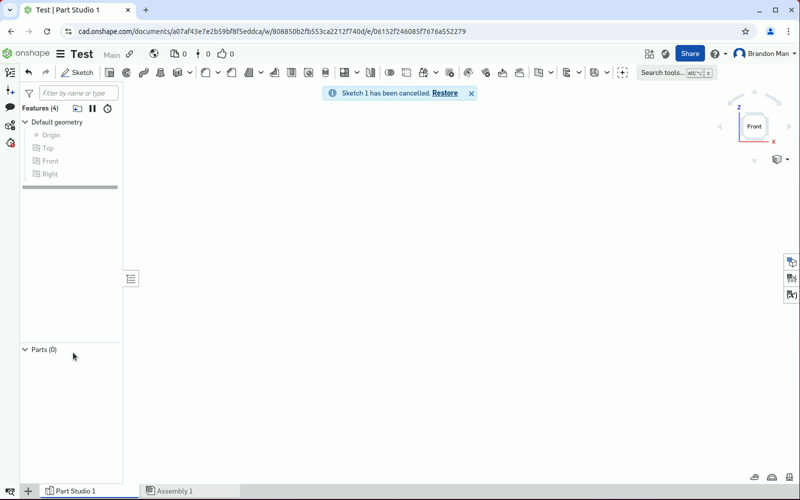
key(space)
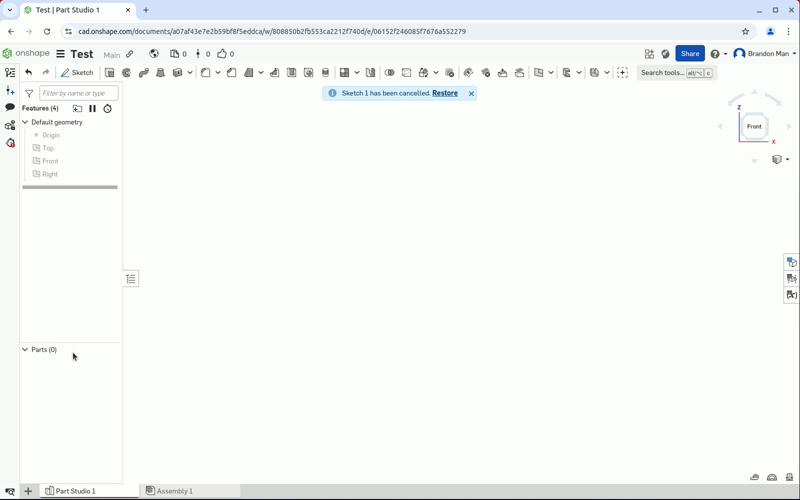
key_down(shift)
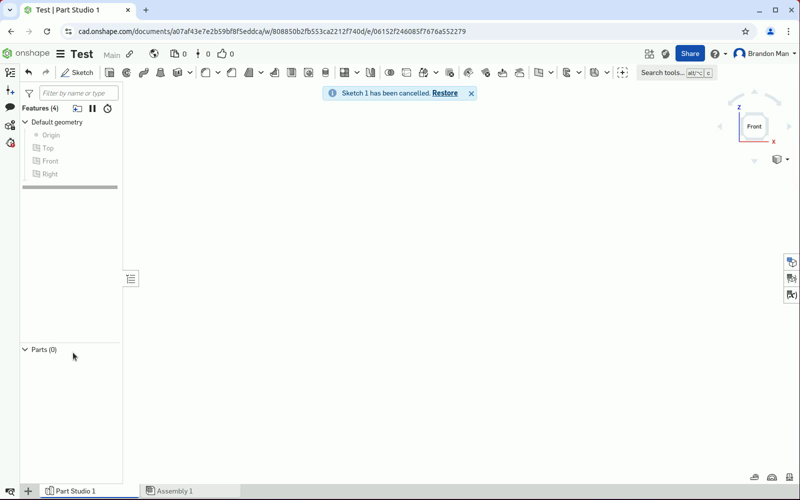
key(left)
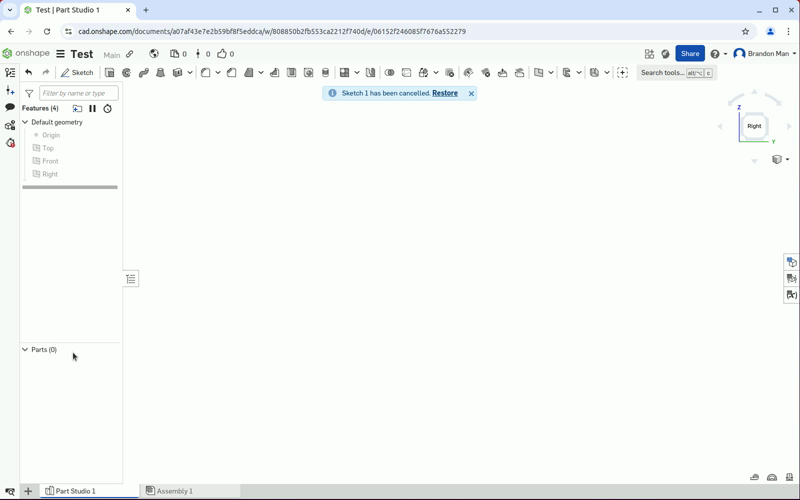
key_up(shift)
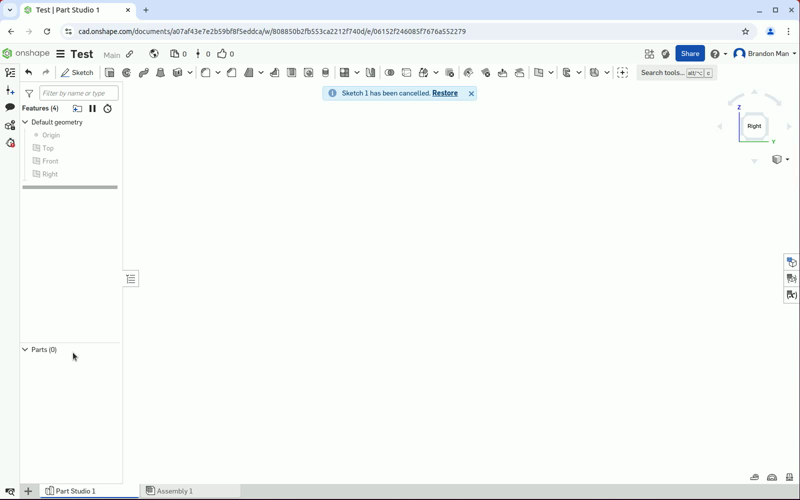
mouse_move(73, 352)
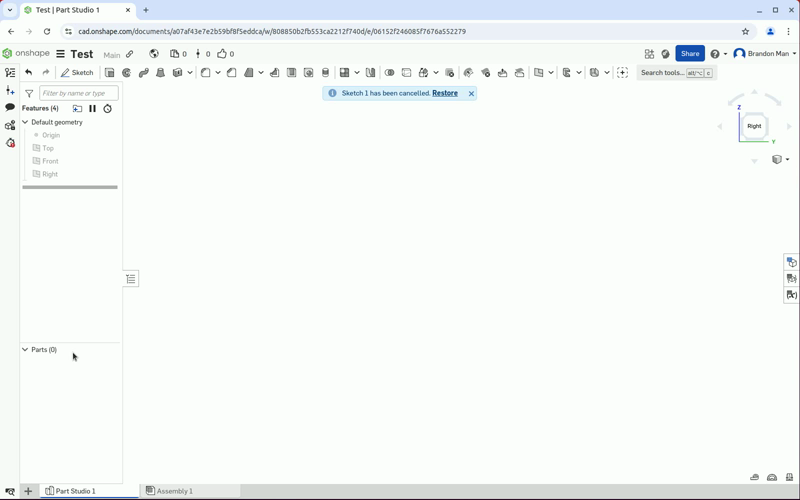
key(shift+y)
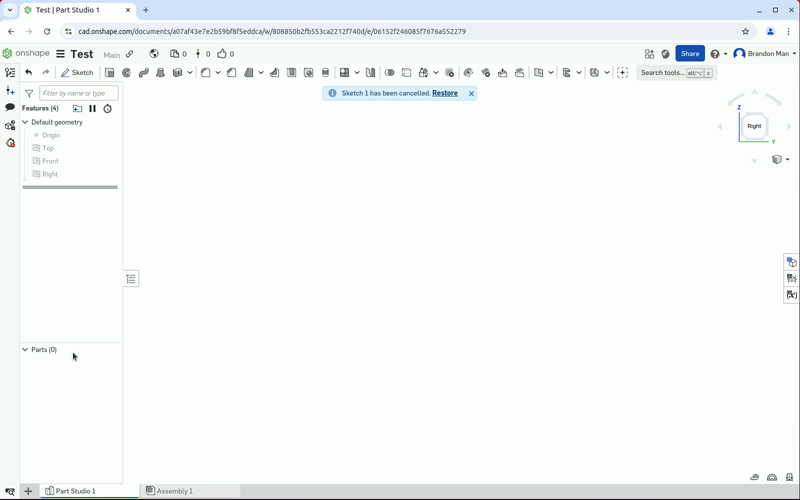
key(shift+s)
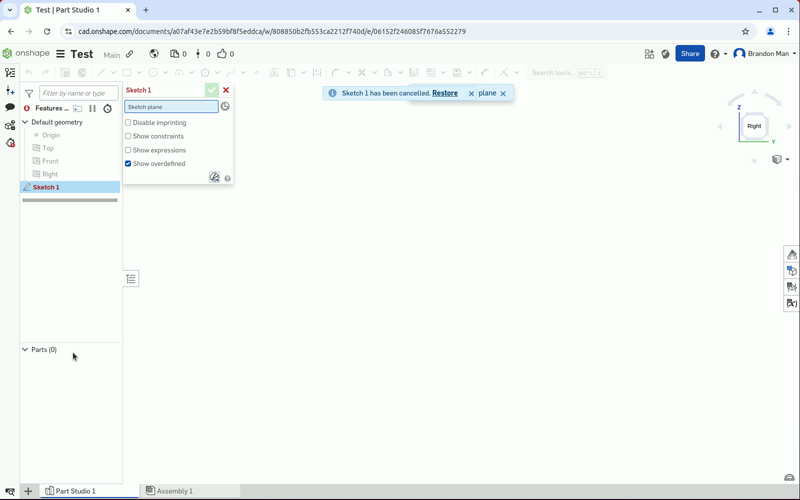
mouse_move(73, 176)
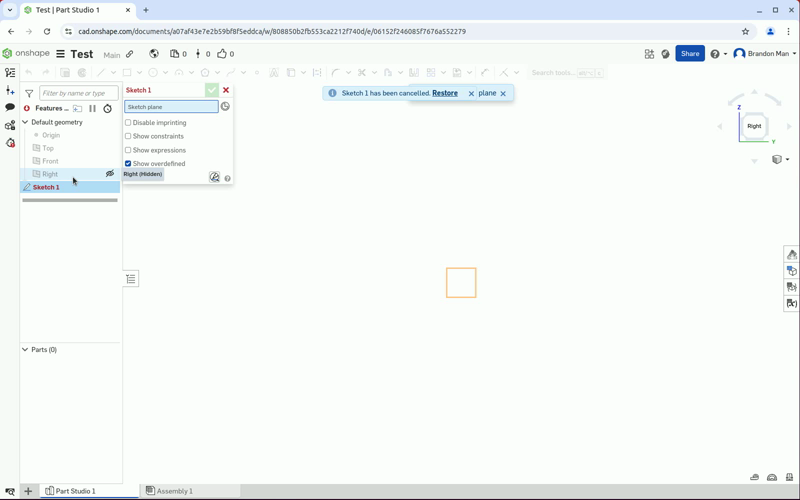
click(73, 176)
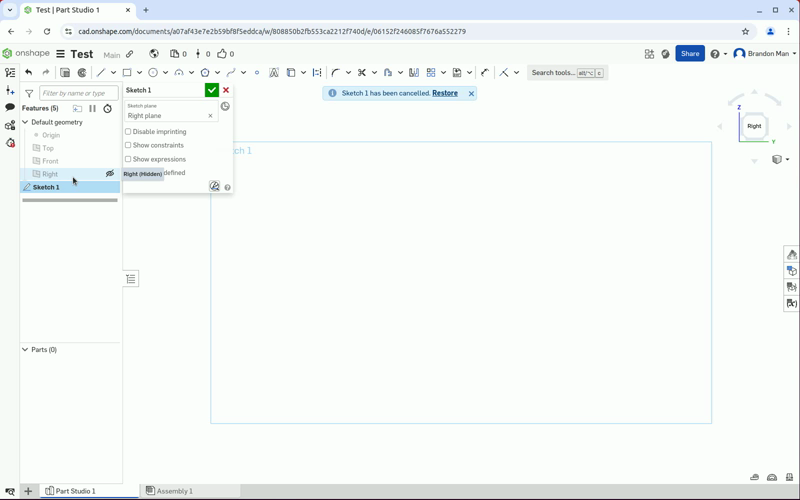
mouse_move(73, 352)
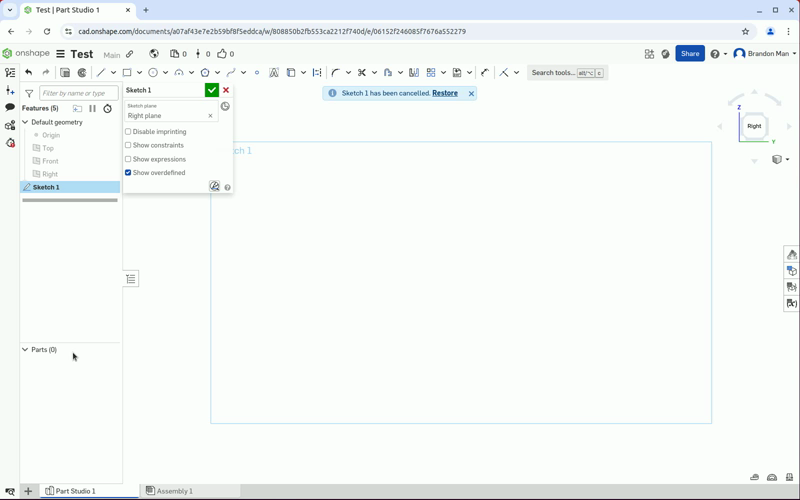
key(y)
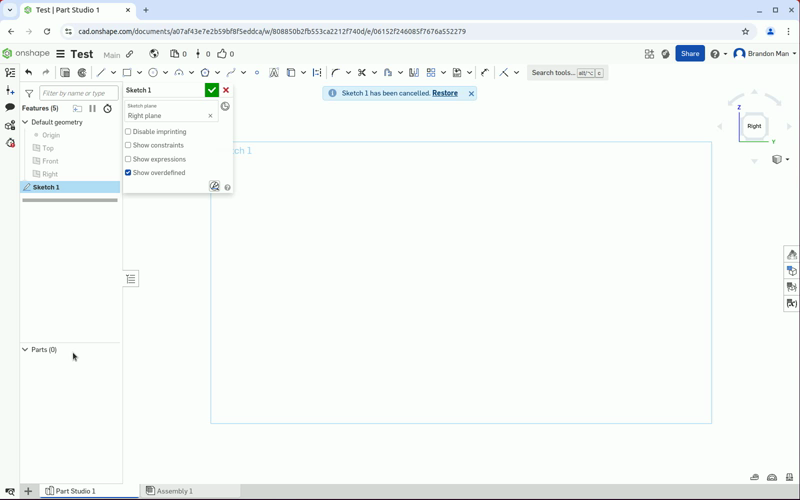
key(a)
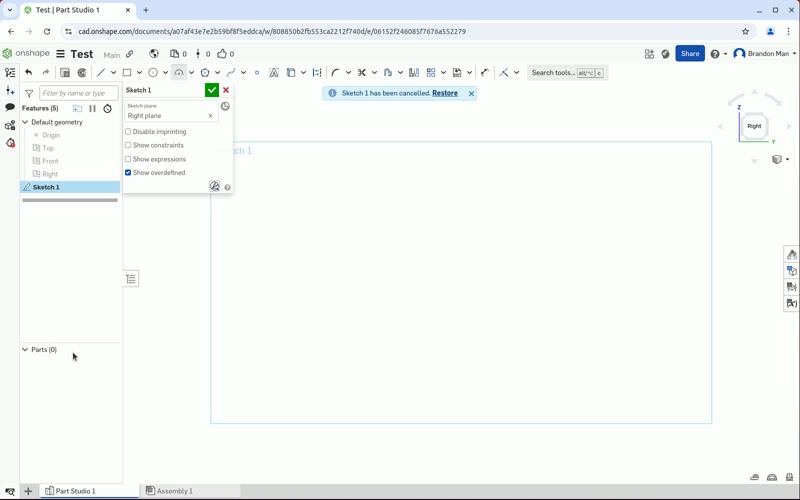
key_down(shift)
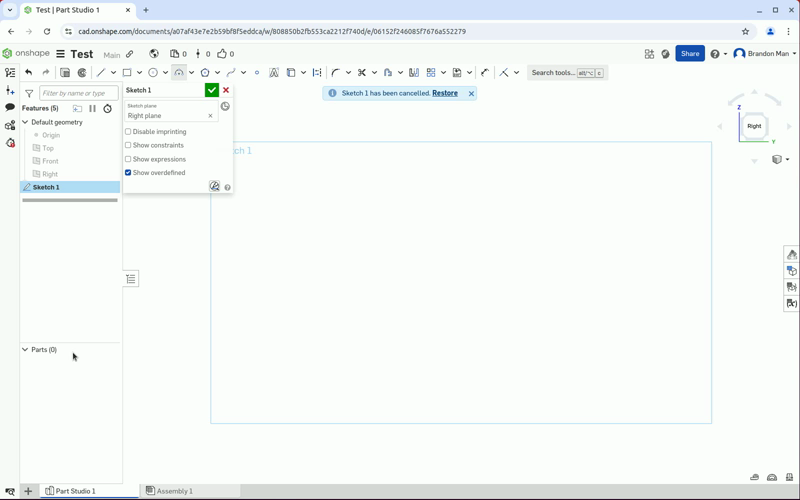
mouse_move(449, 305)
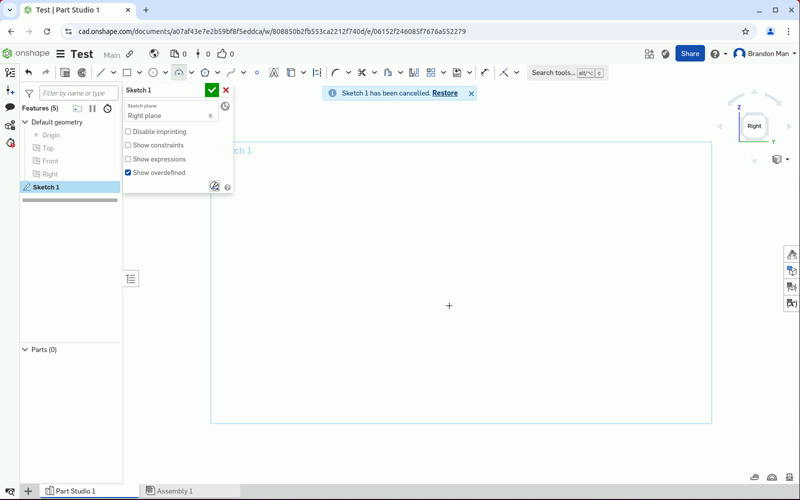
click(449, 305)
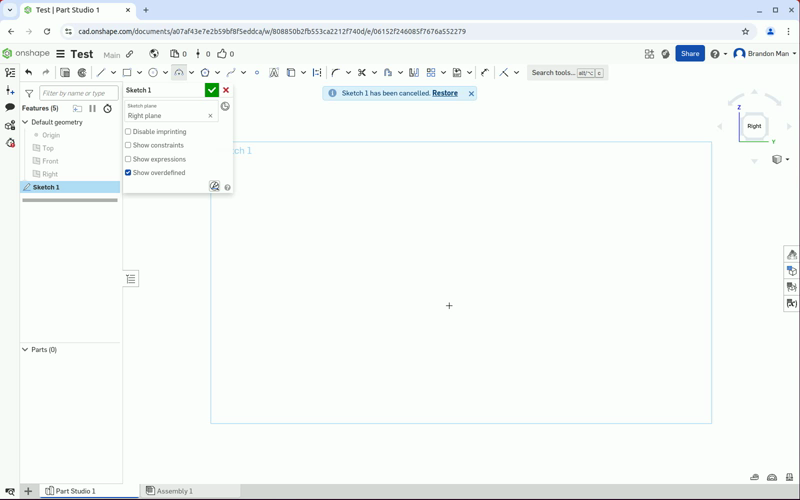
key_up(shift)
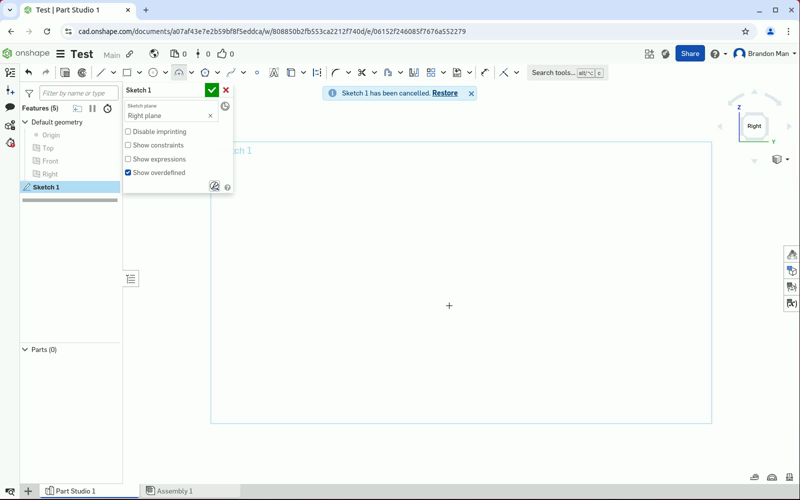
key_down(shift)
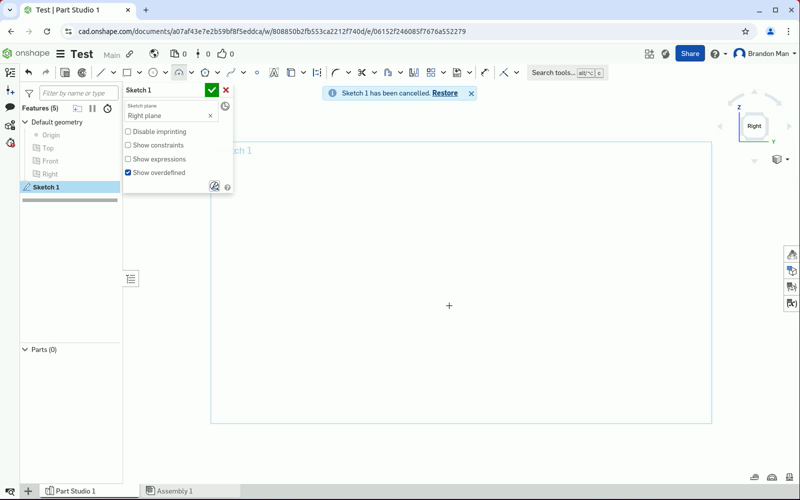
mouse_move(449, 258)
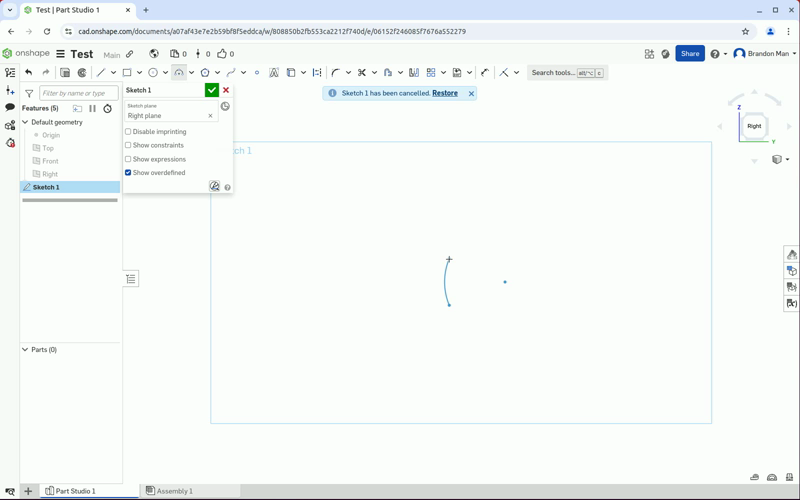
click(449, 258)
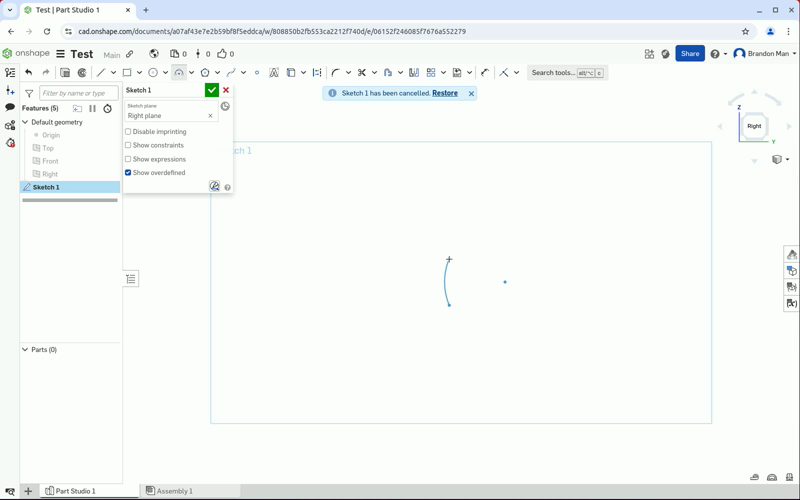
mouse_move(486, 282)
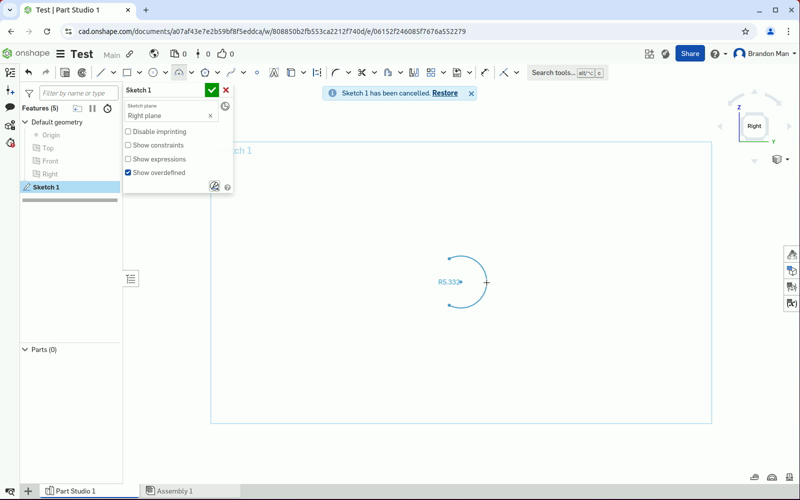
click(486, 282)
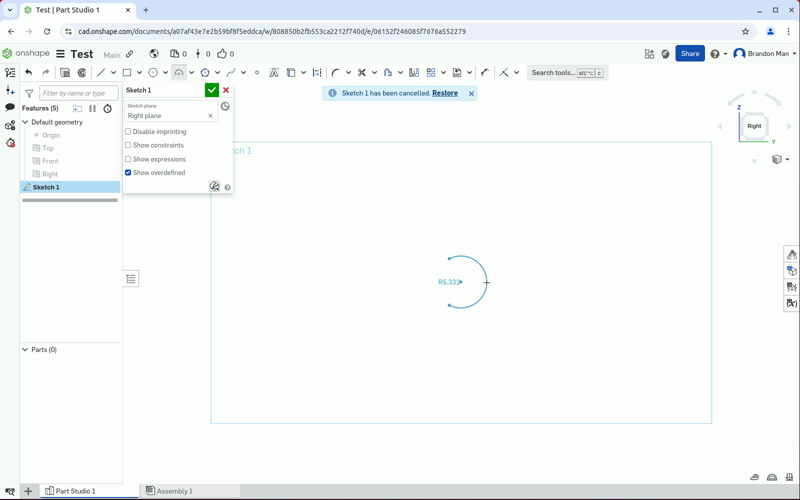
key_up(shift)
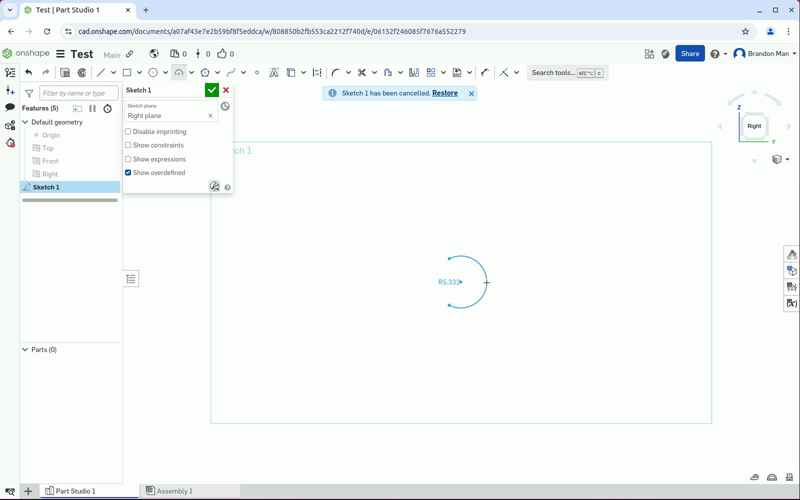
key(esc)
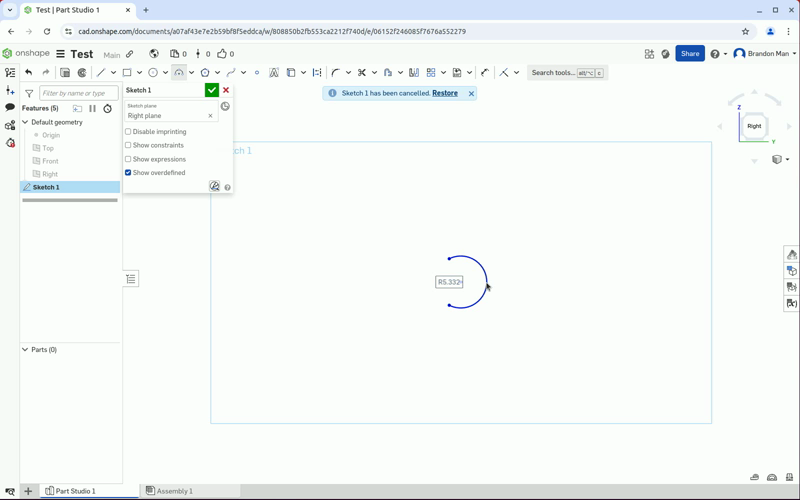
key(l)
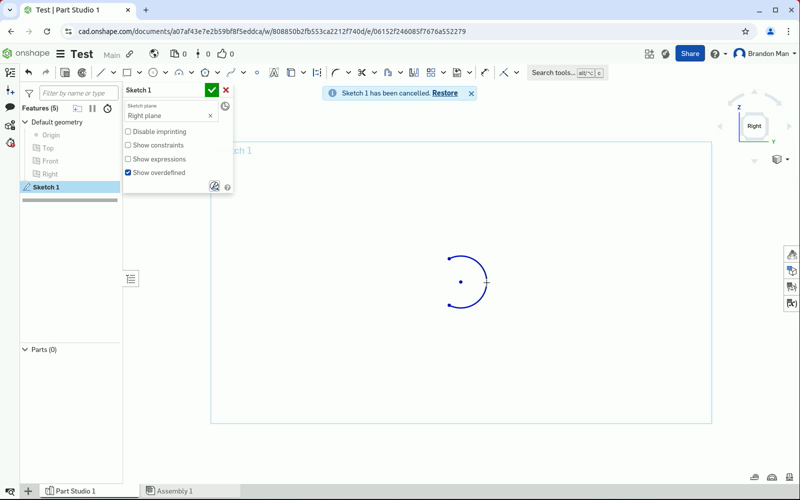
mouse_move(449, 258)
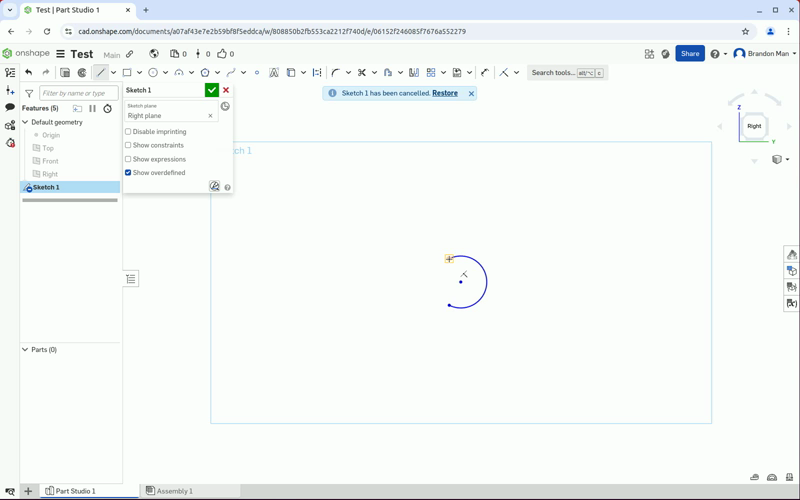
click(449, 258)
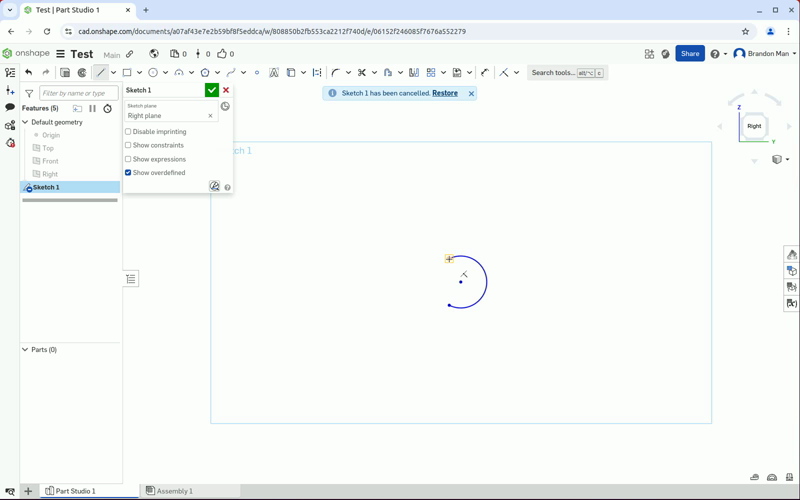
key_down(shift)
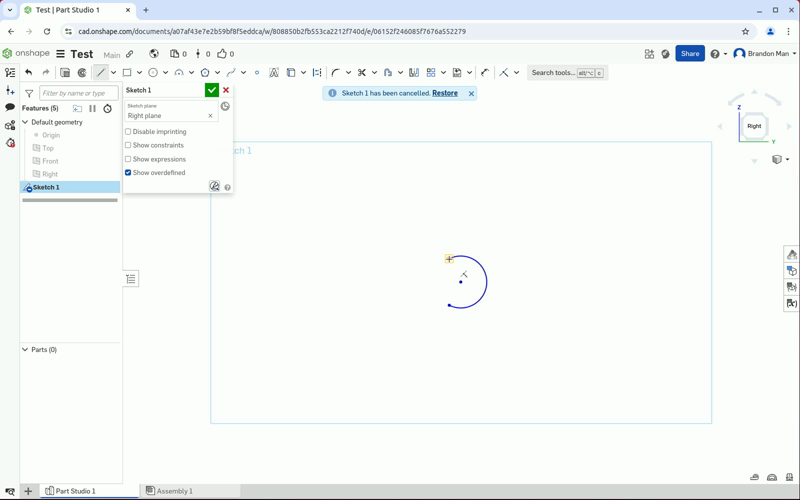
mouse_move(479, 258)
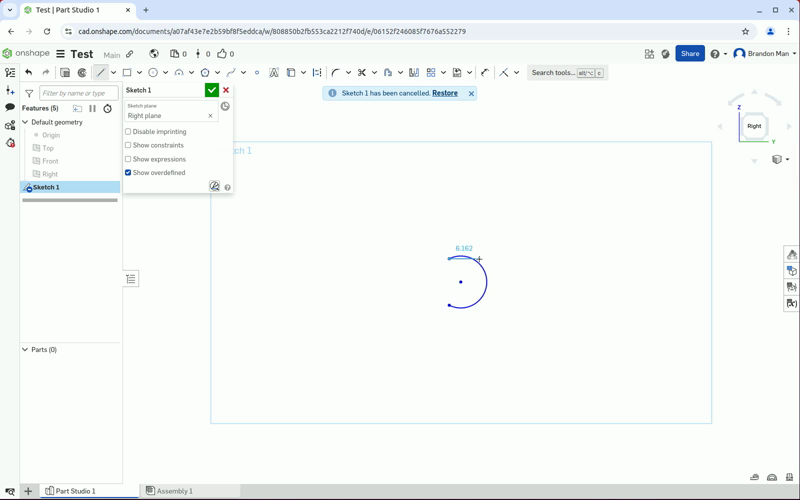
mouse_move(449, 262)
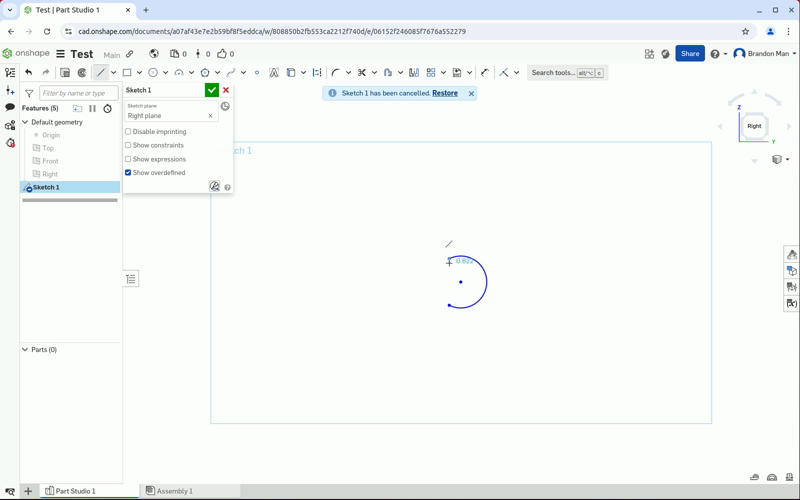
scroll(6)
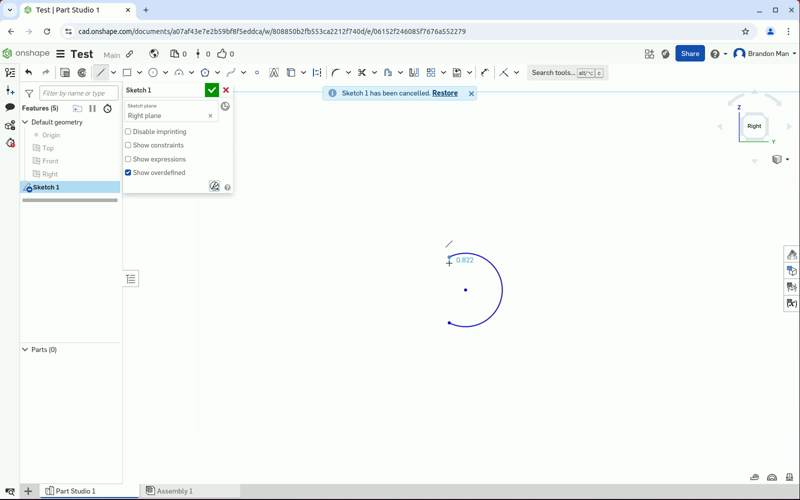
scroll(6)
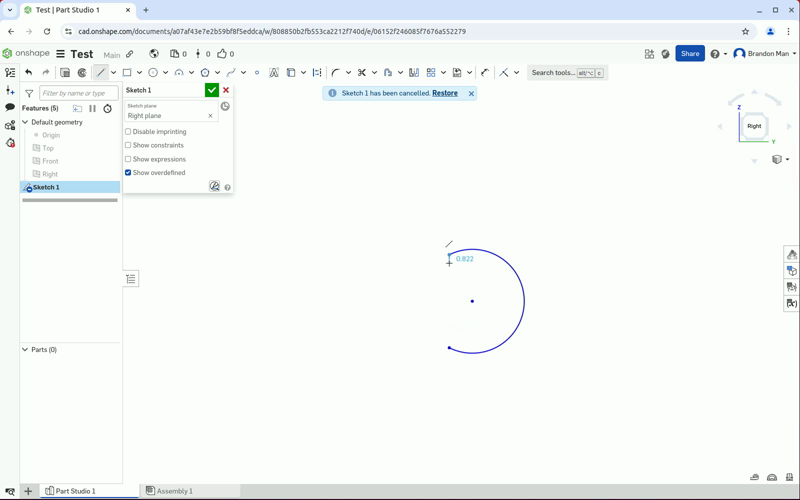
scroll(6)
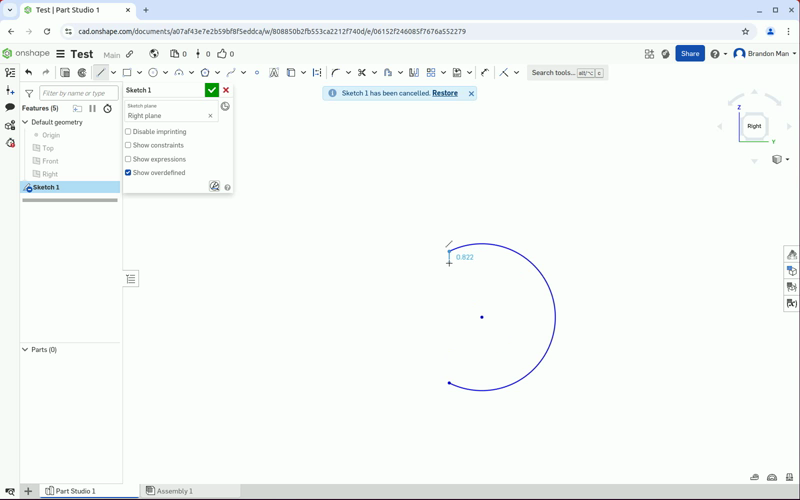
scroll(6)
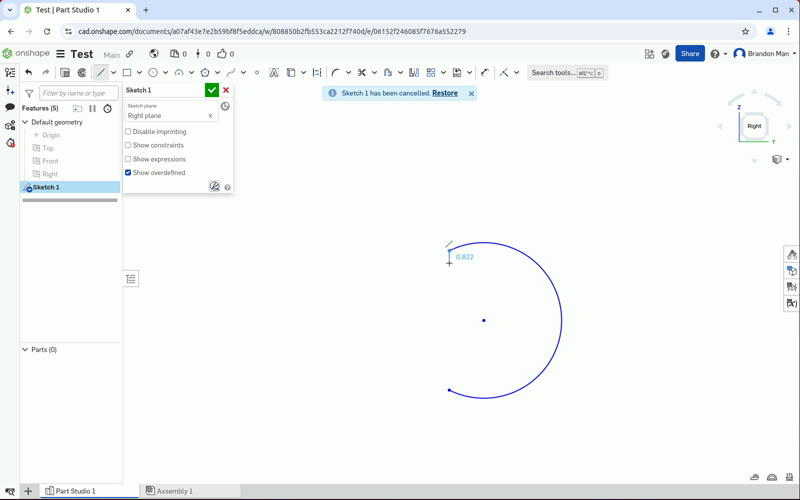
scroll(6)
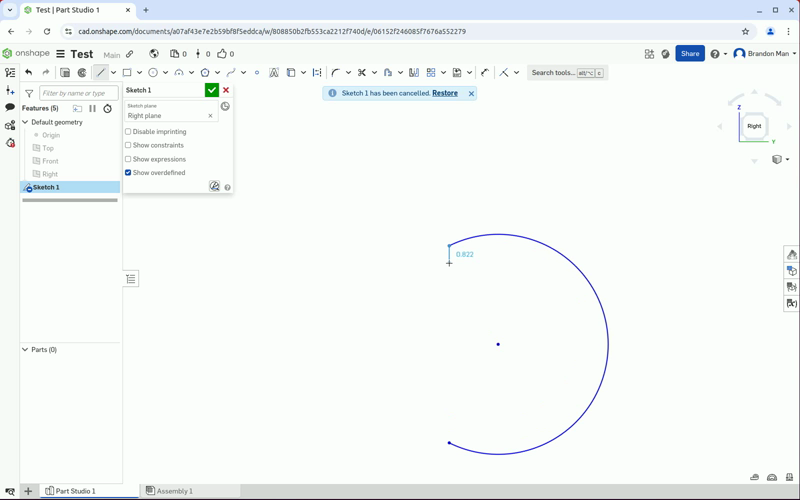
scroll(6)
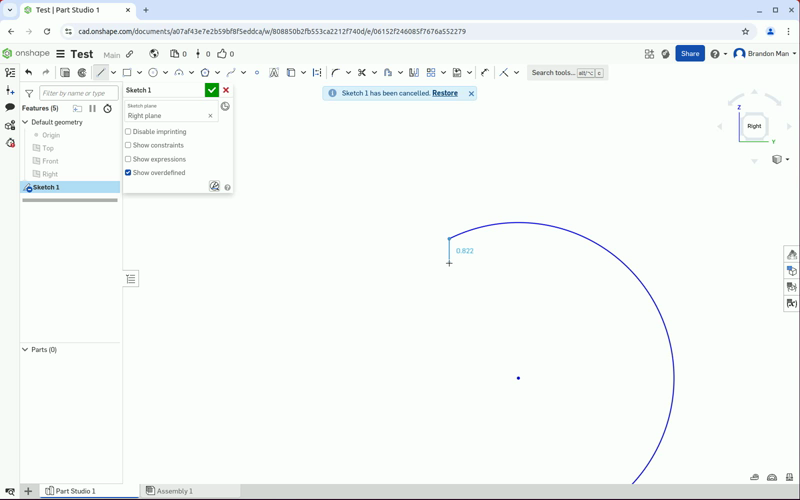
scroll(6)
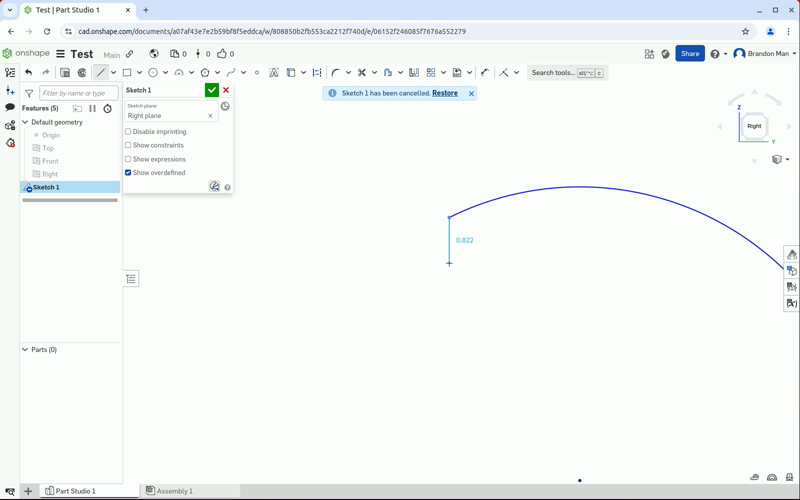
click(449, 262)
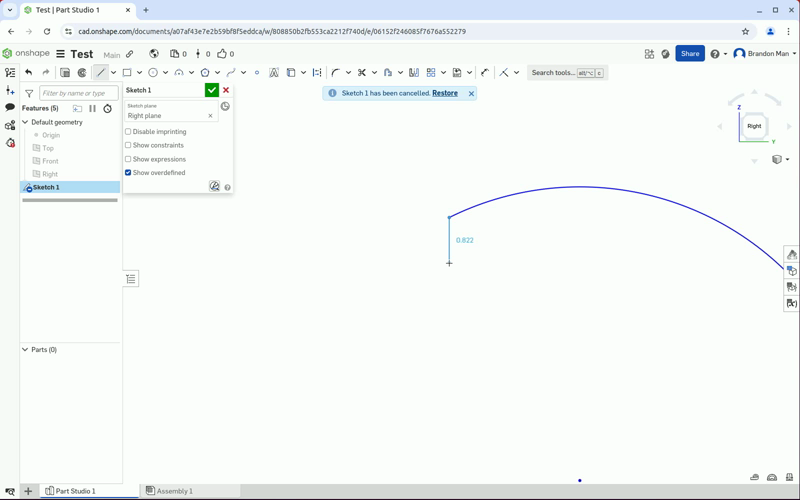
scroll(-6)
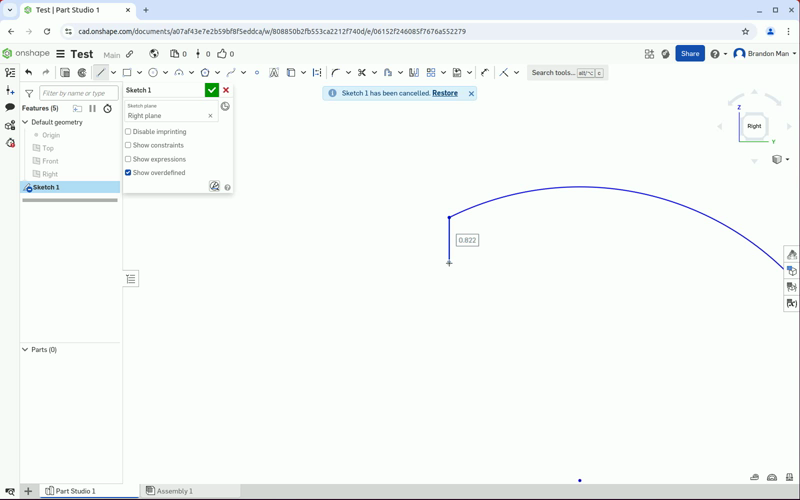
scroll(-6)
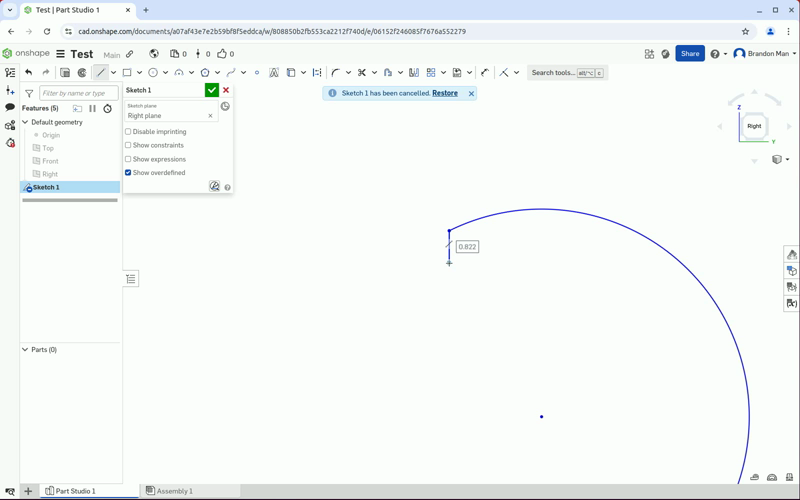
scroll(-6)
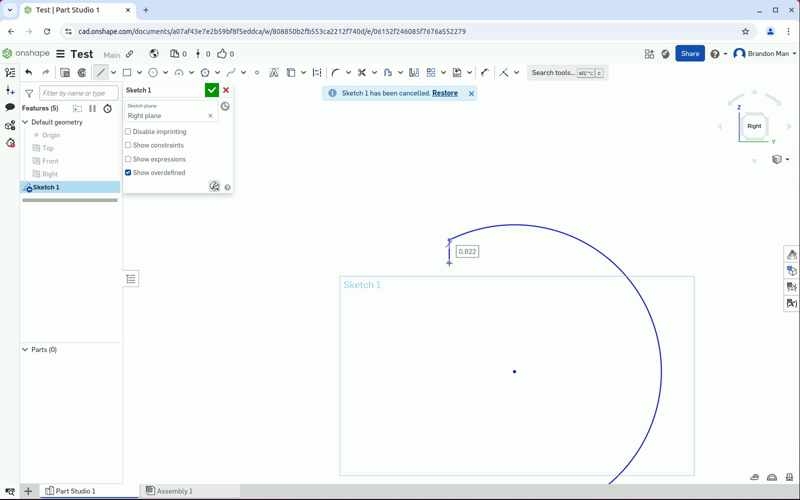
scroll(-6)
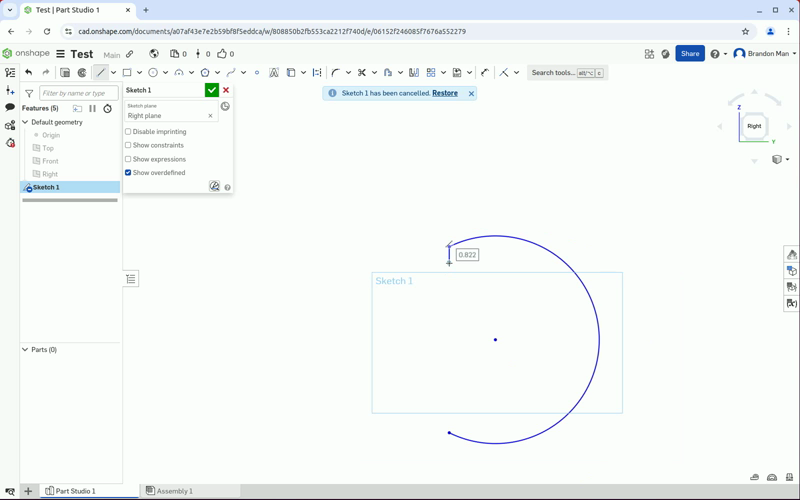
scroll(-6)
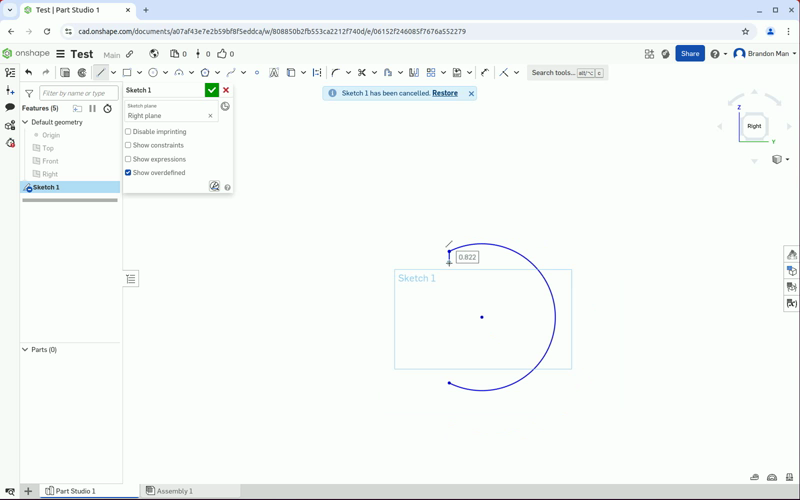
scroll(-6)
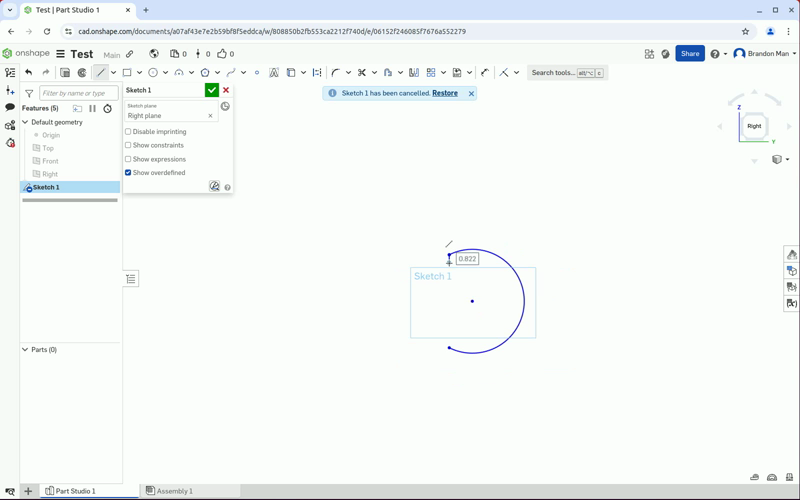
scroll(-6)
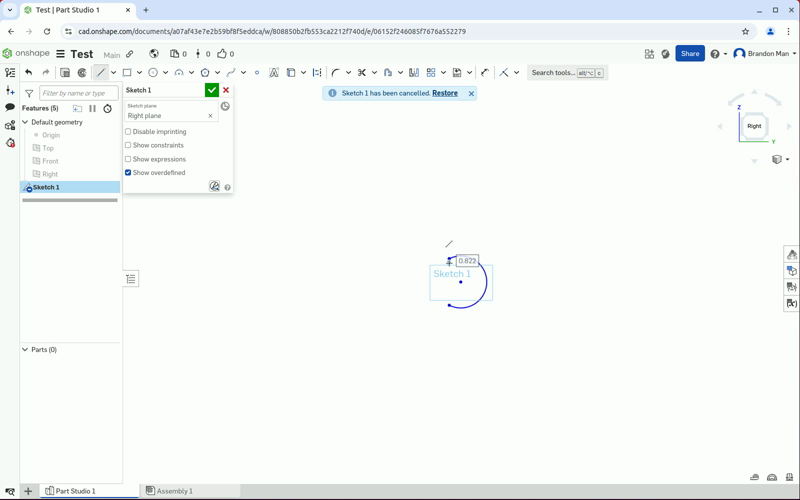
key_up(shift)
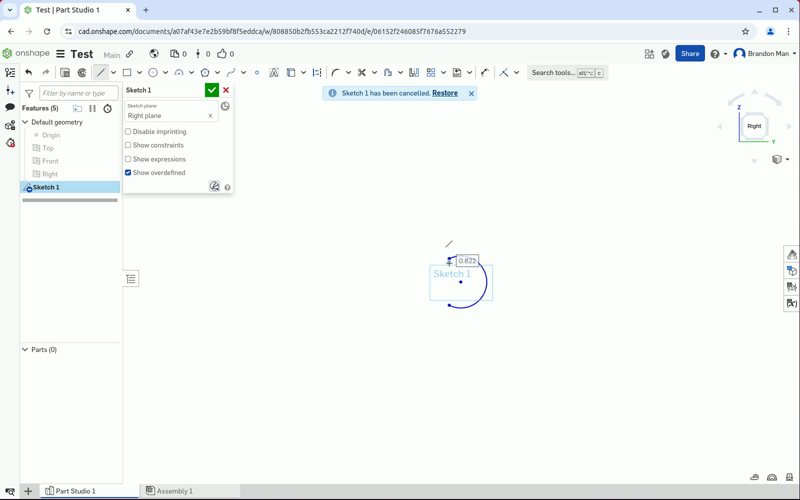
key(esc)
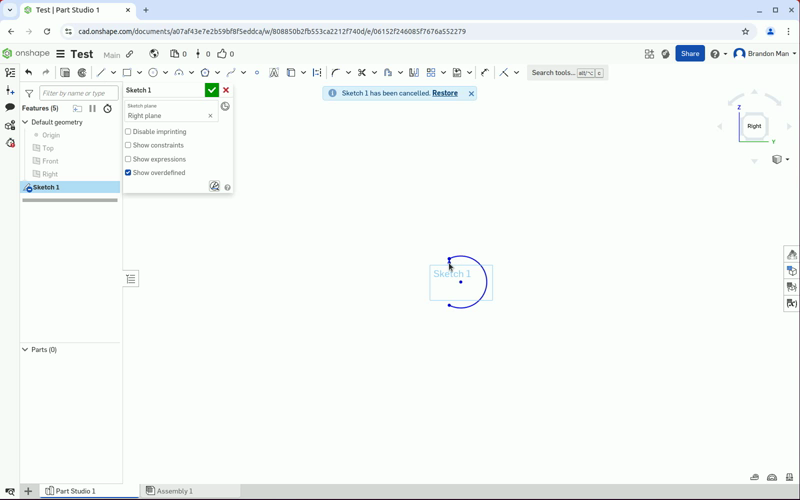
key(a)
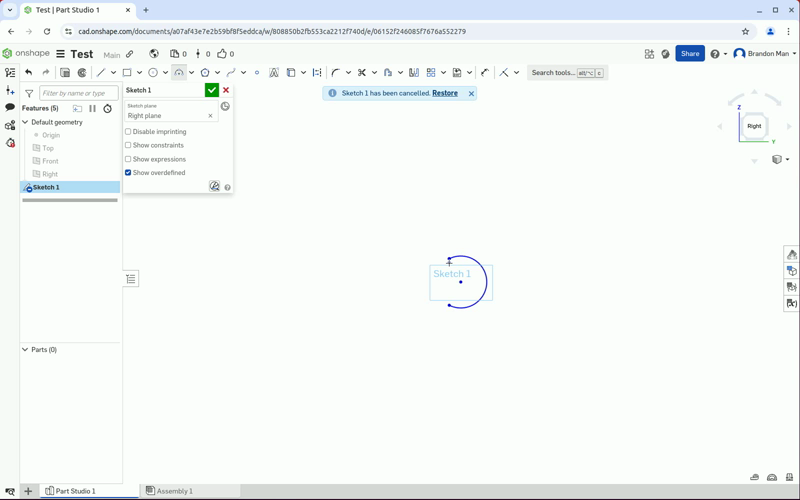
mouse_move(449, 262)
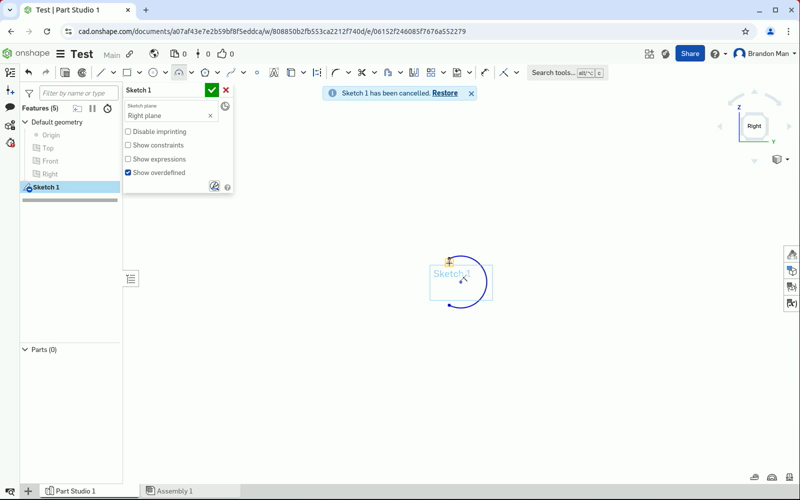
scroll(6)
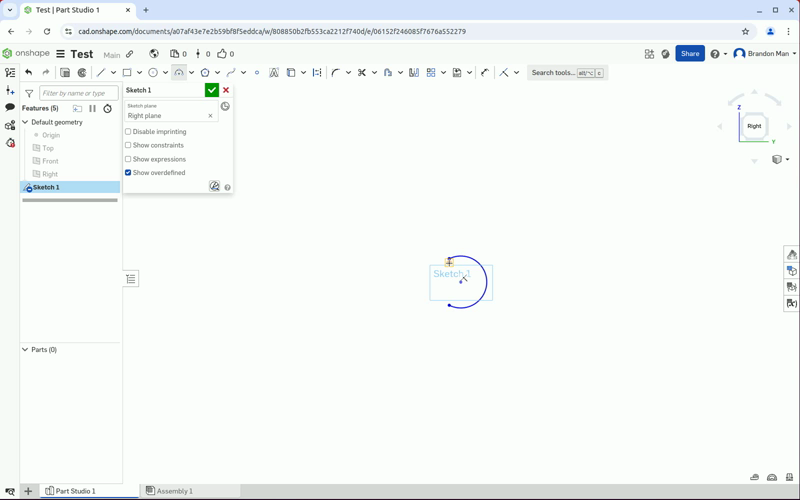
scroll(6)
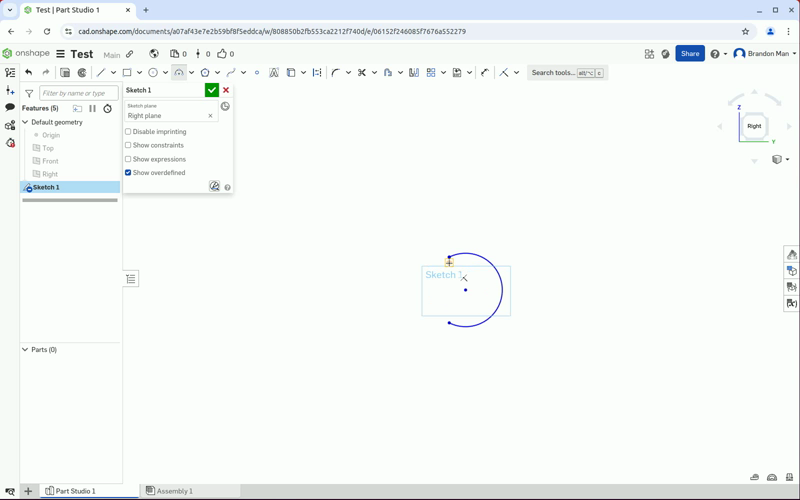
scroll(6)
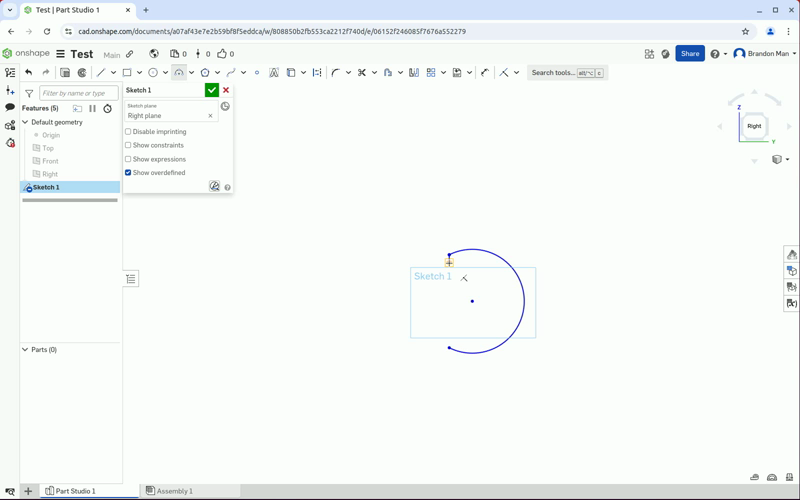
scroll(6)
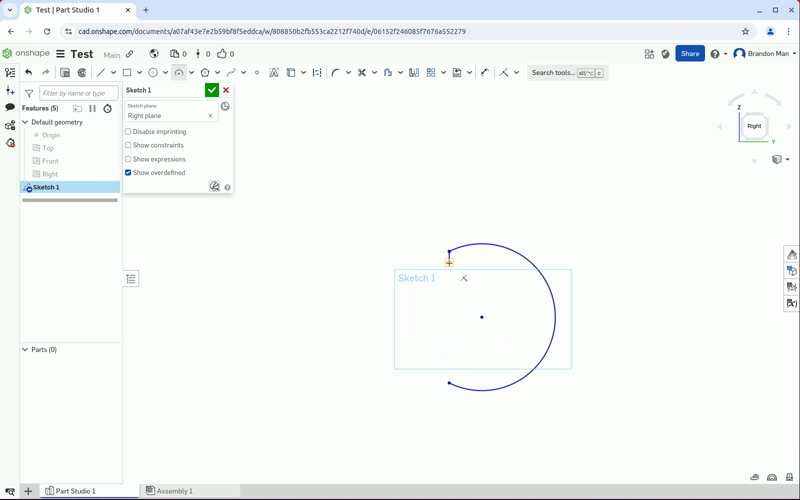
scroll(6)
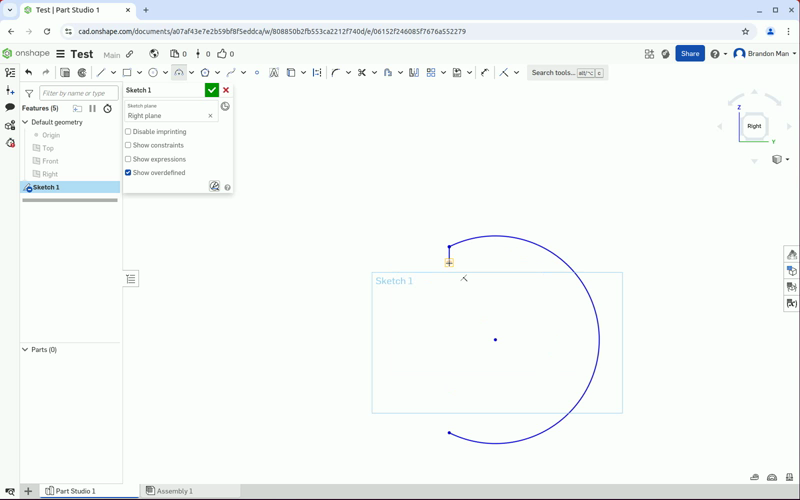
scroll(6)
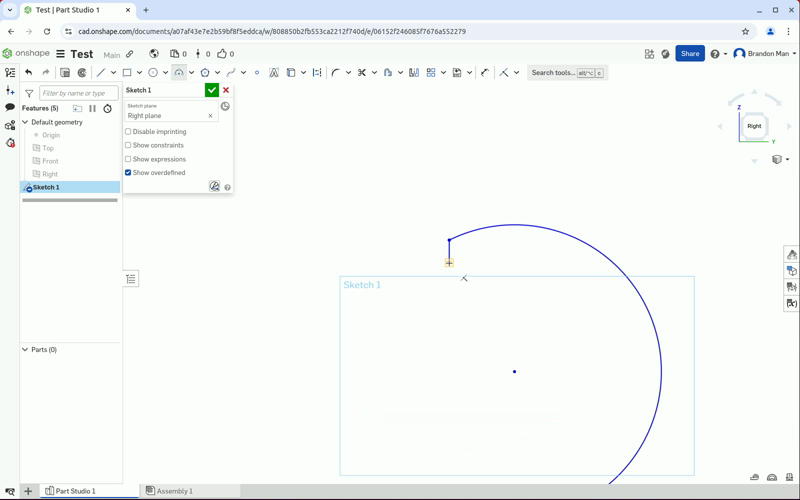
scroll(6)
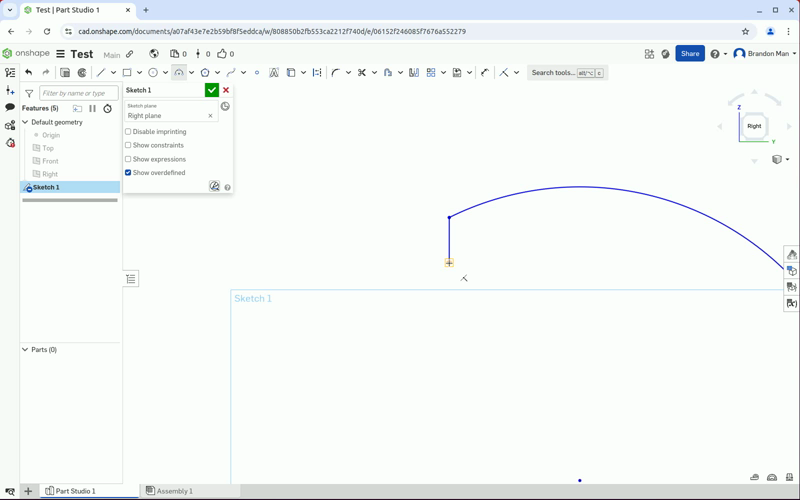
click(449, 262)
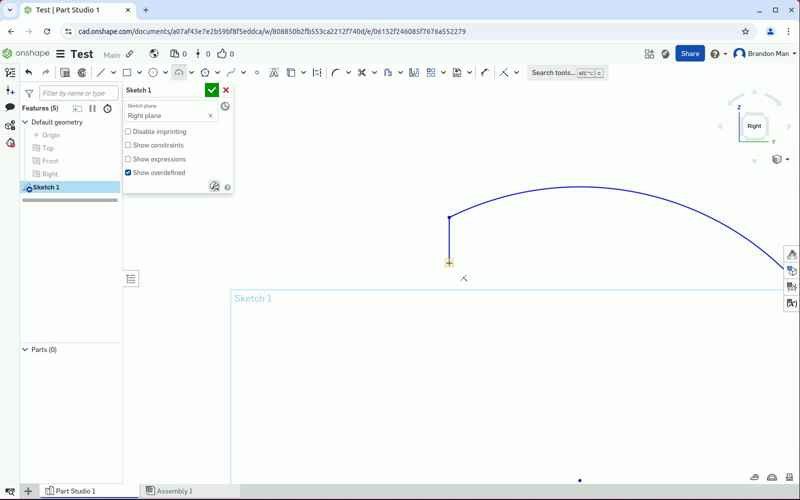
scroll(-6)
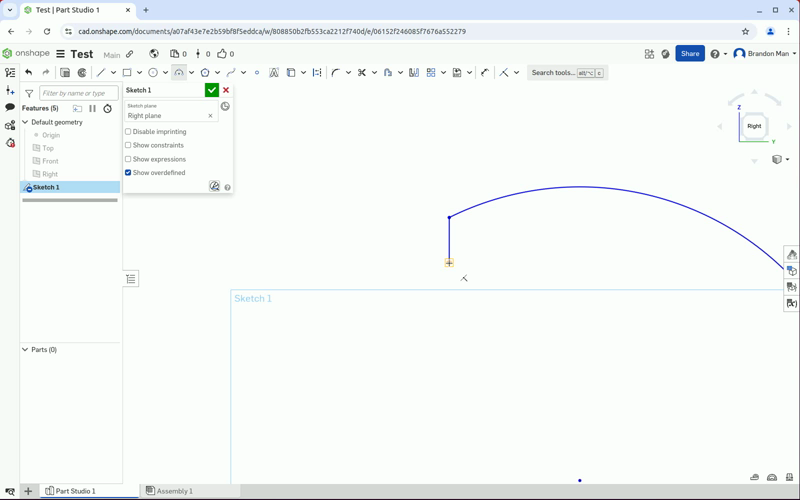
scroll(-6)
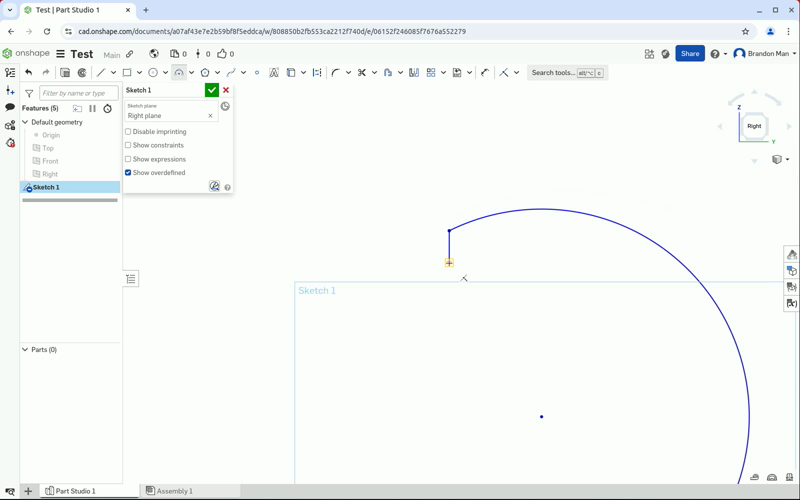
scroll(-6)
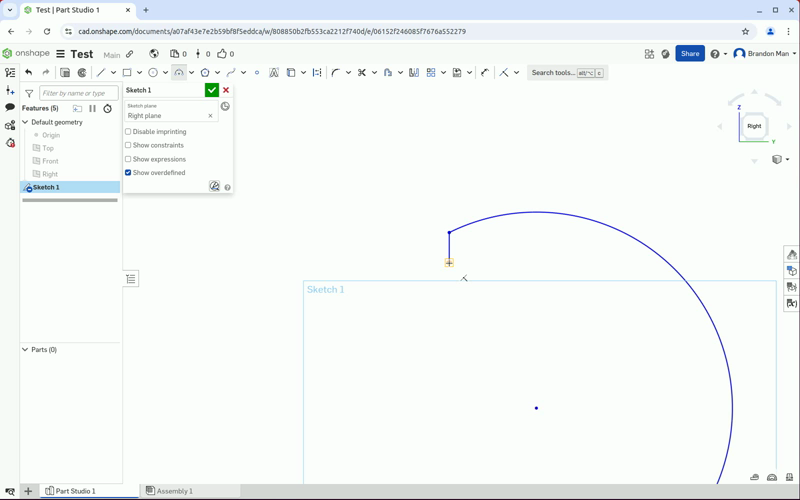
scroll(-6)
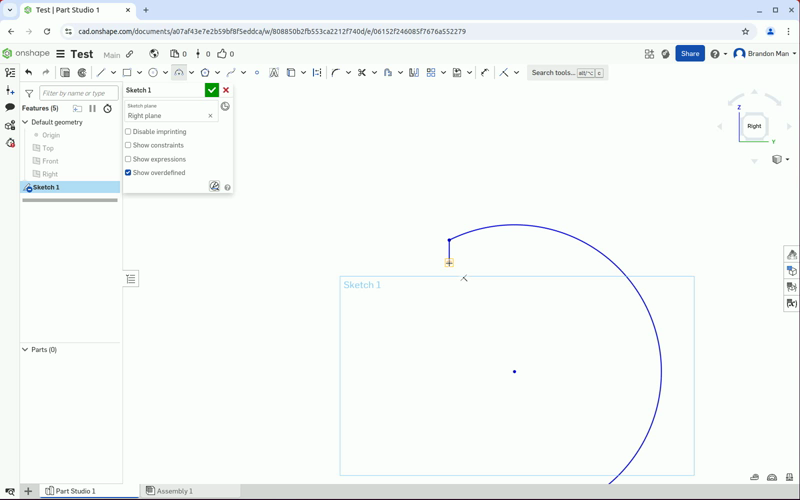
scroll(-6)
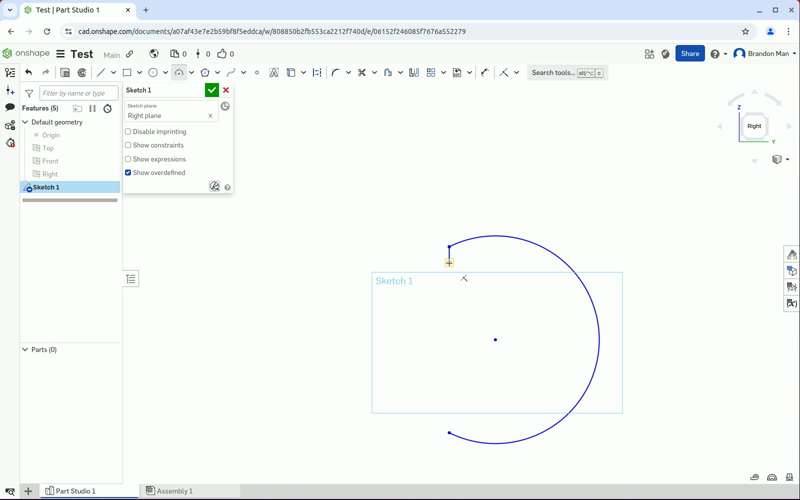
scroll(-6)
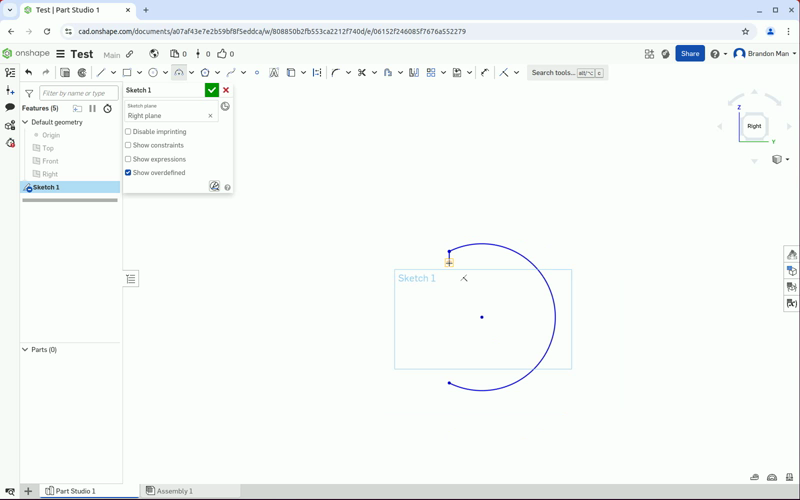
scroll(-6)
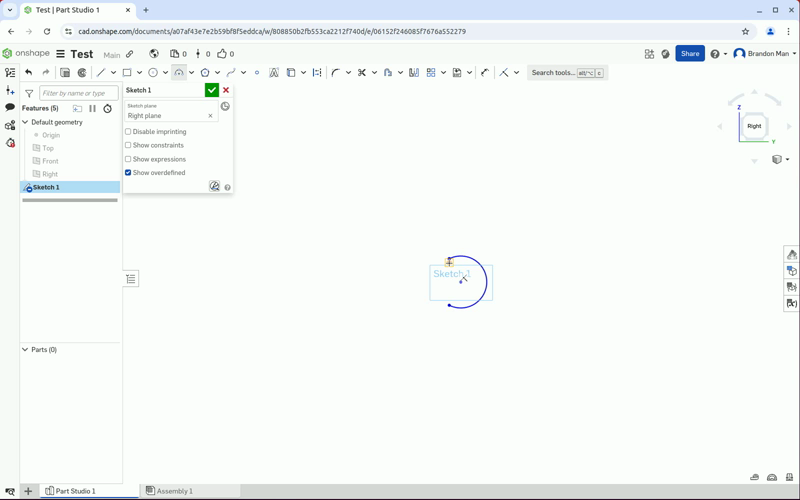
key_down(shift)
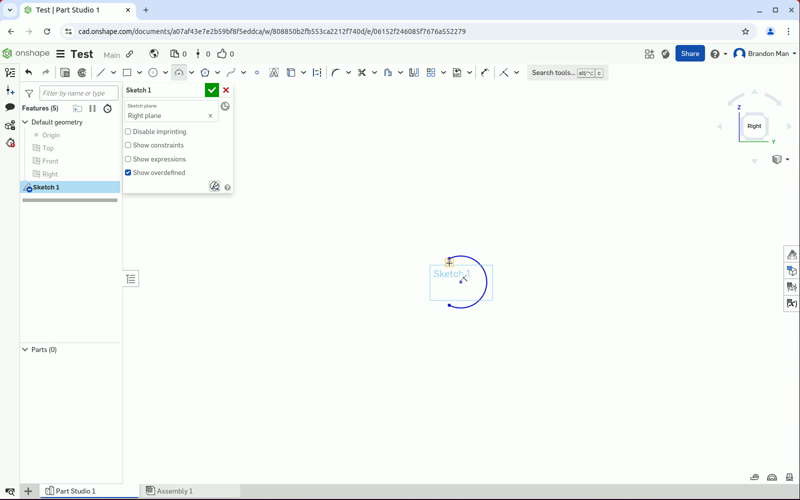
mouse_move(449, 302)
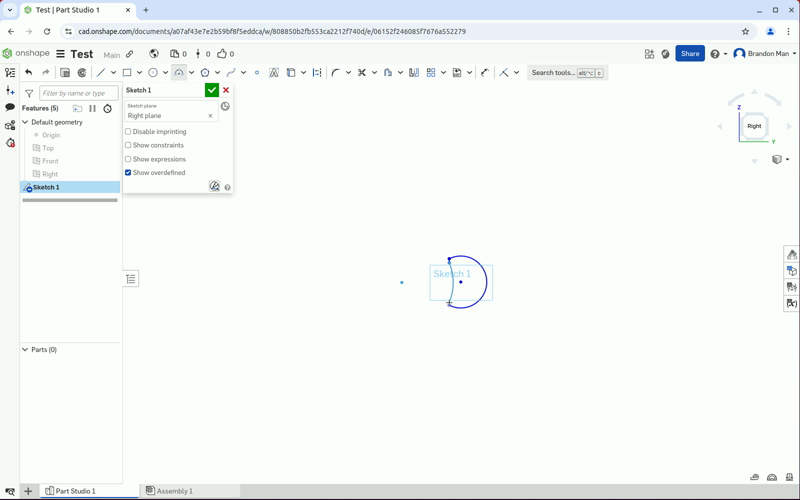
scroll(6)
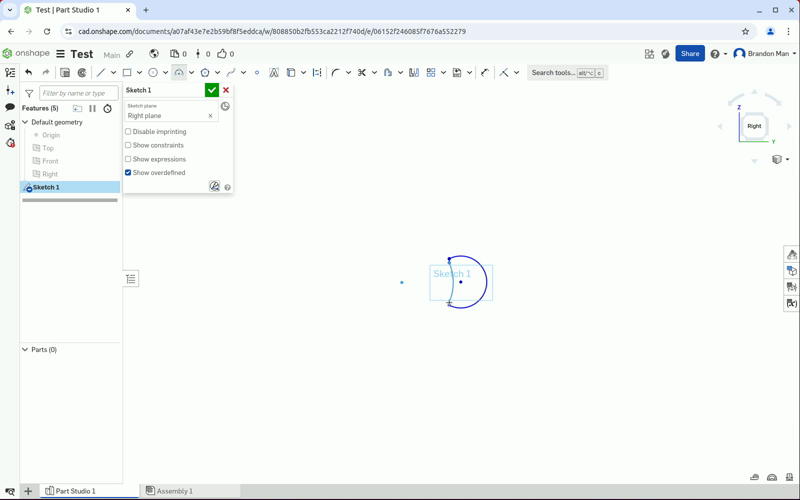
scroll(6)
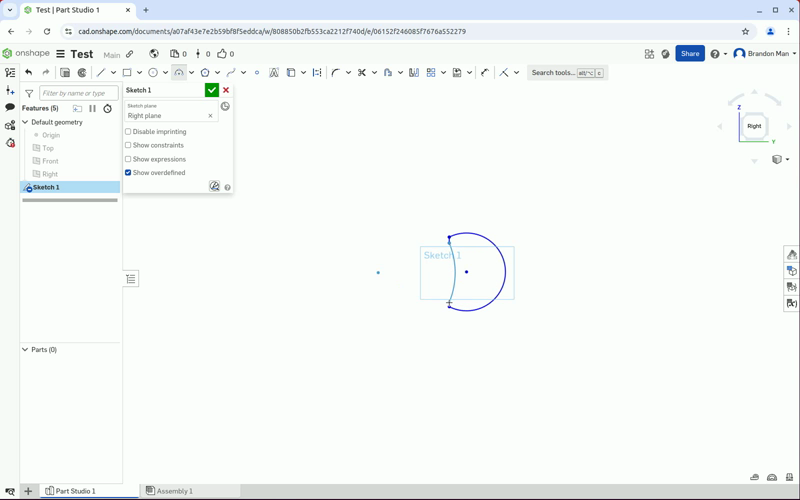
scroll(6)
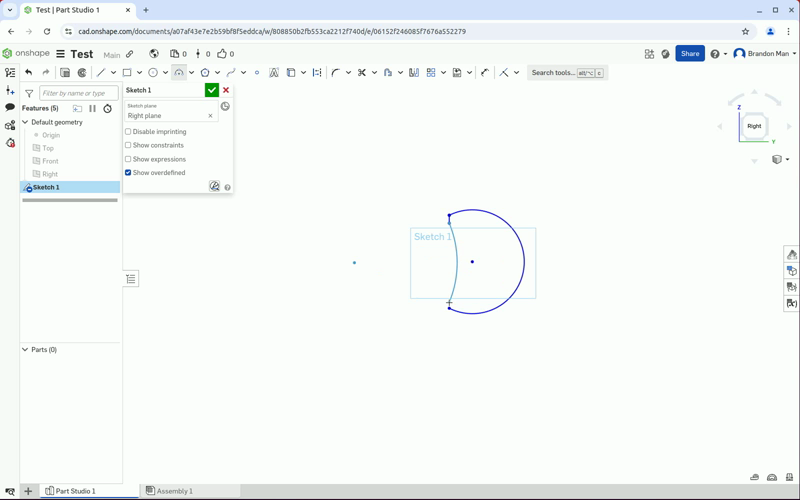
scroll(6)
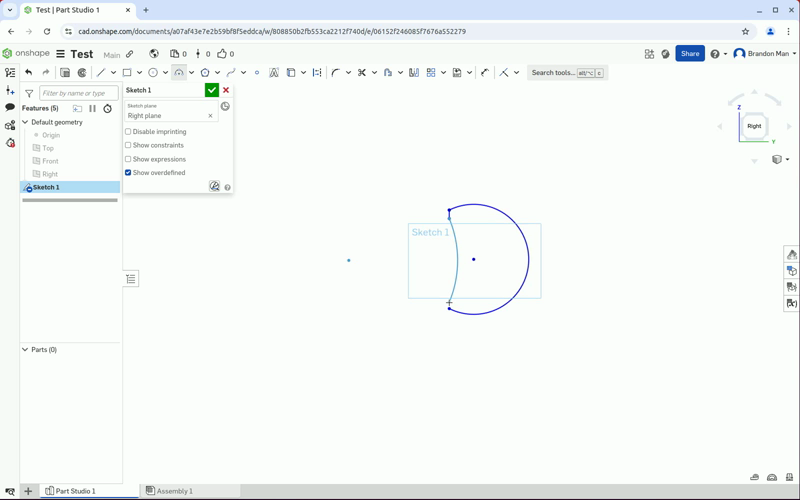
scroll(6)
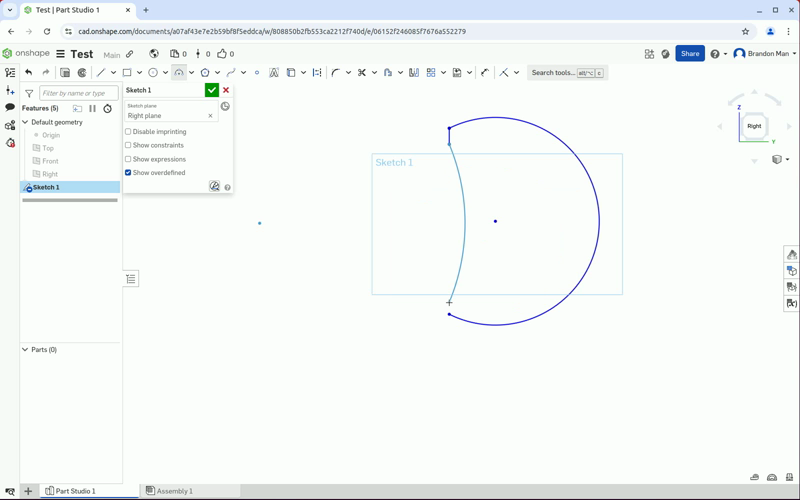
scroll(6)
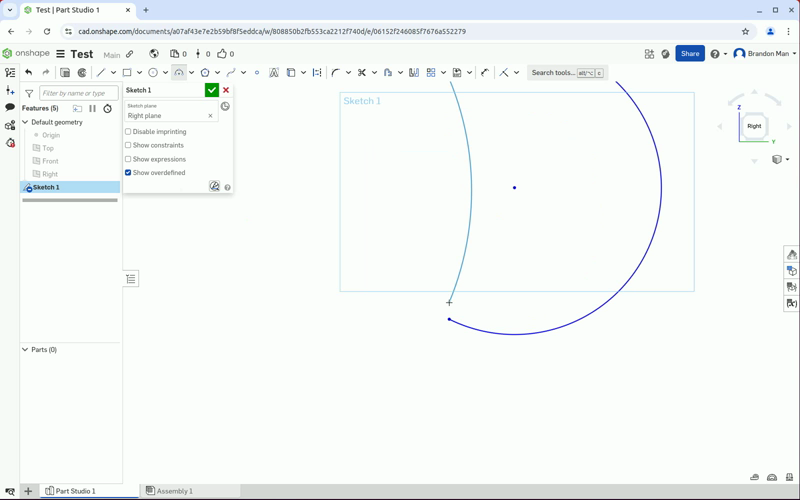
scroll(6)
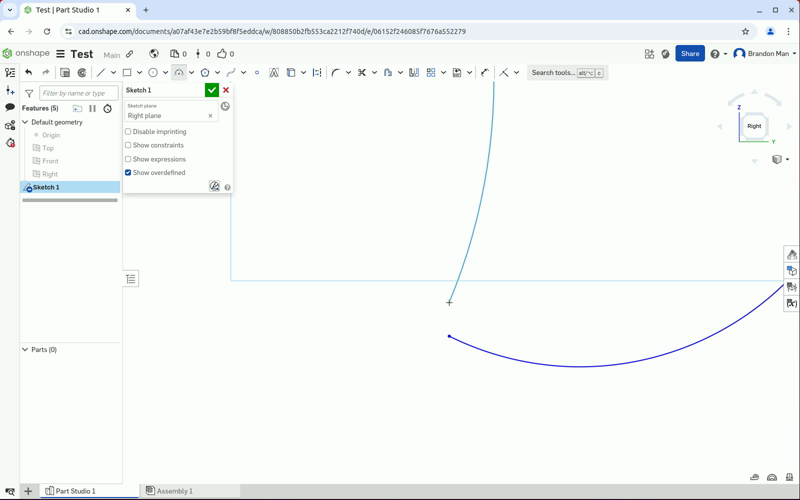
click(449, 302)
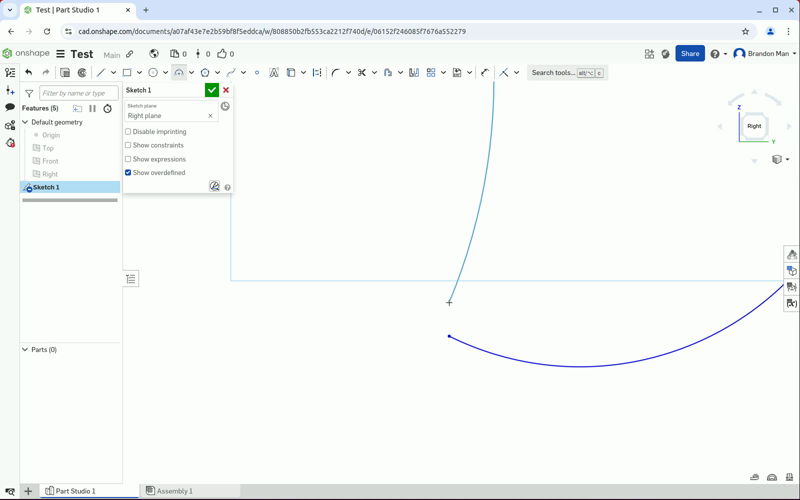
scroll(-6)
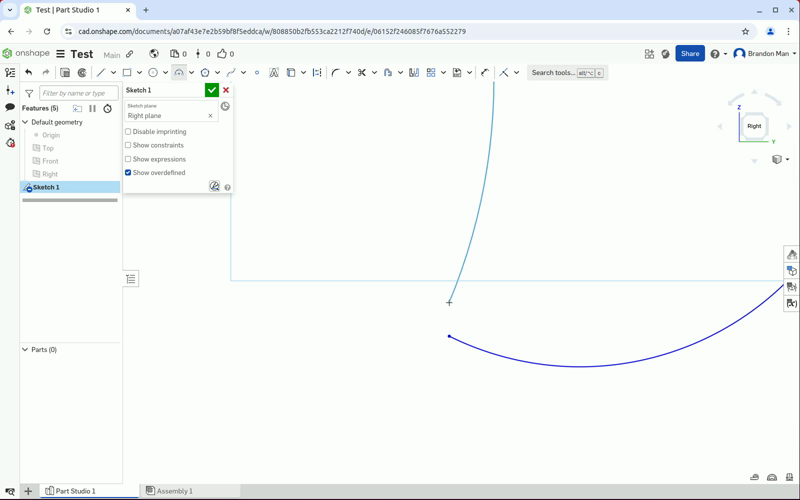
scroll(-6)
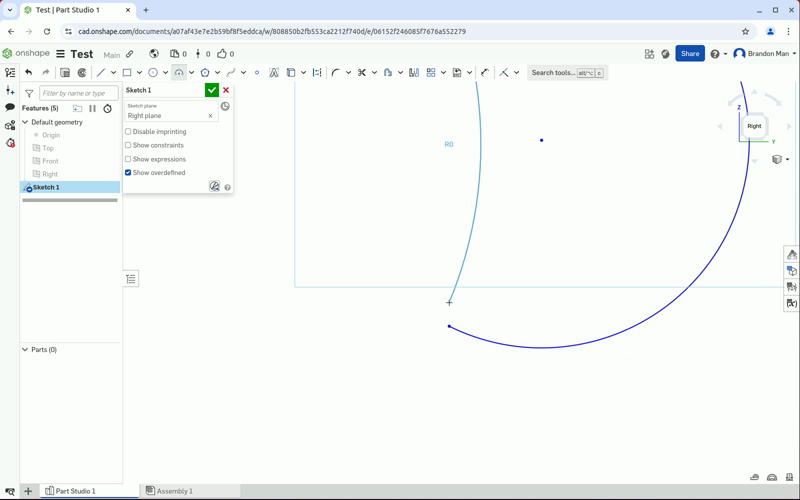
scroll(-6)
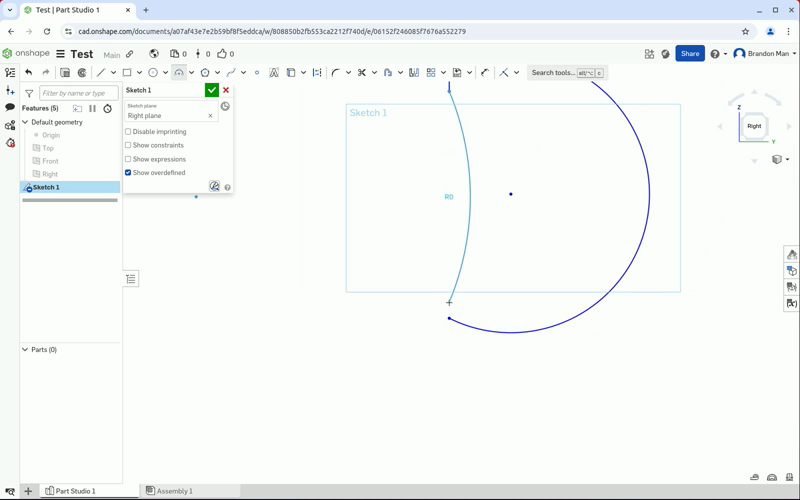
scroll(-6)
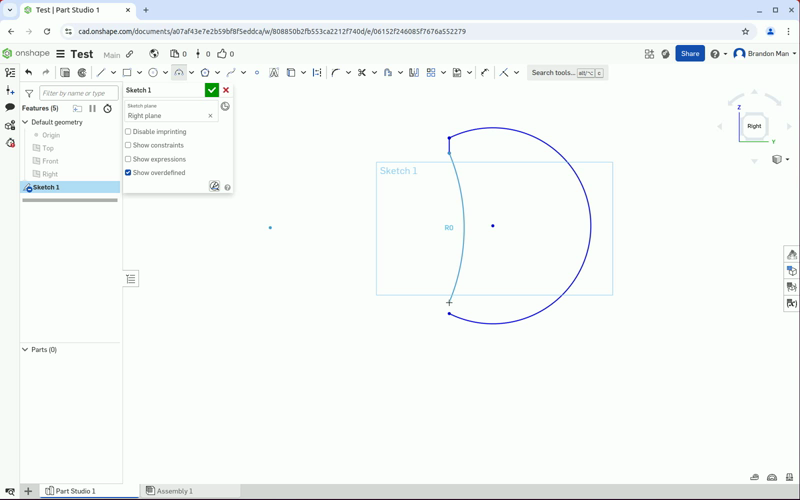
scroll(-6)
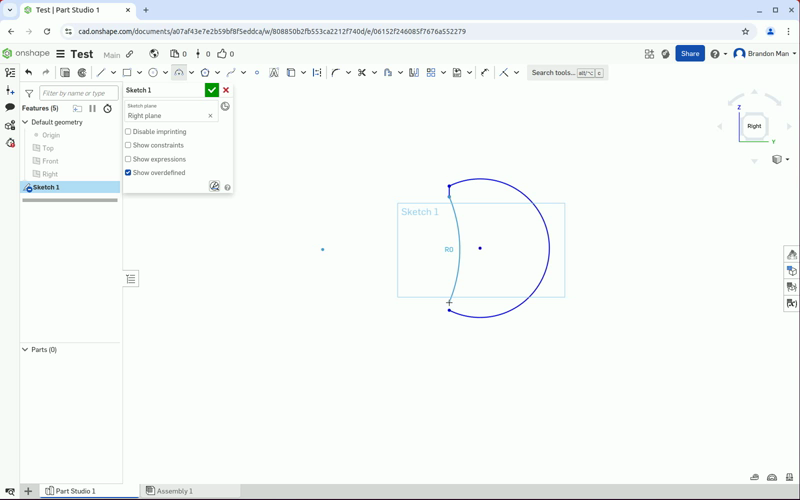
scroll(-6)
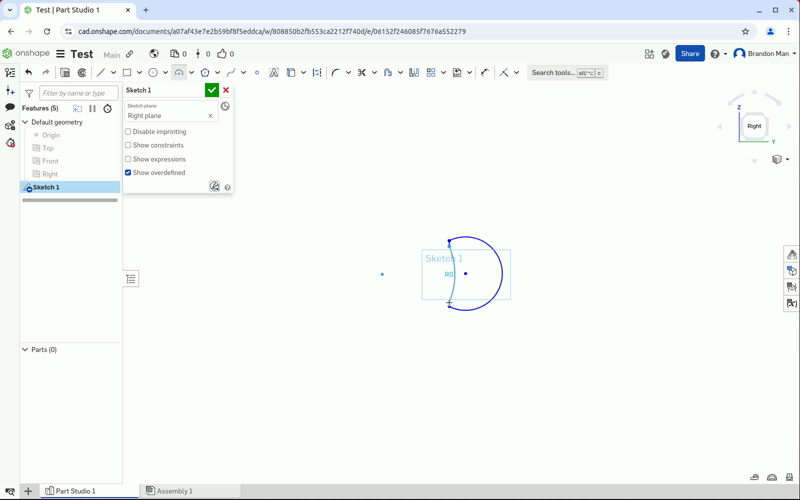
scroll(-6)
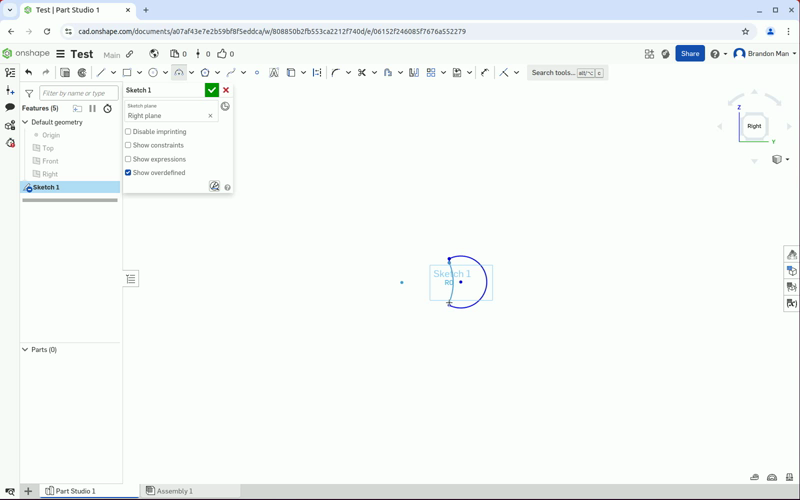
mouse_move(483, 282)
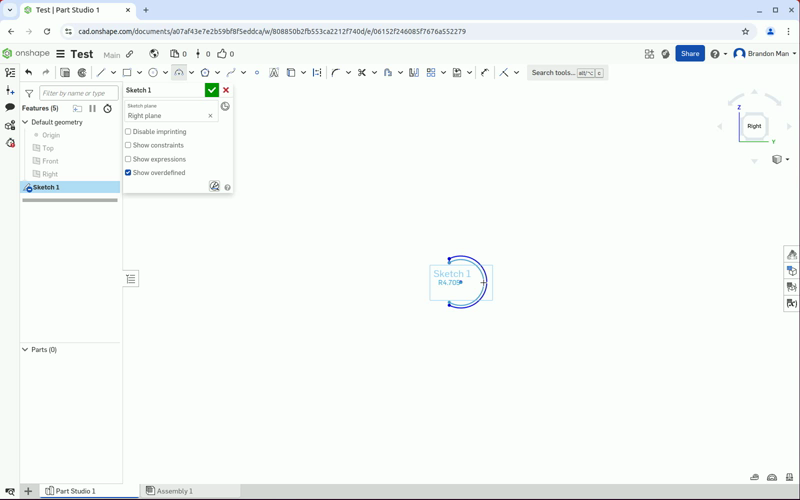
scroll(6)
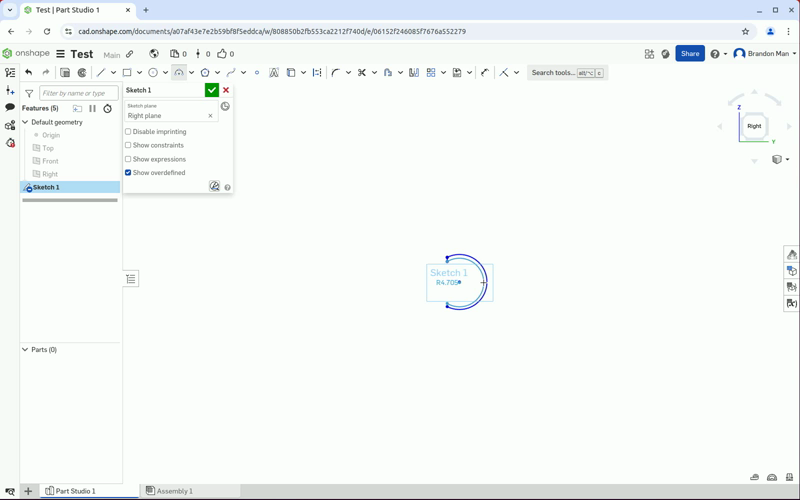
scroll(6)
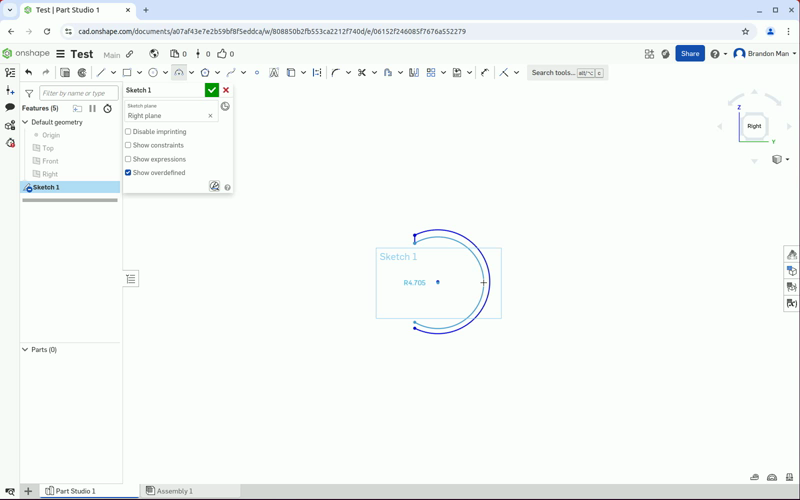
scroll(6)
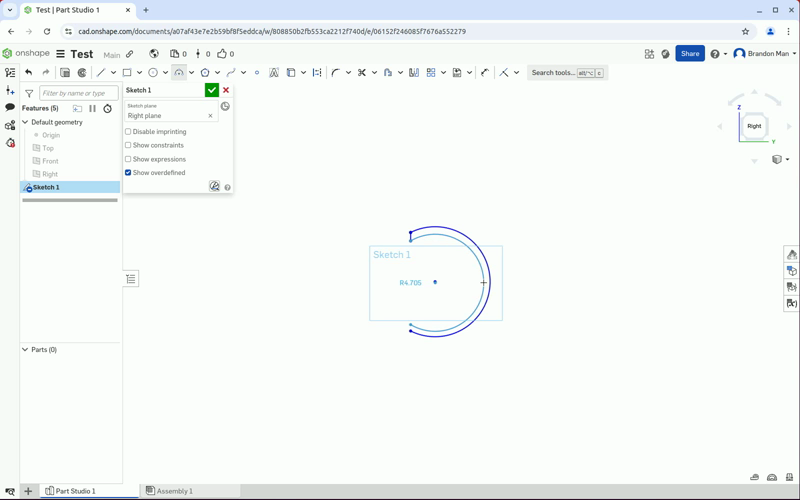
scroll(6)
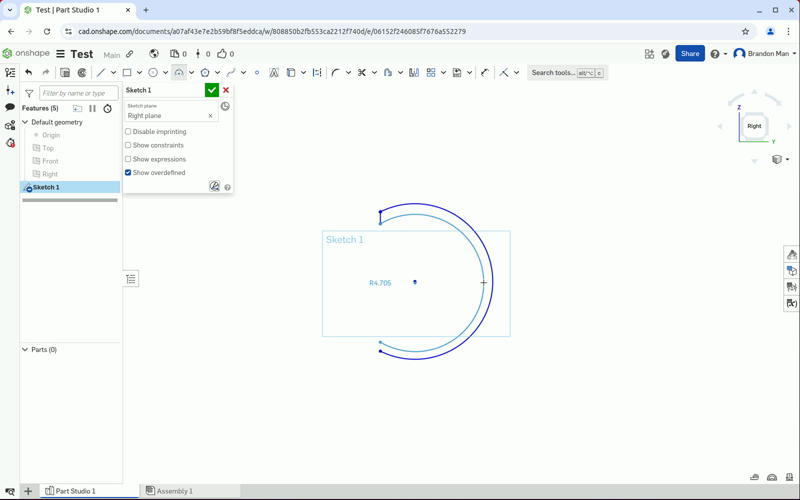
scroll(6)
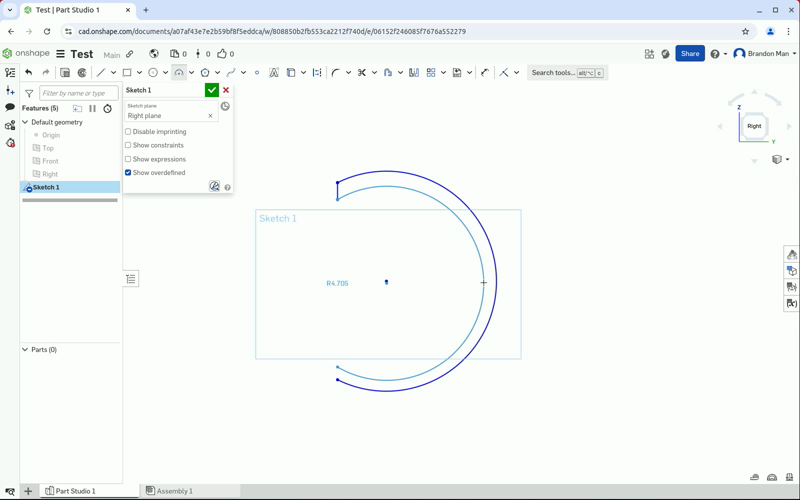
scroll(6)
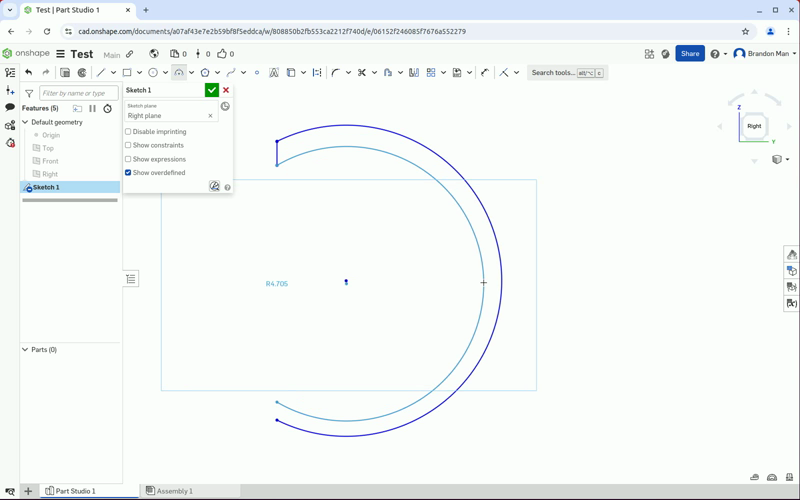
scroll(6)
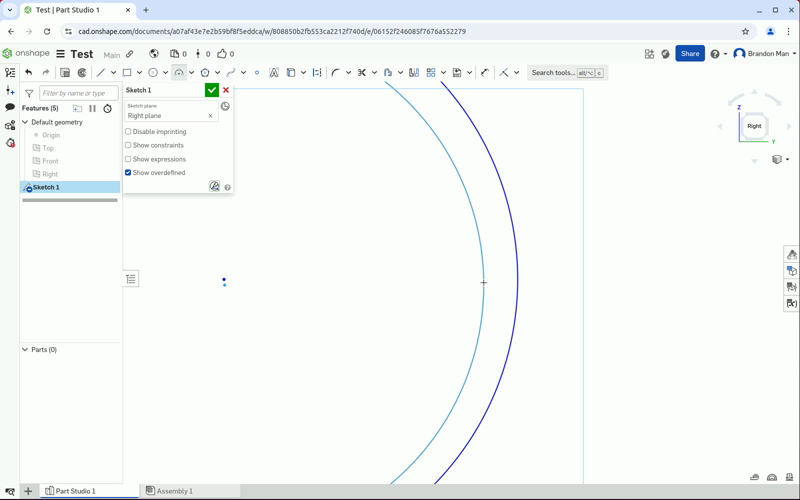
click(483, 282)
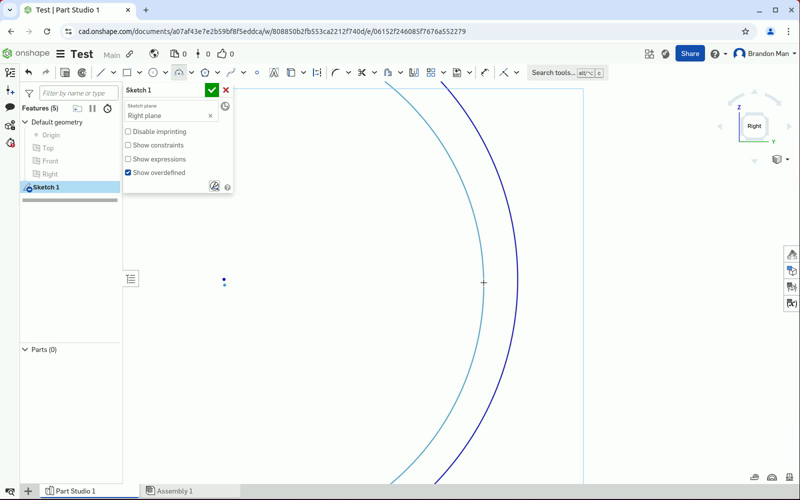
scroll(-6)
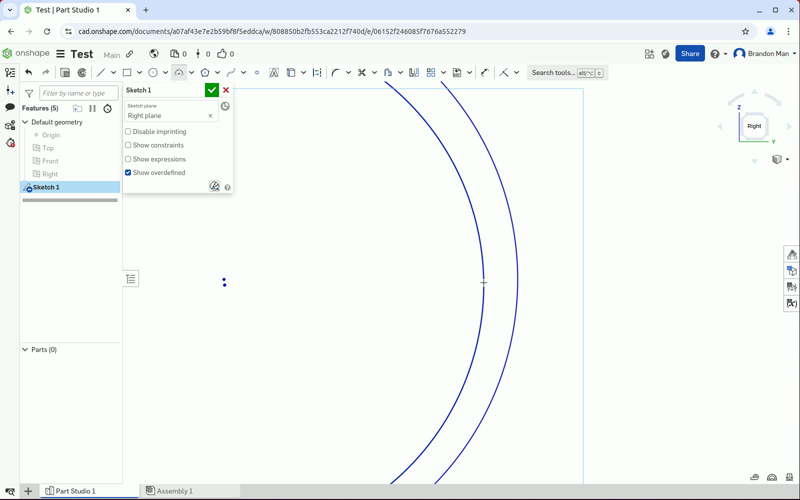
scroll(-6)
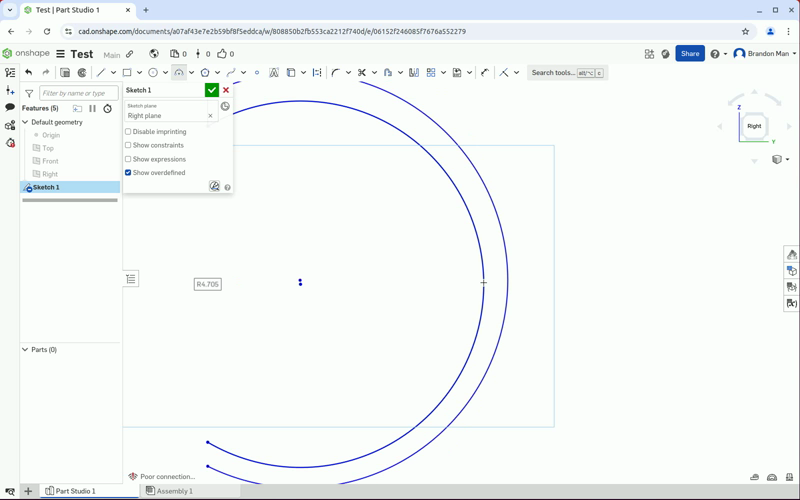
scroll(-6)
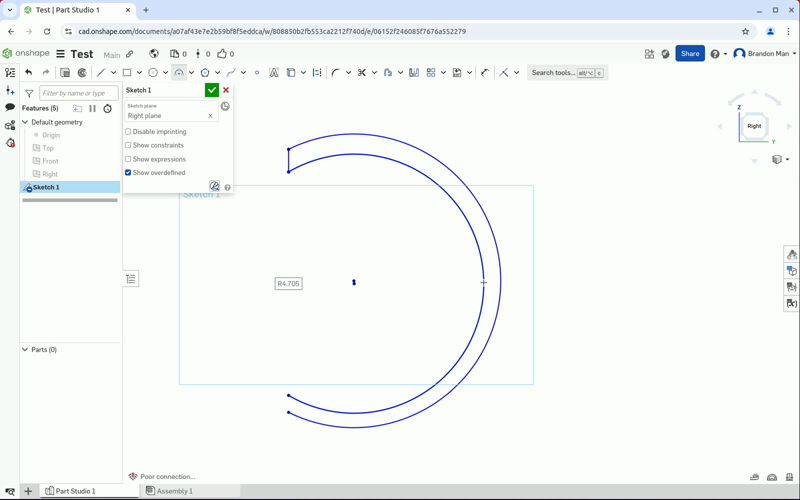
scroll(-6)
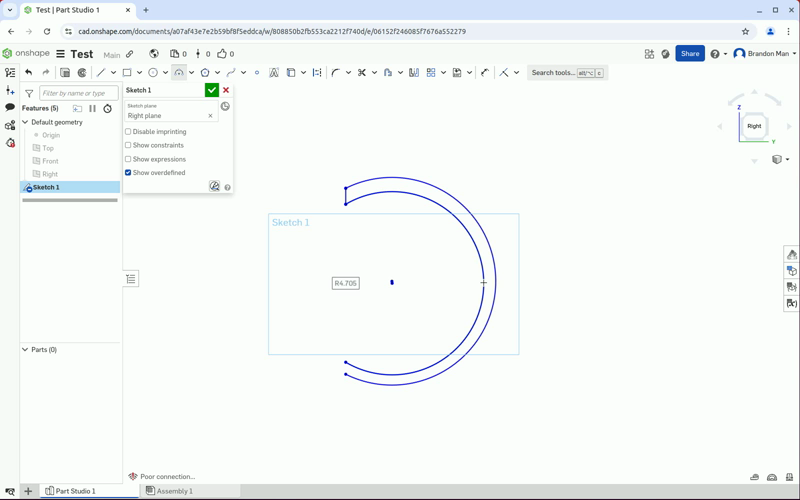
scroll(-6)
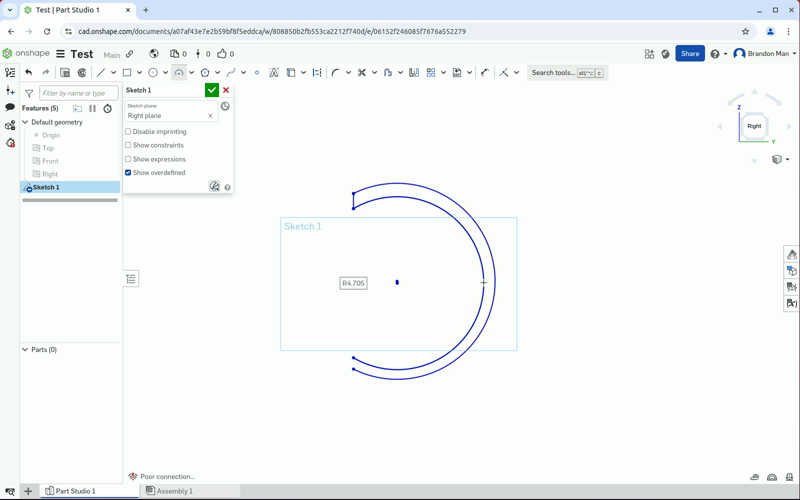
scroll(-6)
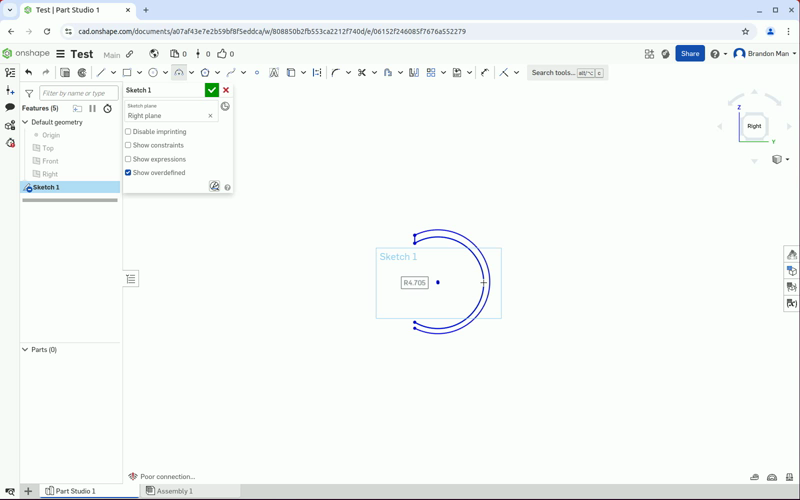
scroll(-6)
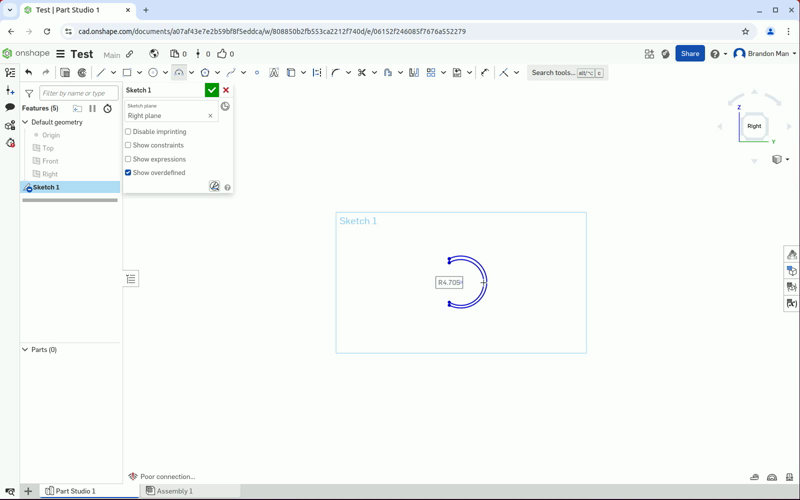
key_up(shift)
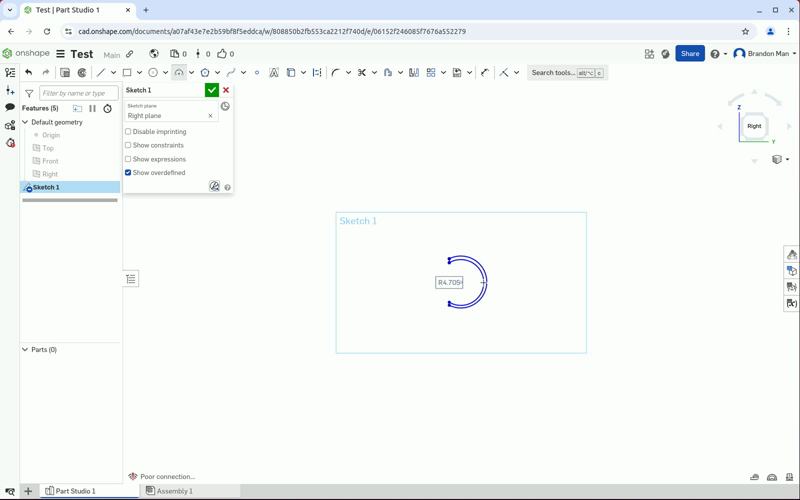
key(esc)
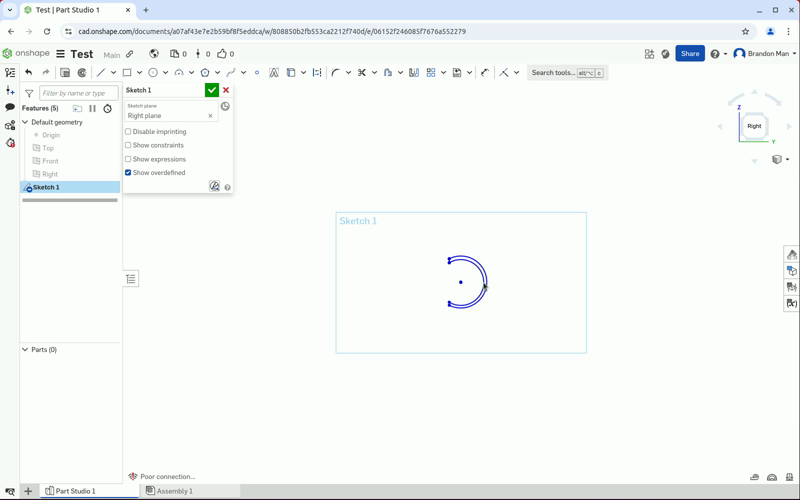
key(l)
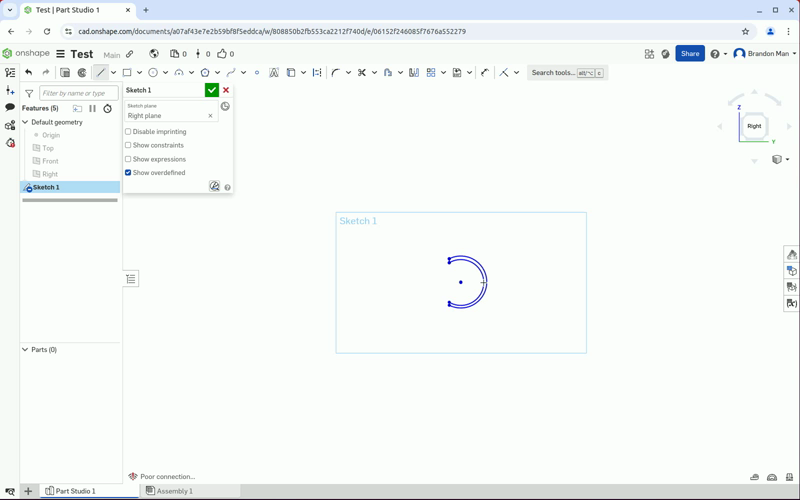
mouse_move(449, 302)
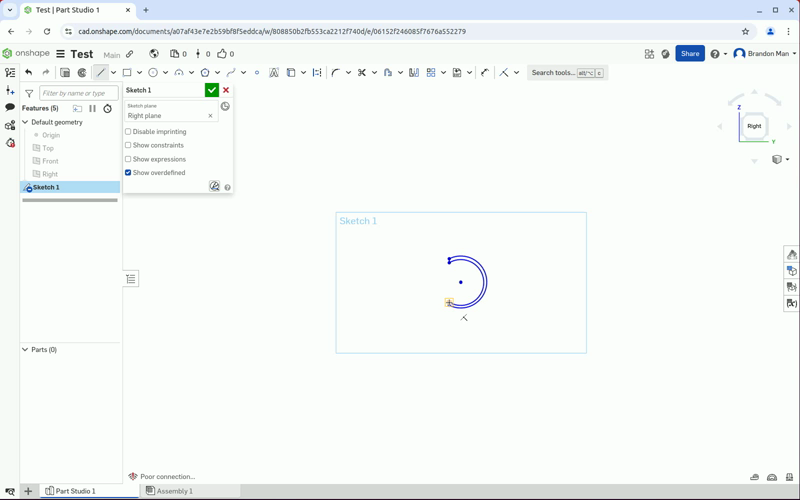
scroll(6)
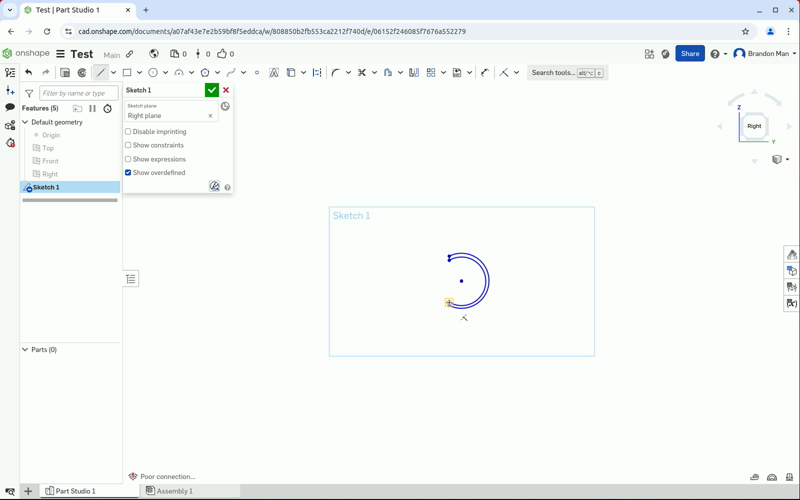
scroll(6)
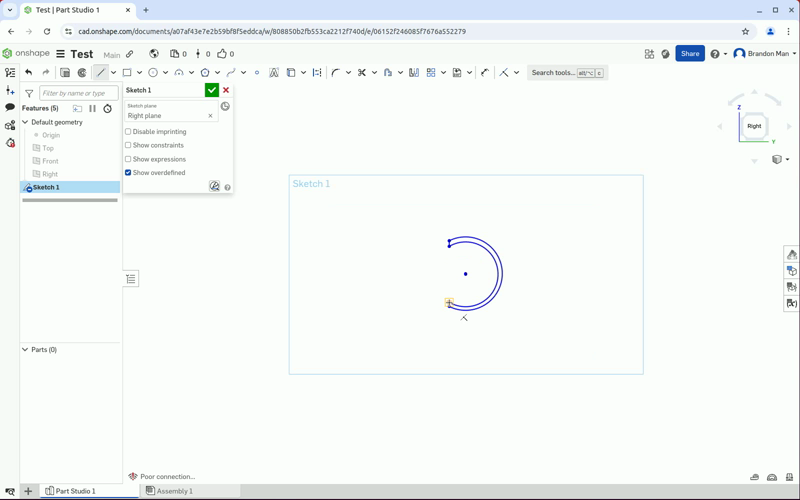
scroll(6)
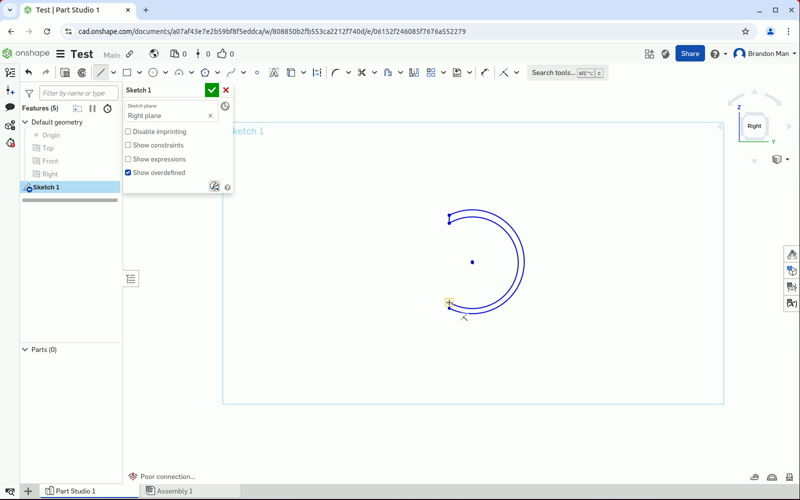
scroll(6)
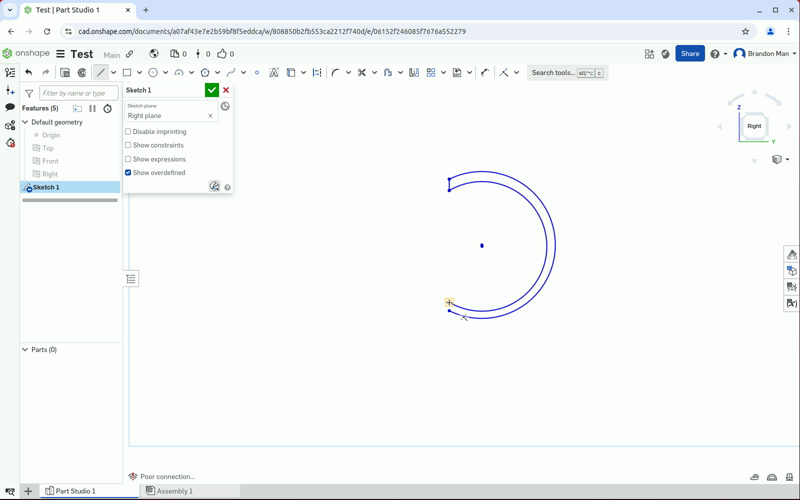
scroll(6)
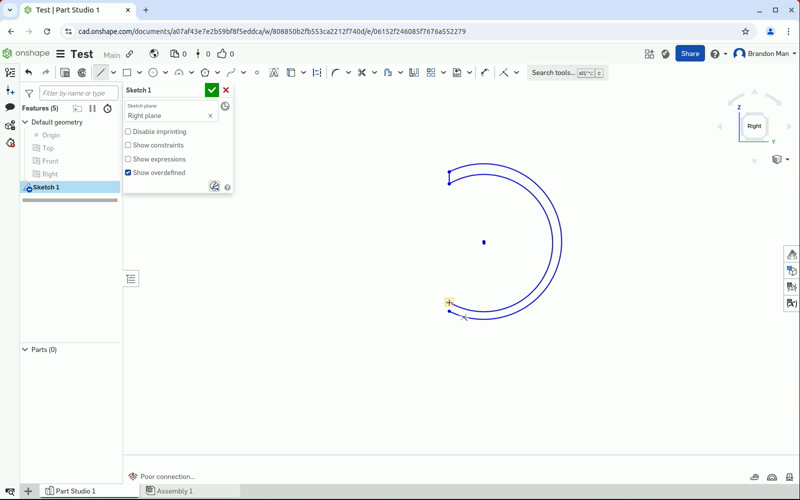
scroll(6)
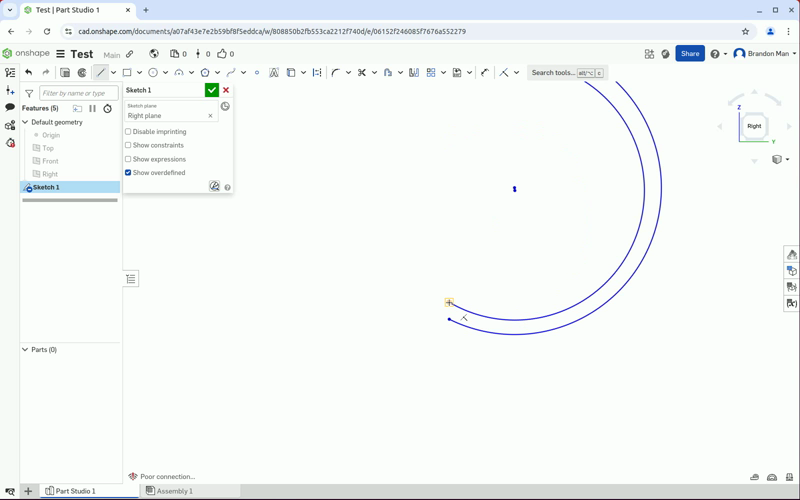
scroll(6)
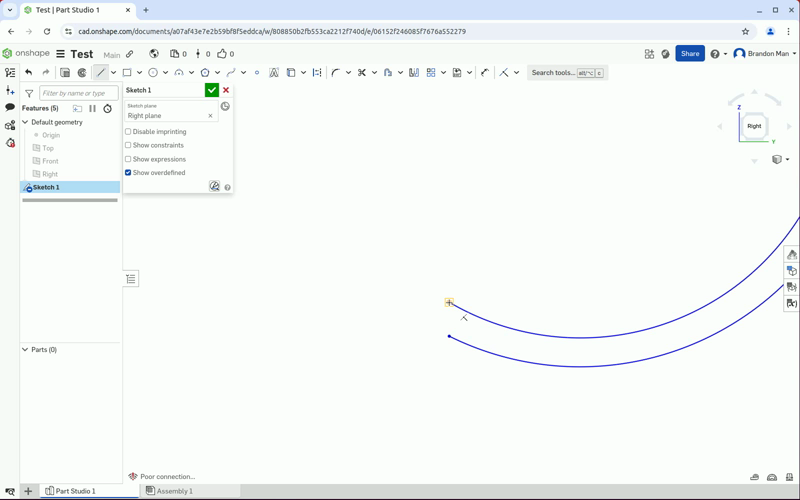
click(449, 302)
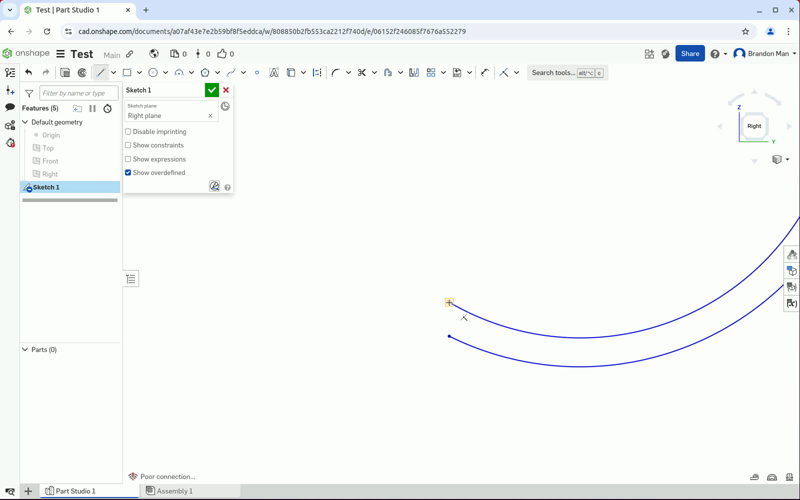
scroll(-6)
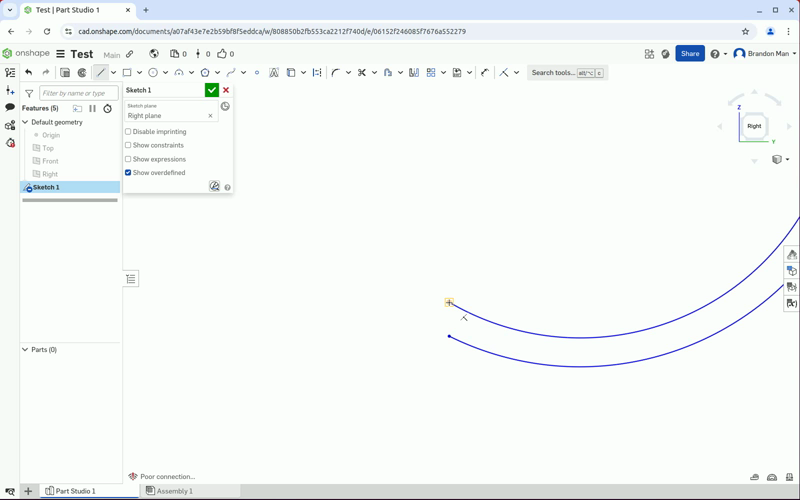
scroll(-6)
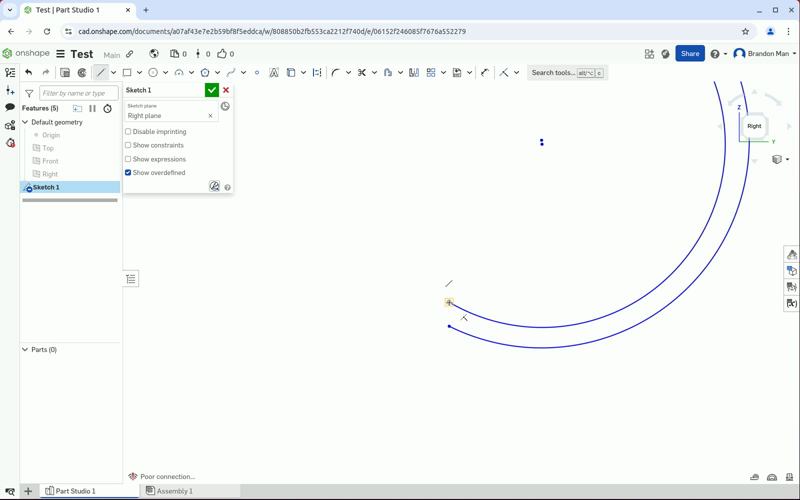
scroll(-6)
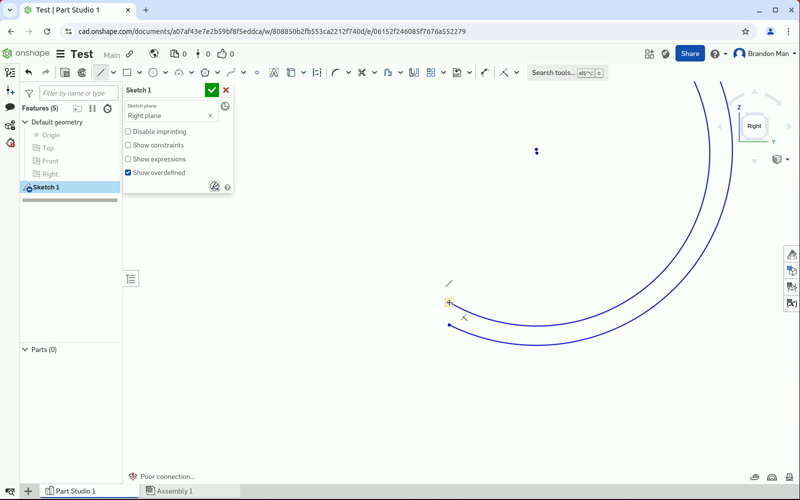
scroll(-6)
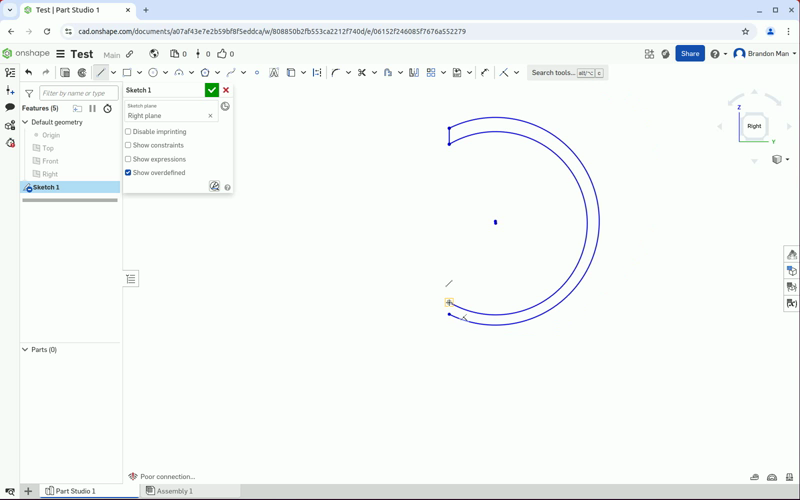
scroll(-6)
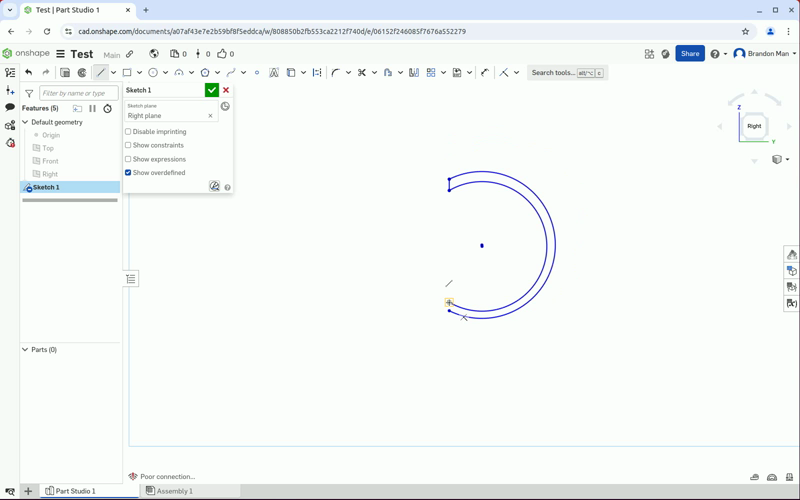
scroll(-6)
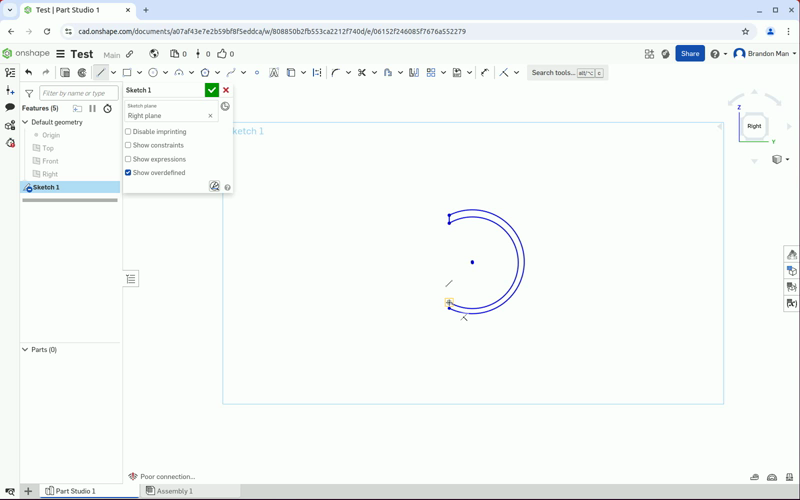
scroll(-6)
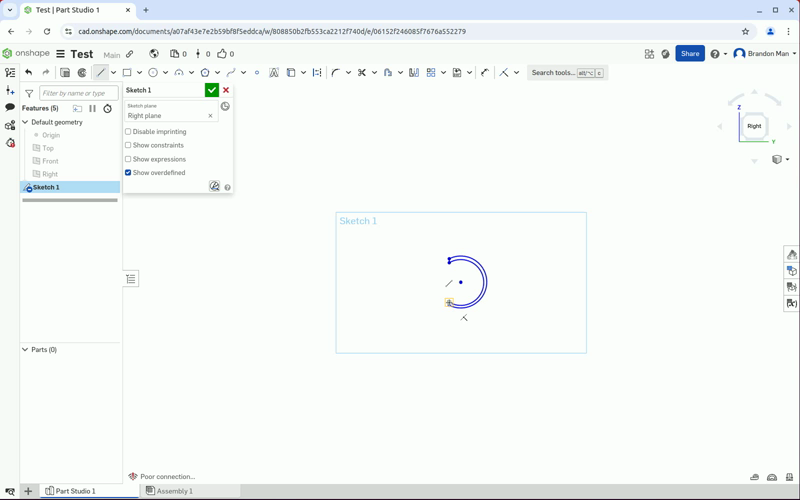
mouse_move(479, 302)
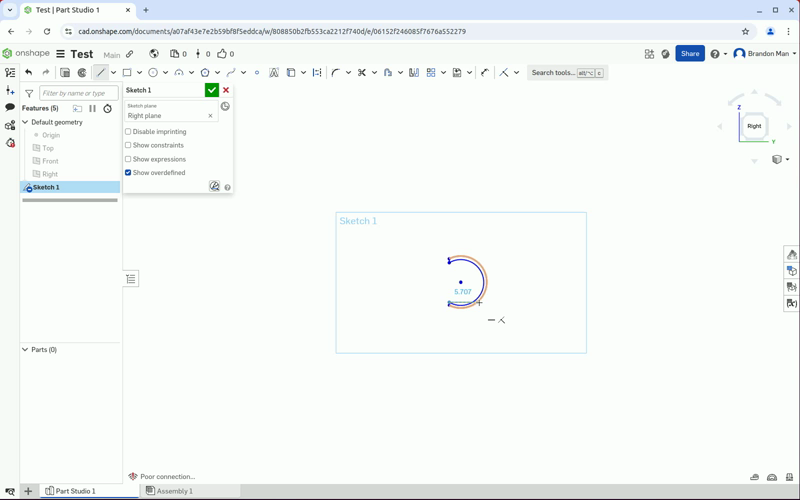
key_down(shift)
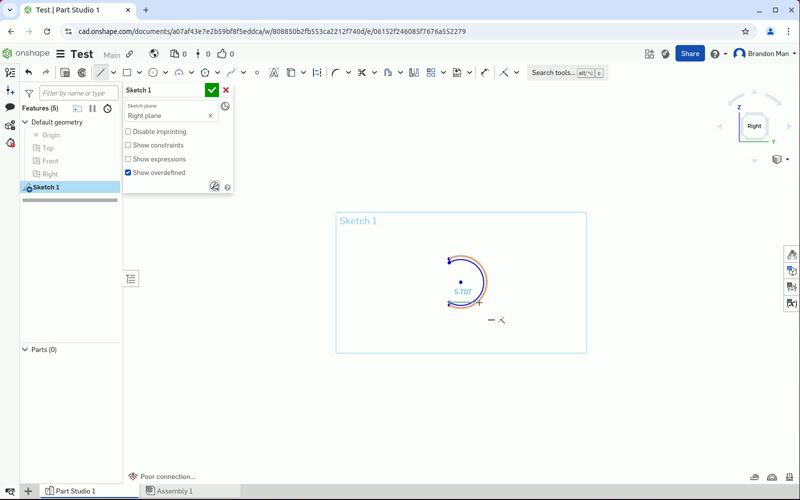
mouse_move(449, 305)
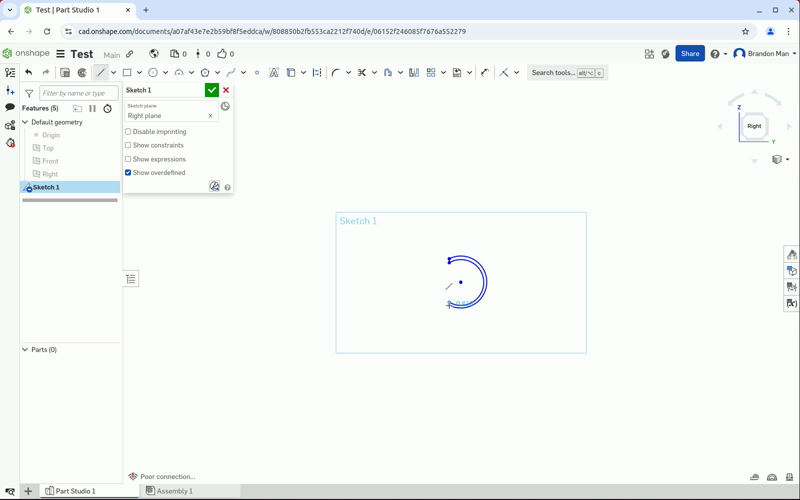
scroll(6)
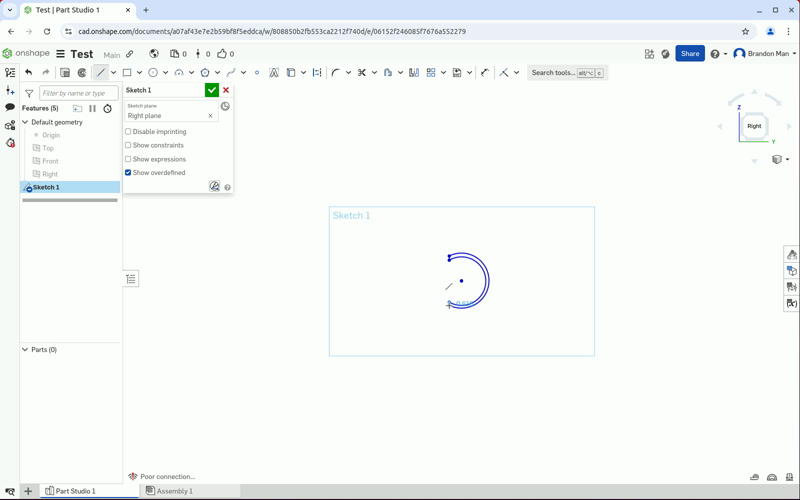
scroll(6)
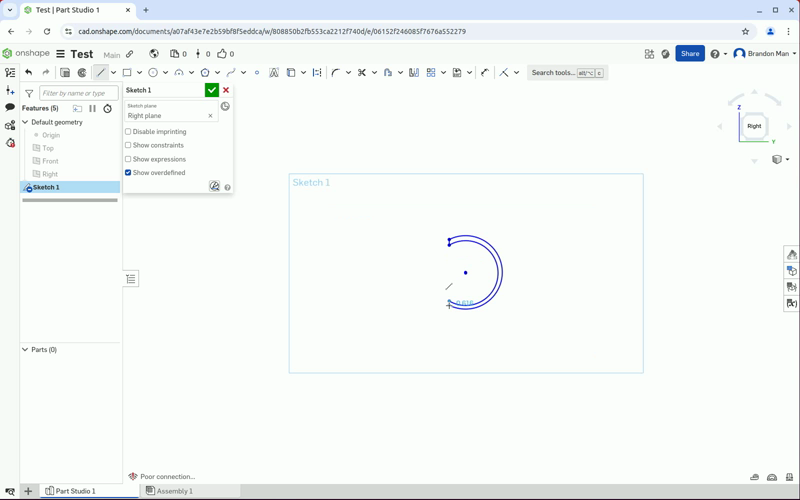
scroll(6)
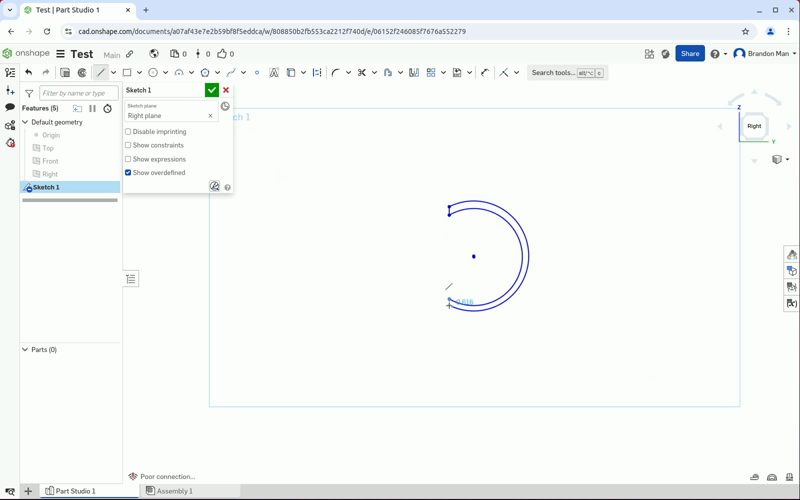
scroll(6)
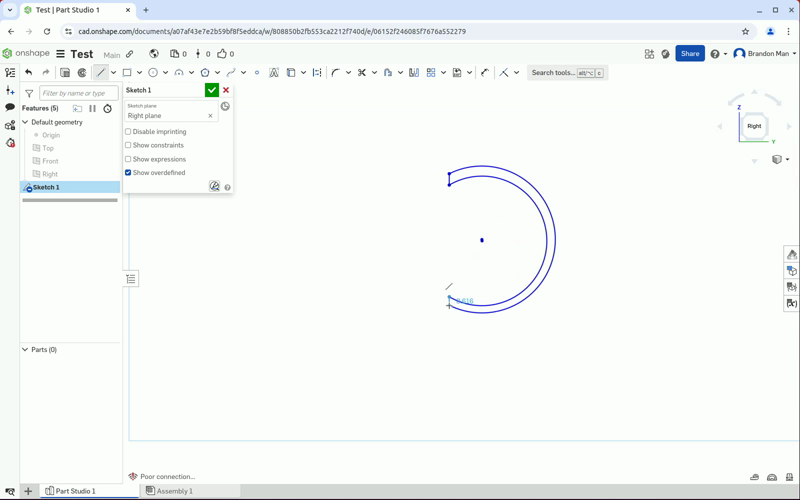
scroll(6)
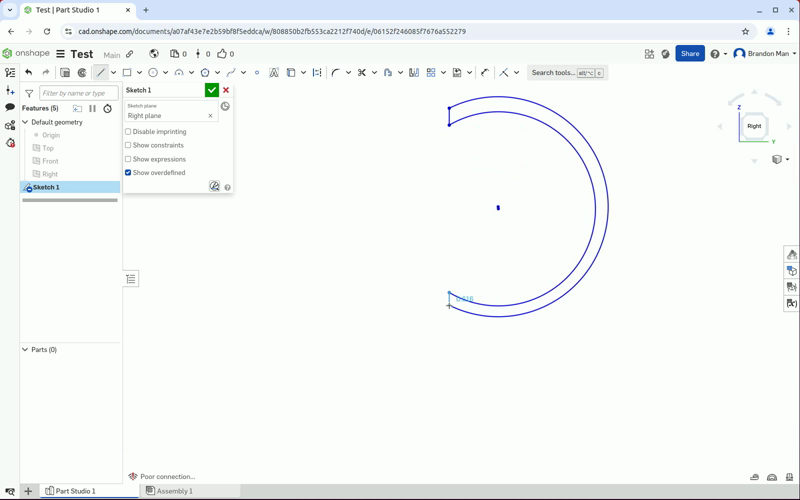
scroll(6)
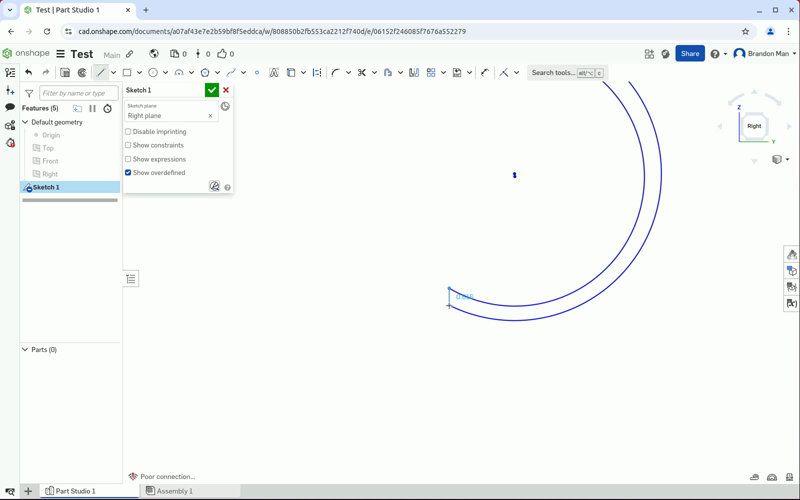
scroll(6)
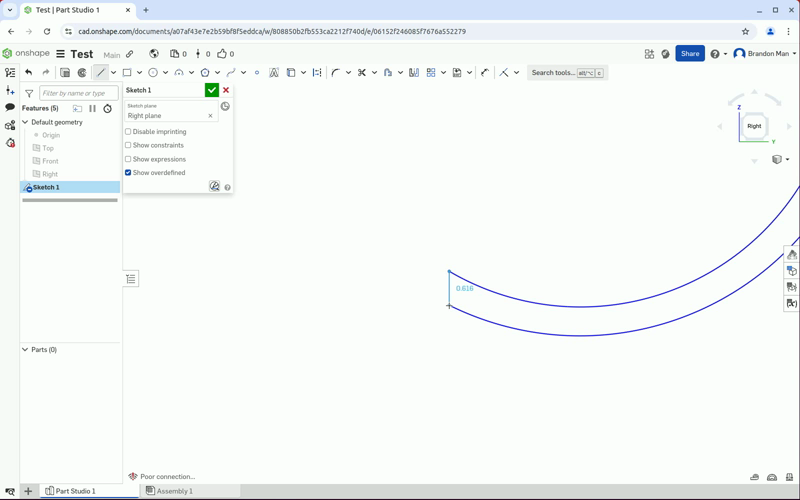
key_up(shift)
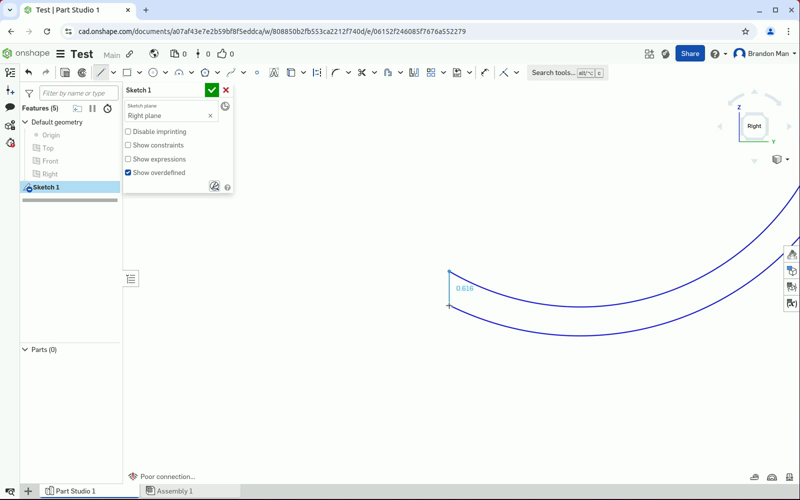
click(449, 305)
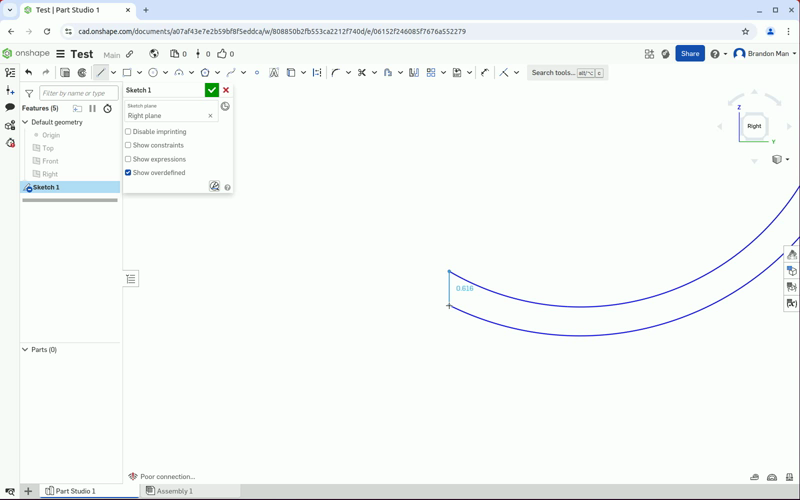
scroll(-6)
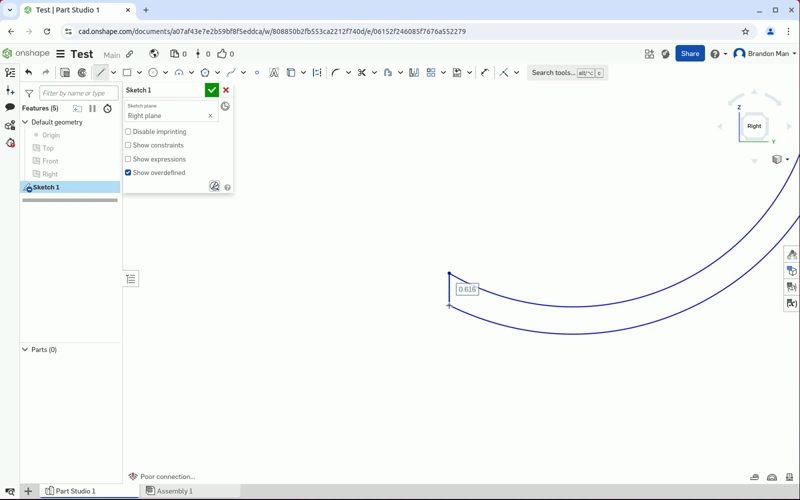
scroll(-6)
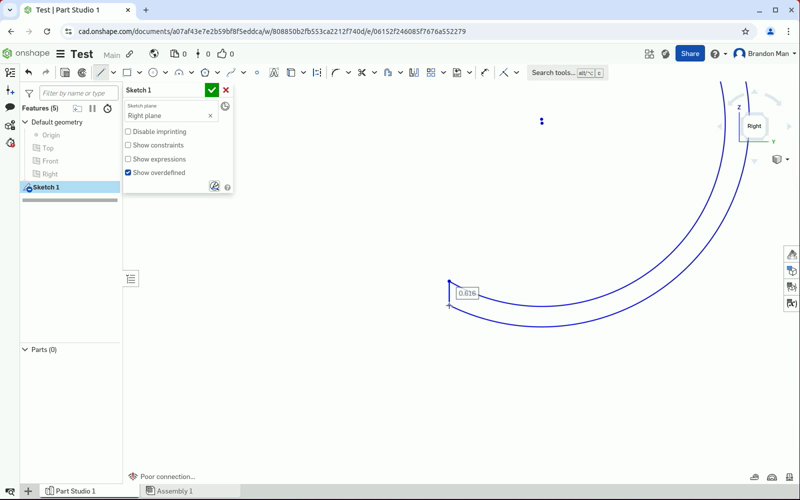
scroll(-6)
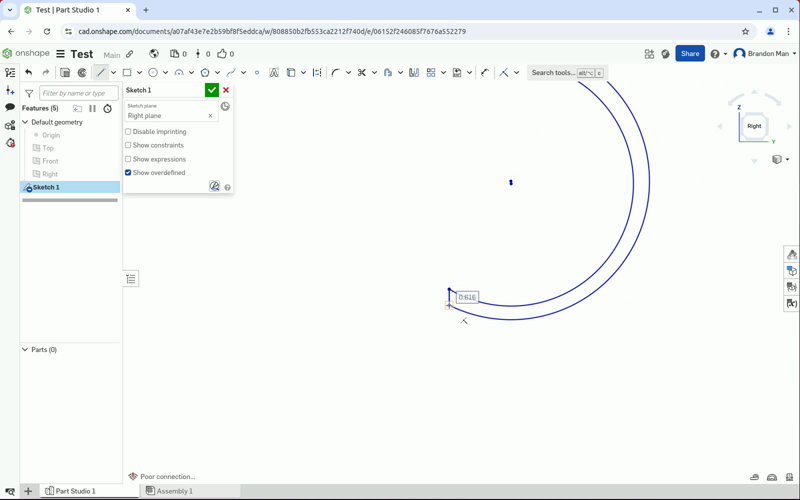
scroll(-6)
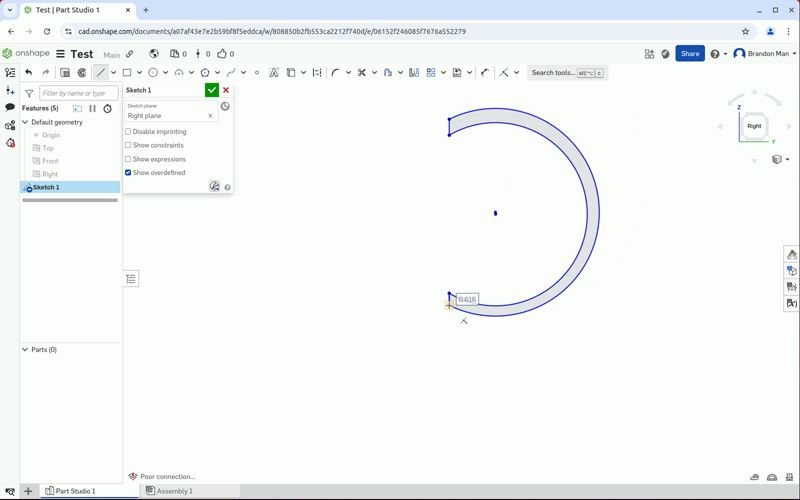
scroll(-6)
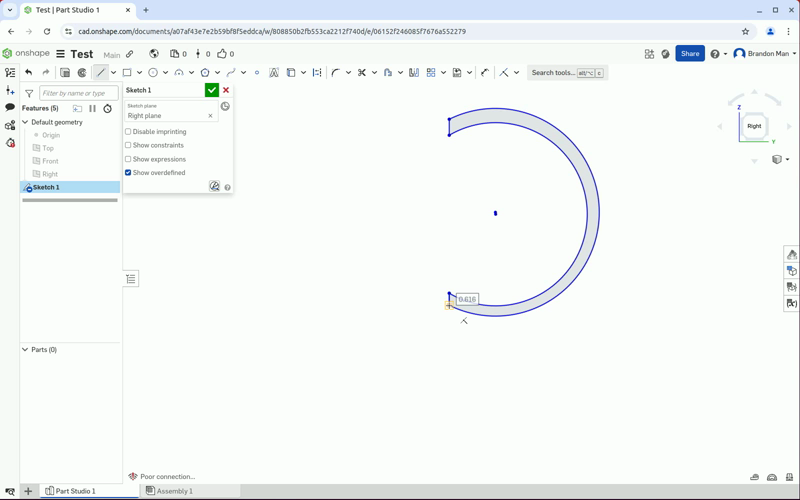
scroll(-6)
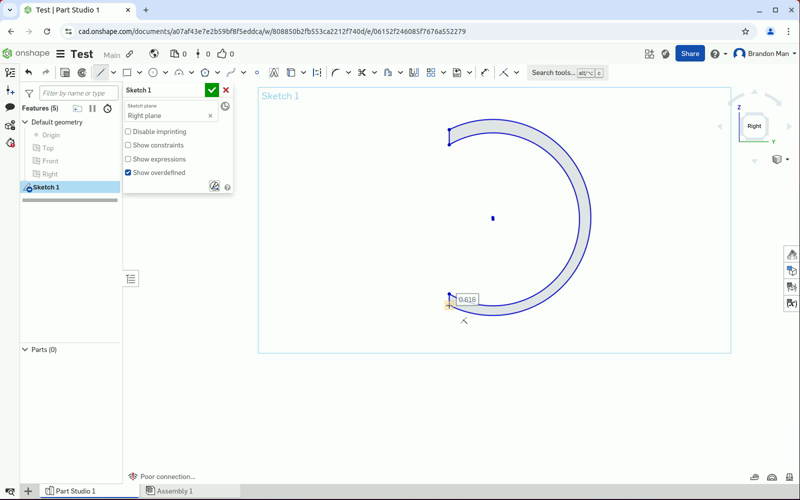
scroll(-6)
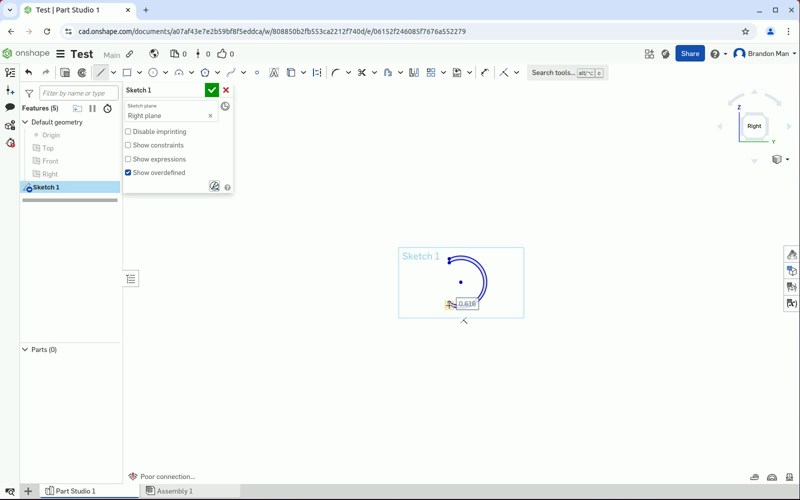
key(esc)
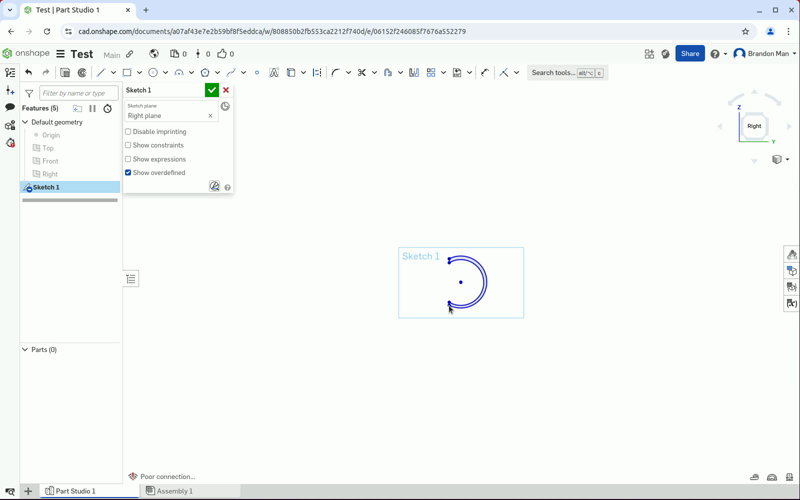
mouse_move(478, 266)
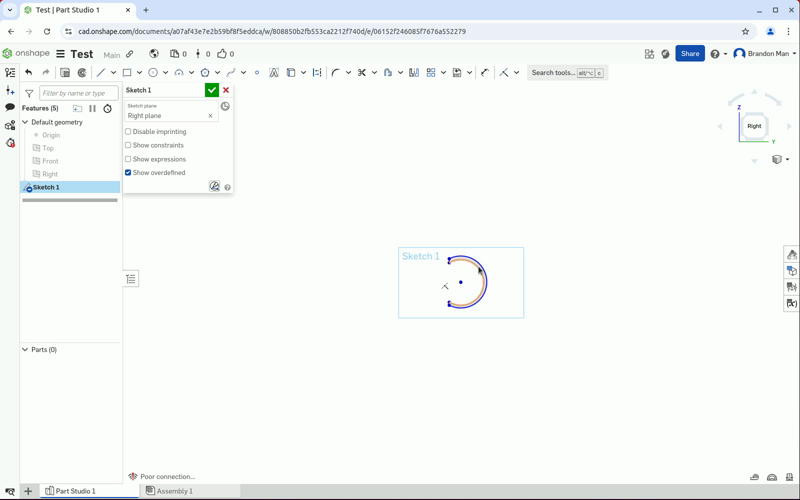
scroll(6)
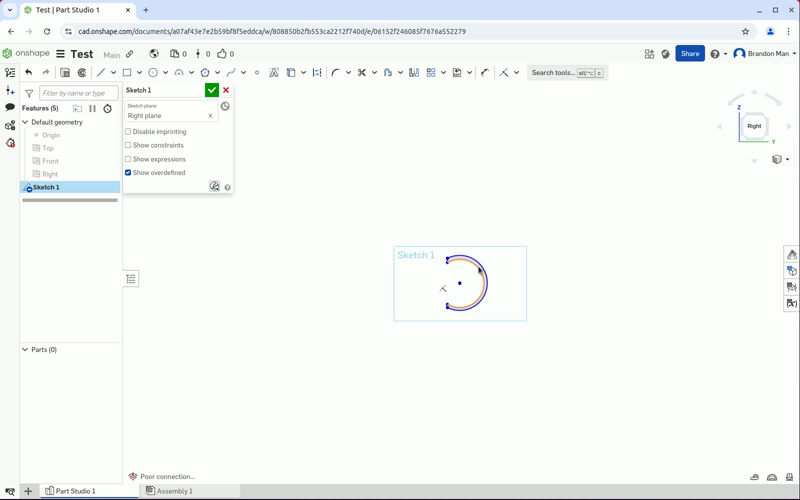
scroll(6)
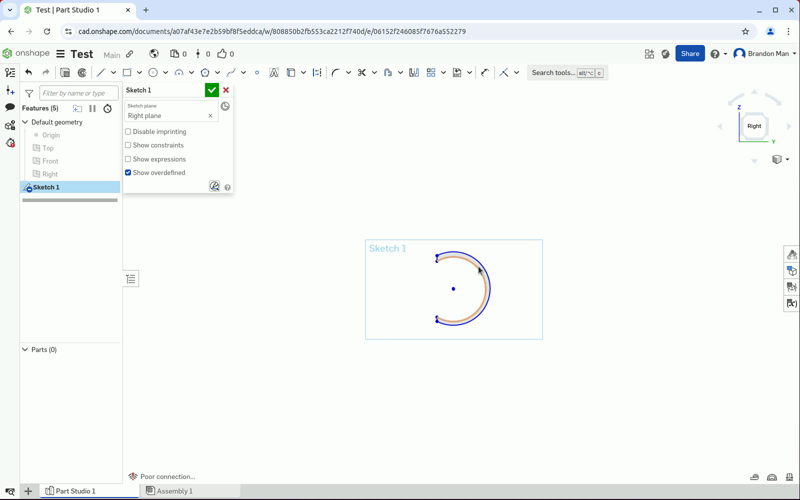
scroll(6)
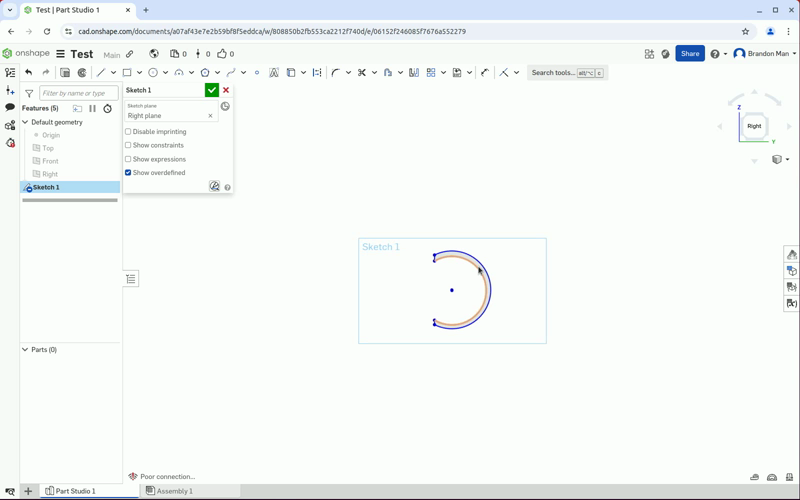
scroll(6)
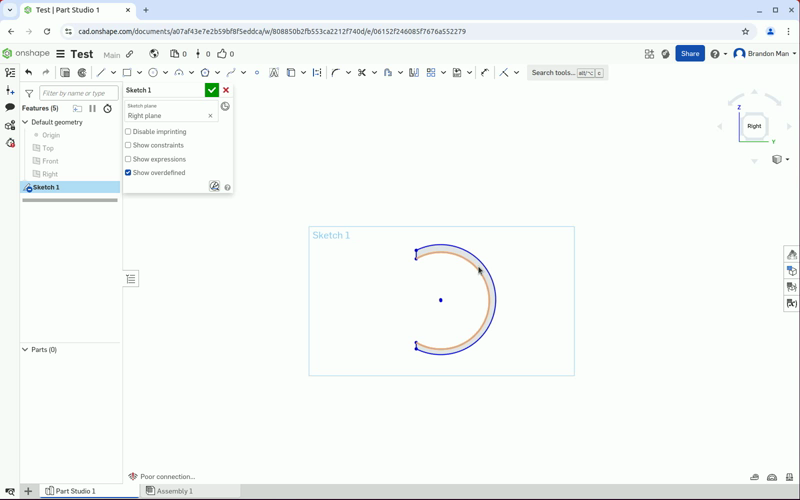
scroll(6)
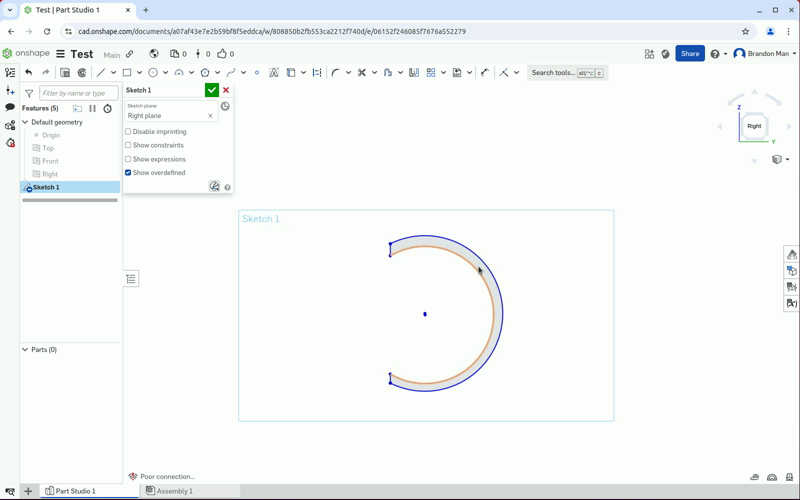
scroll(6)
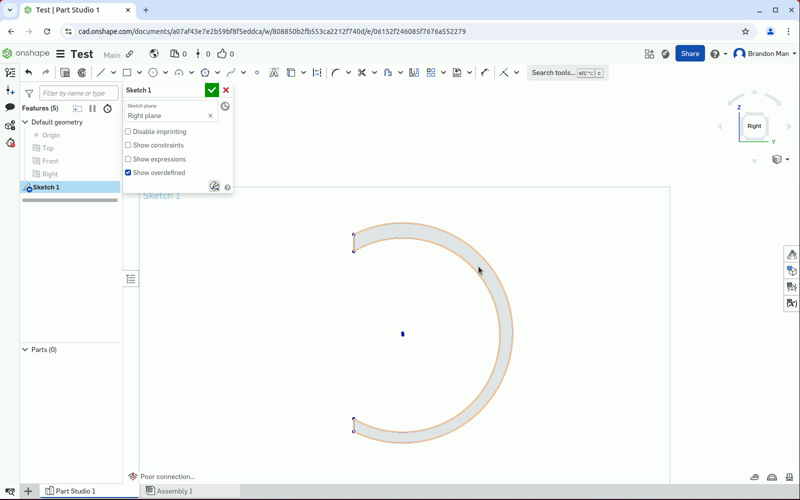
scroll(6)
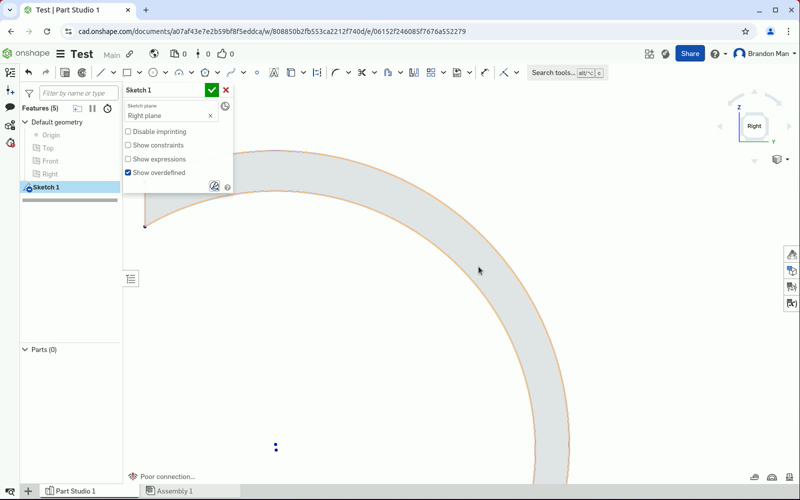
click(478, 266)
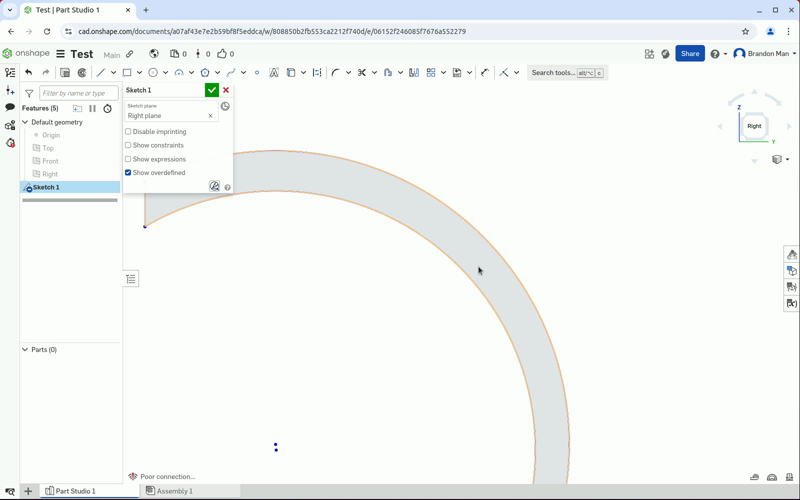
scroll(-6)
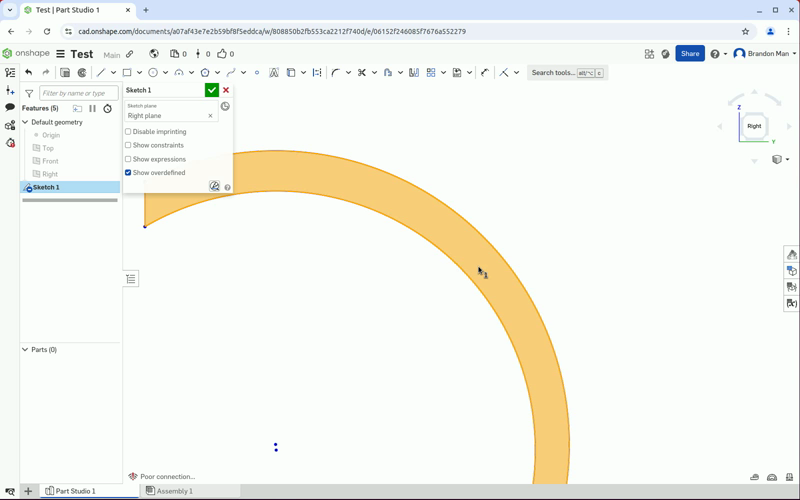
scroll(-6)
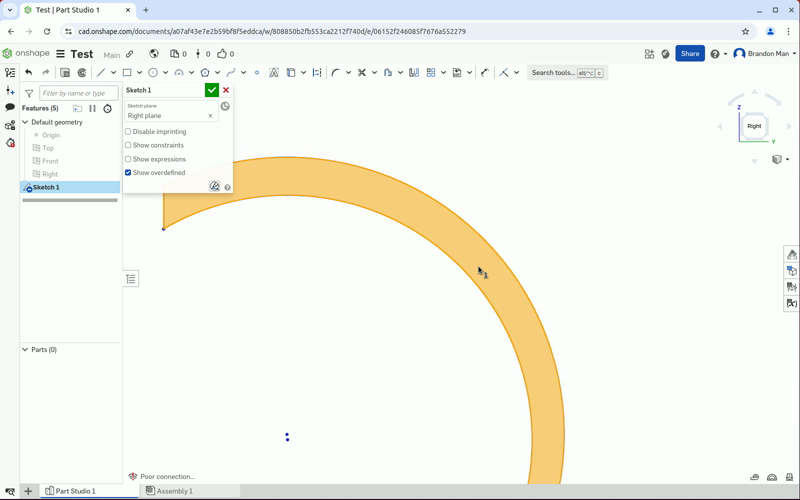
scroll(-6)
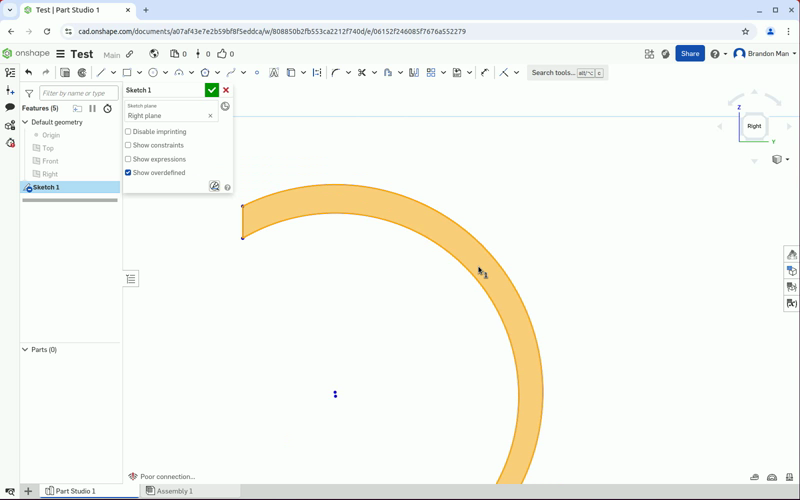
scroll(-6)
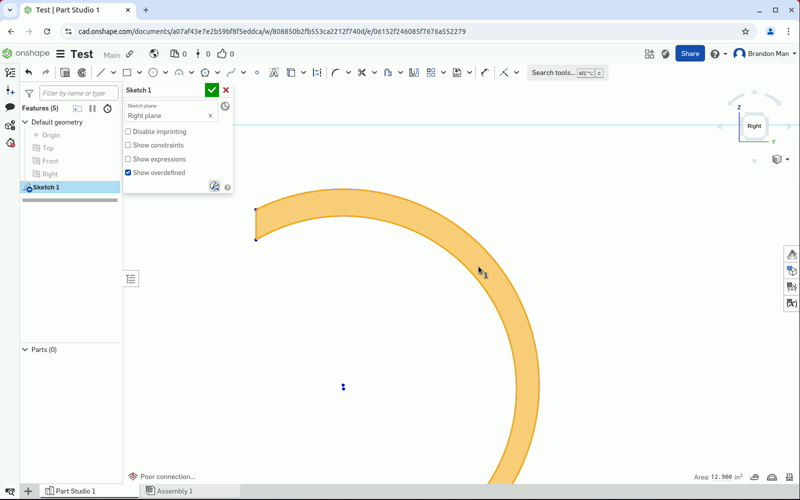
scroll(-6)
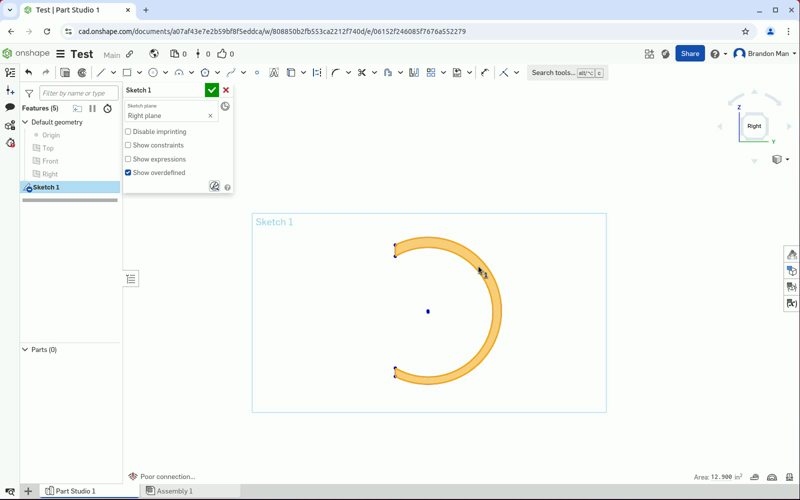
scroll(-6)
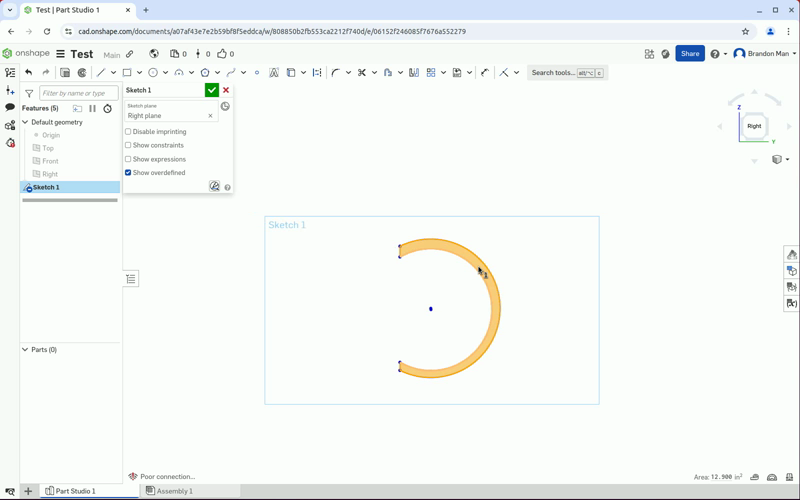
scroll(-6)
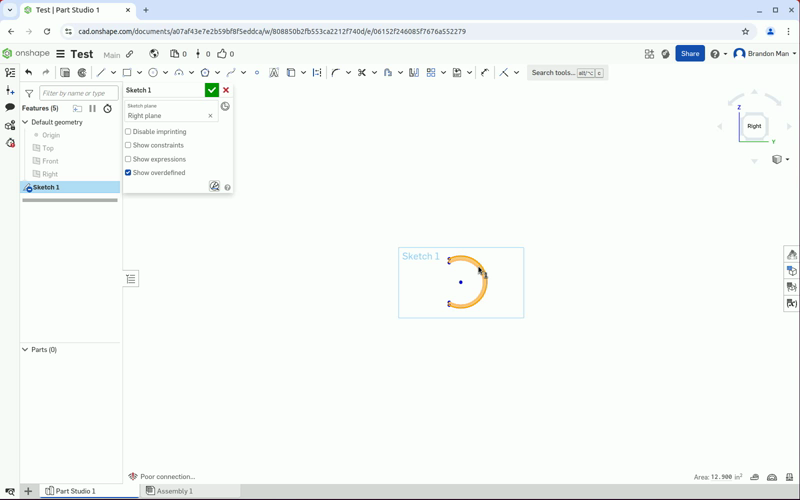
mouse_move(73, 352)
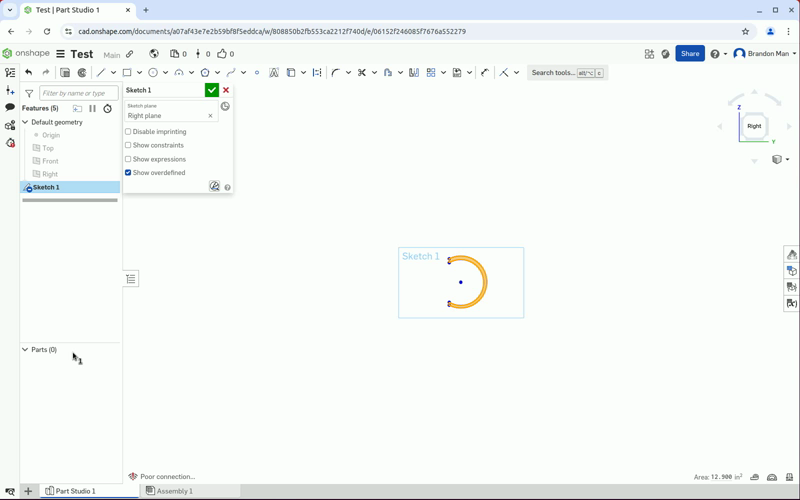
key(shift+y)
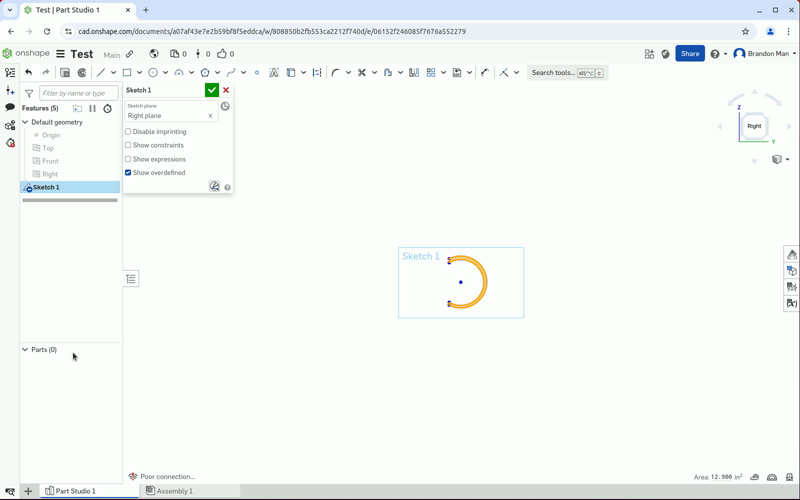
key(shift+e)
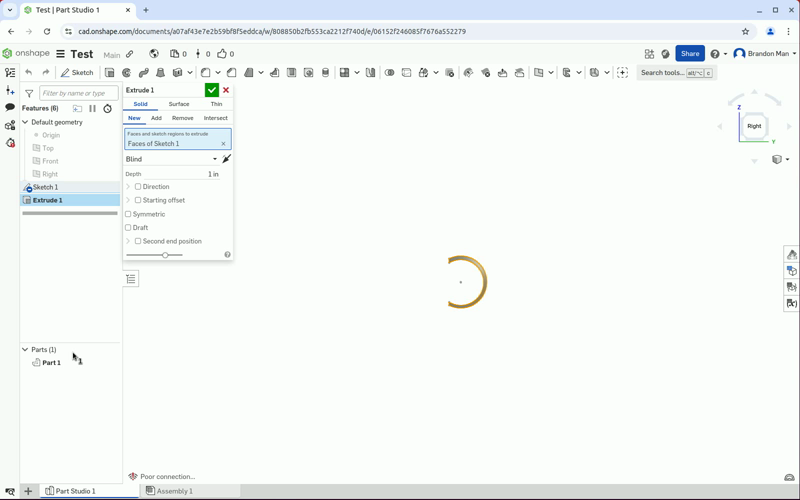
mouse_move(143, 106)
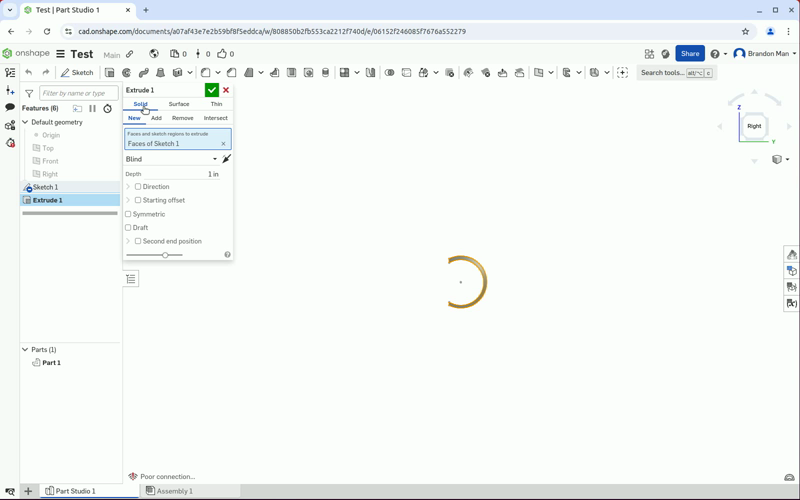
click(143, 106)
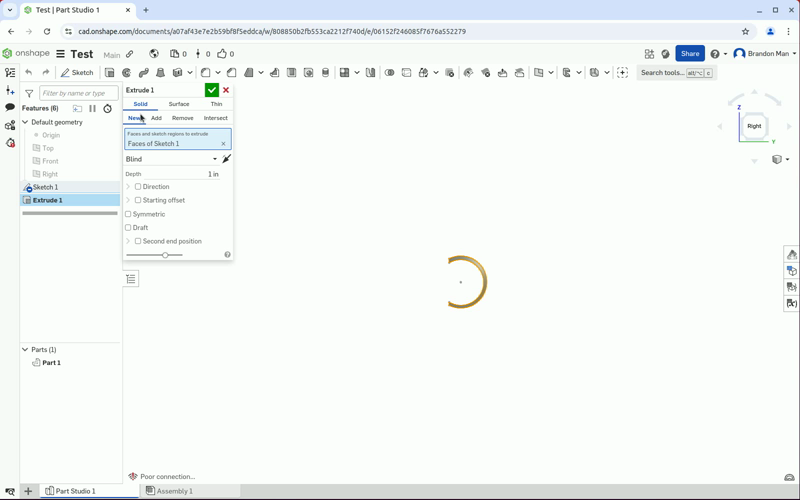
mouse_move(137, 120)
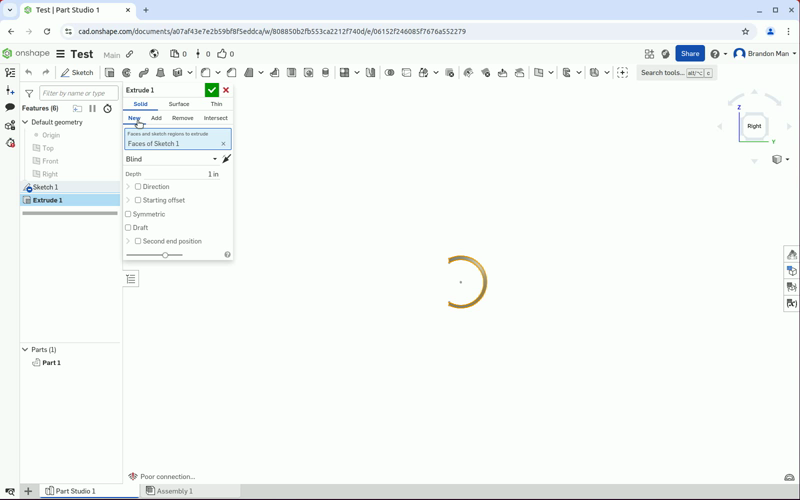
click(137, 120)
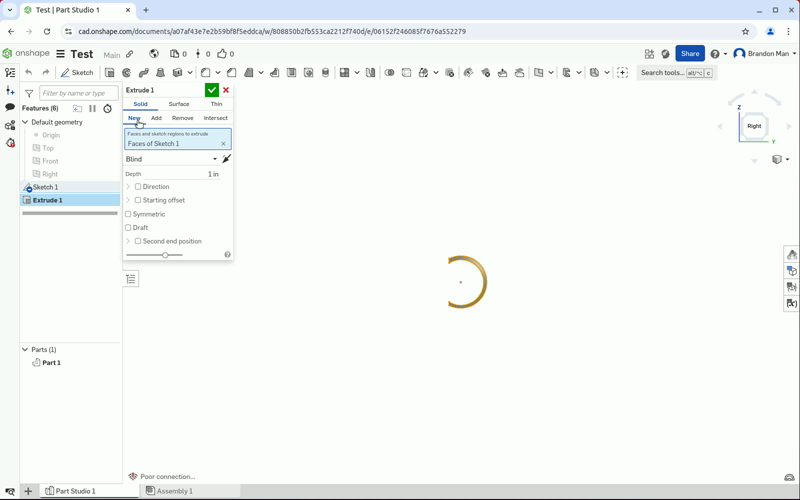
key(tab, 4)
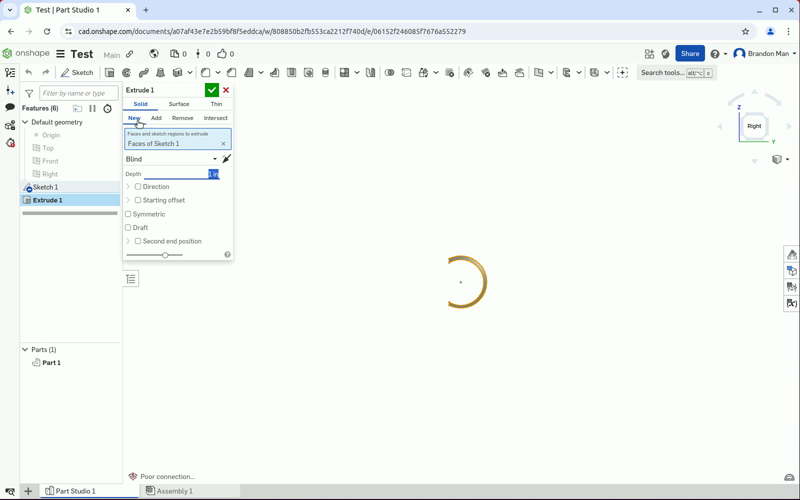
text(23.108)
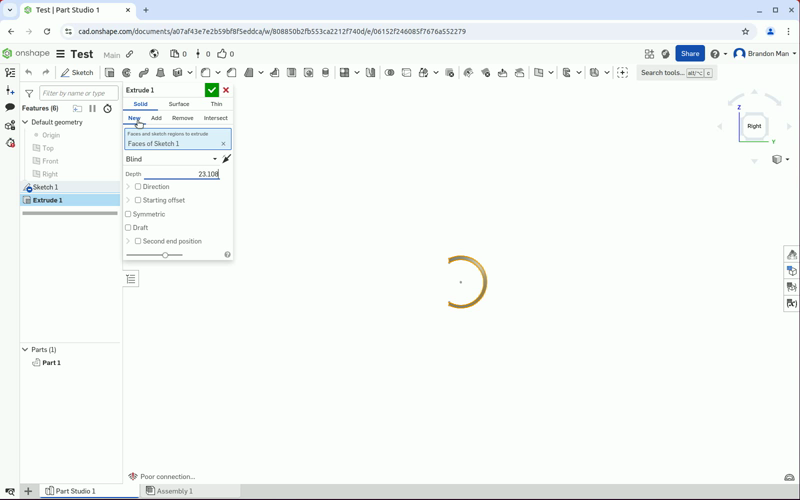
key(enter)
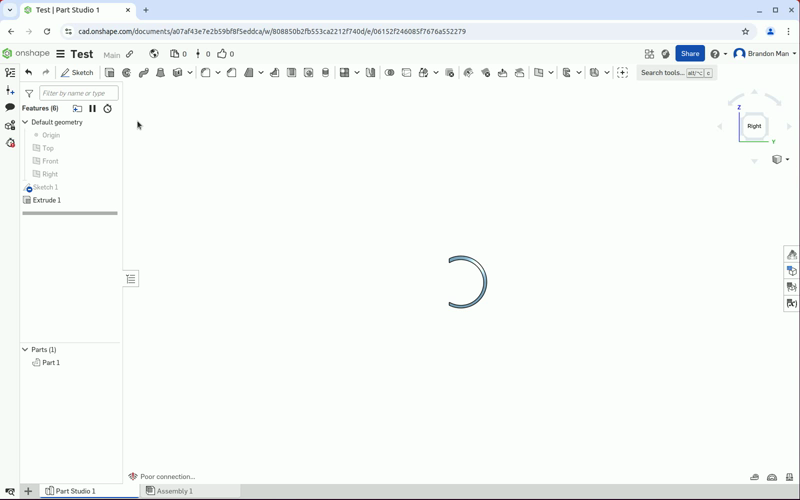
key(shift+h)
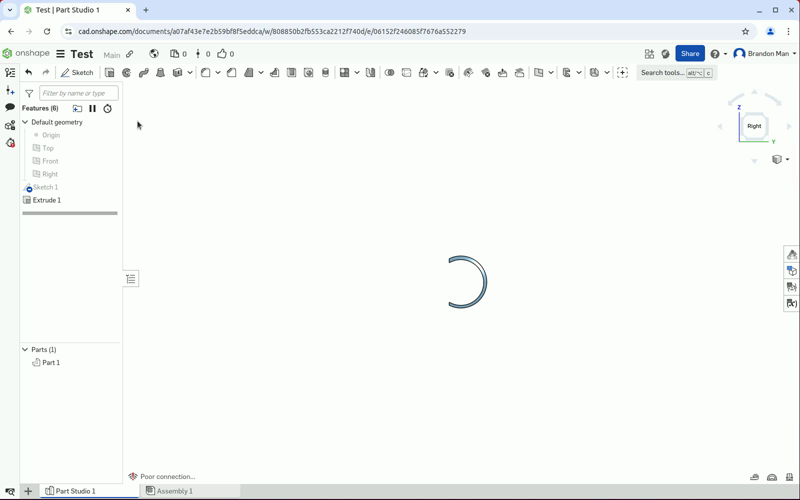
key(shift+h)
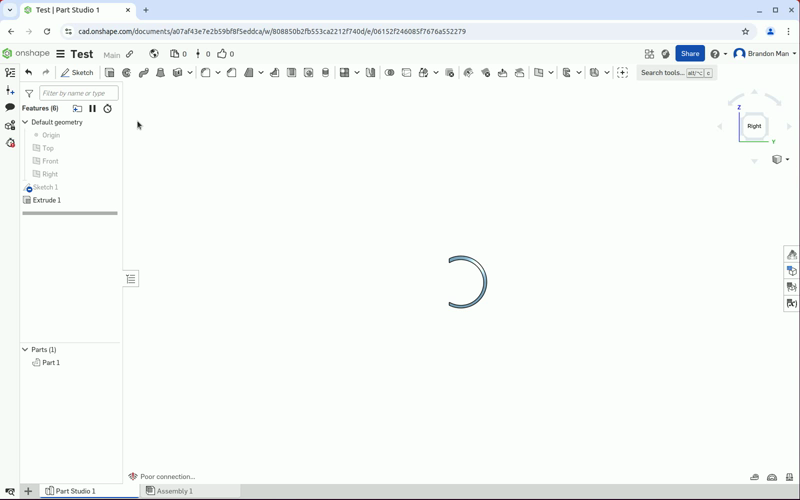
mouse_move(73, 189)
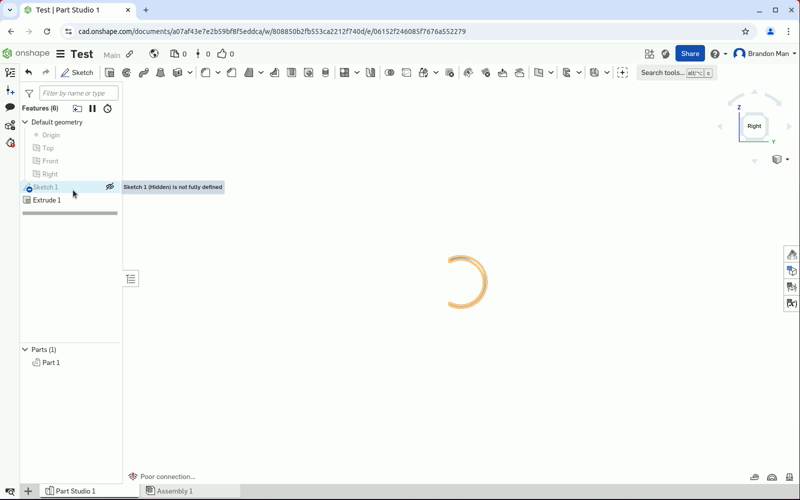
click(73, 189)
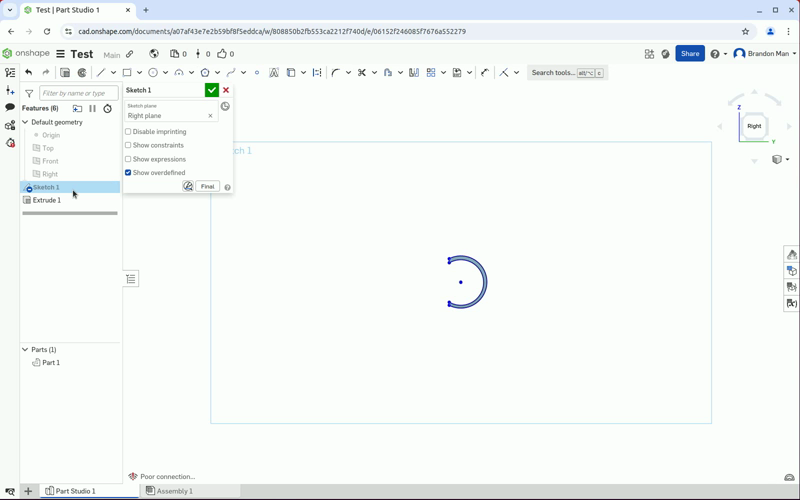
mouse_move(229, 92)
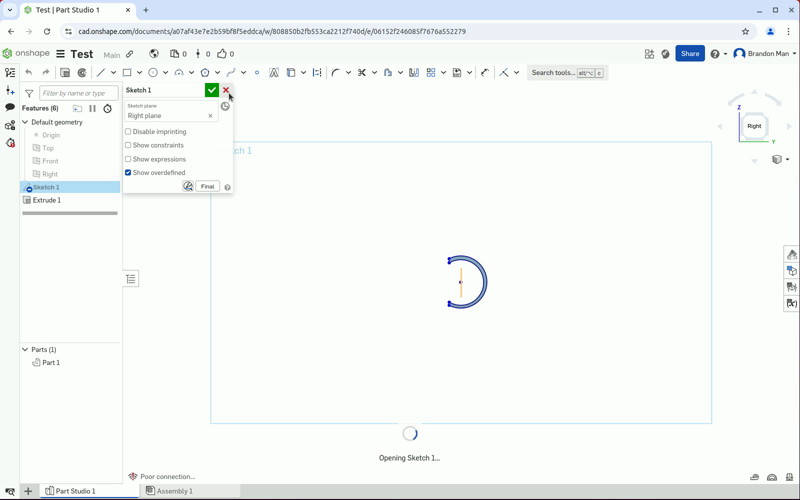
click(229, 92)
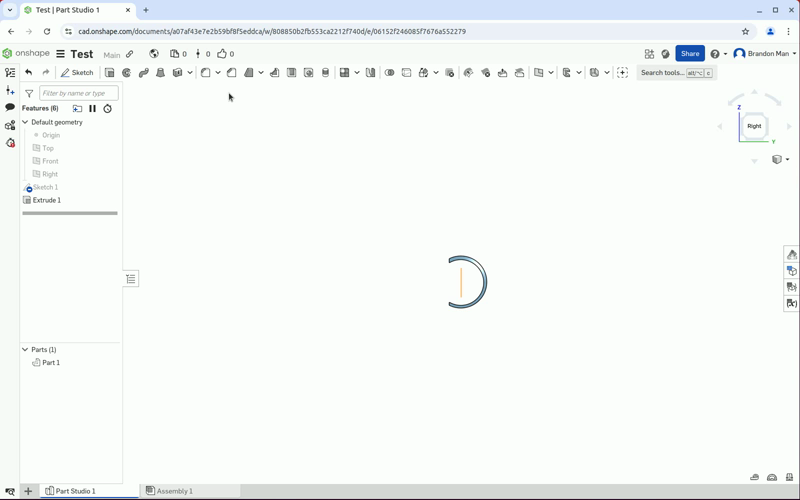
mouse_move(73, 352)
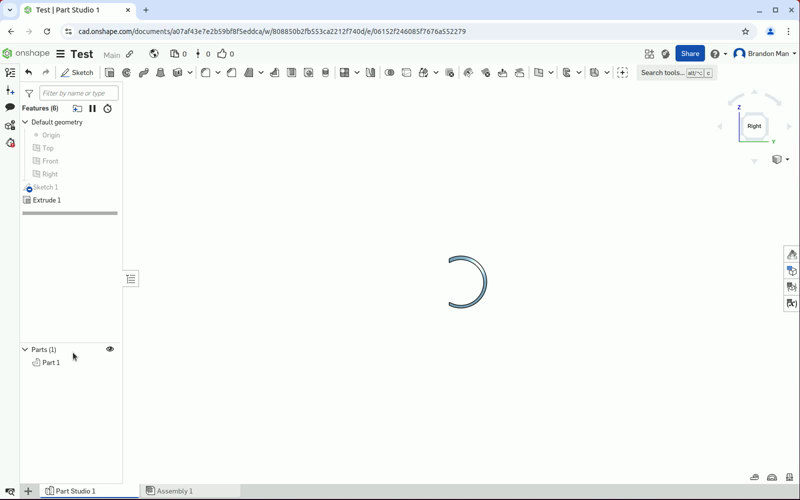
key(y)
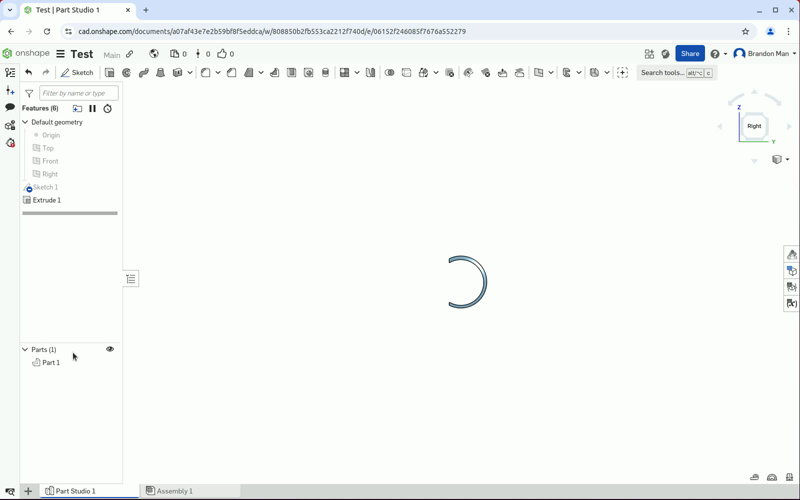
key(shift+p)
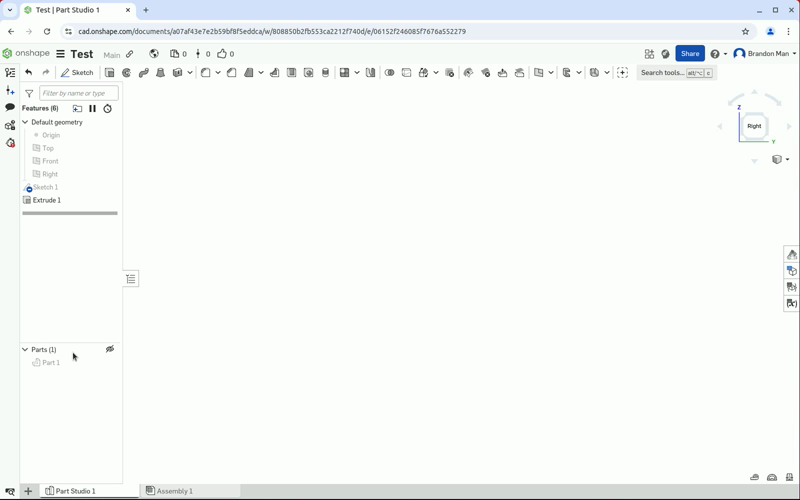
key(space)
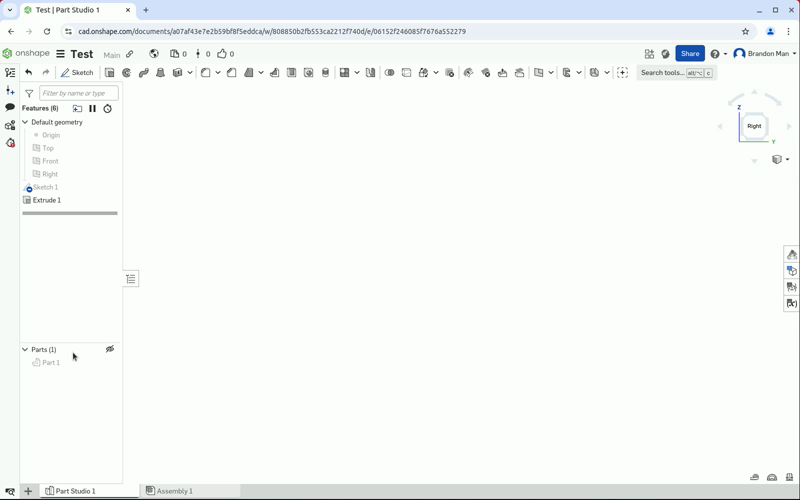
key_down(shift)
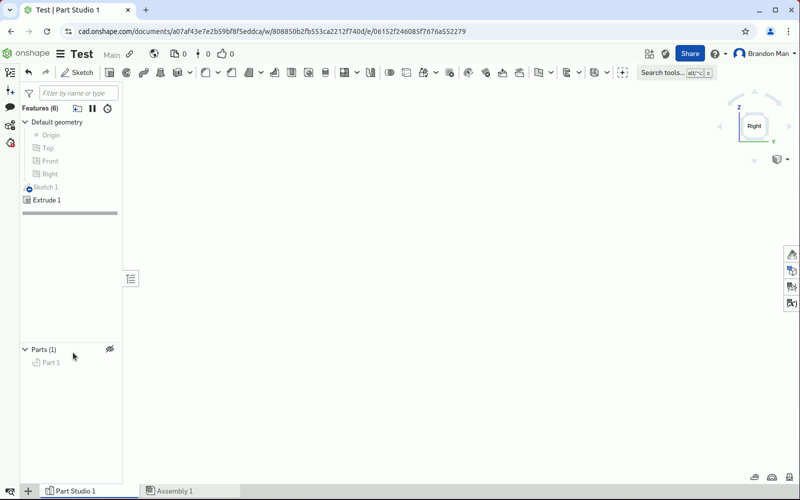
key(right)
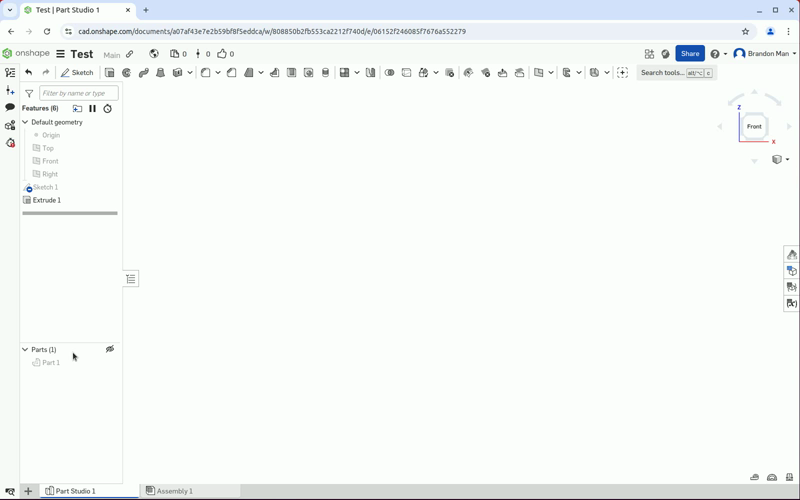
key_up(shift)
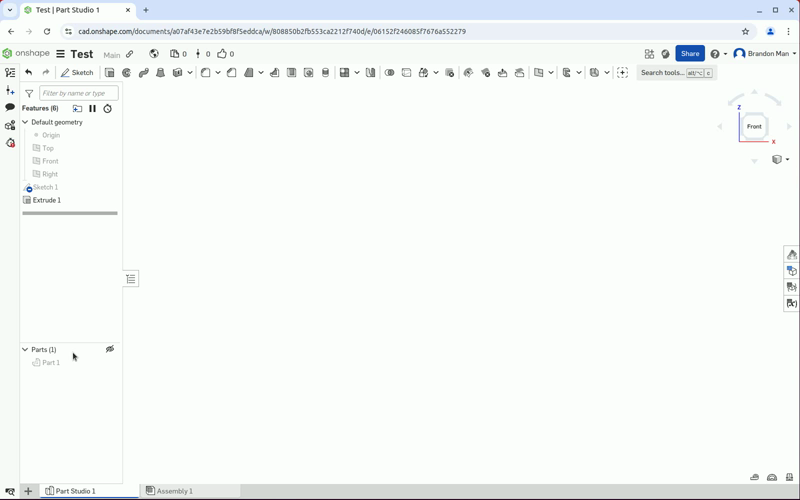
key(space)
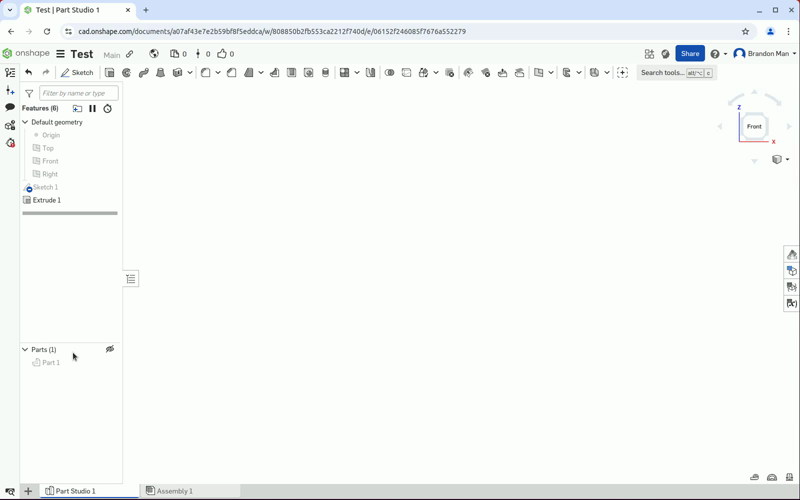
key_down(shift)
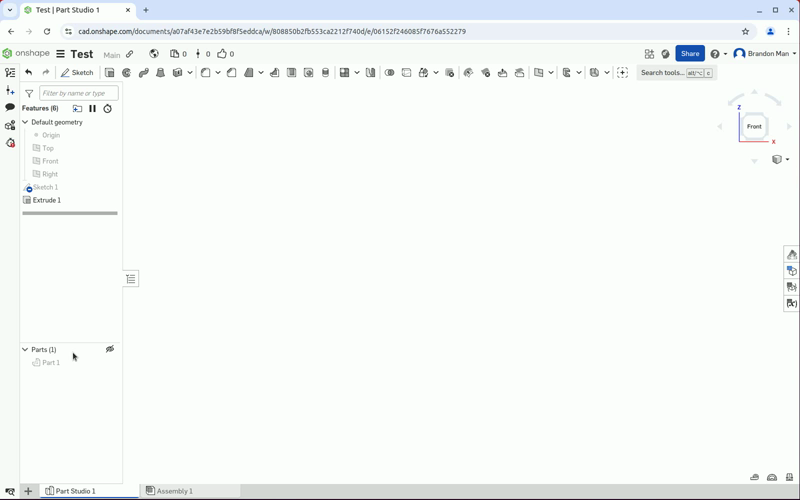
key(down)
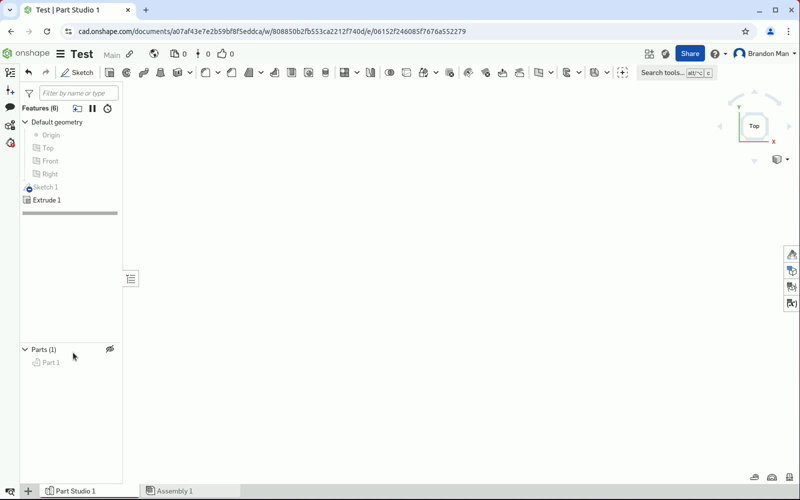
key_up(shift)
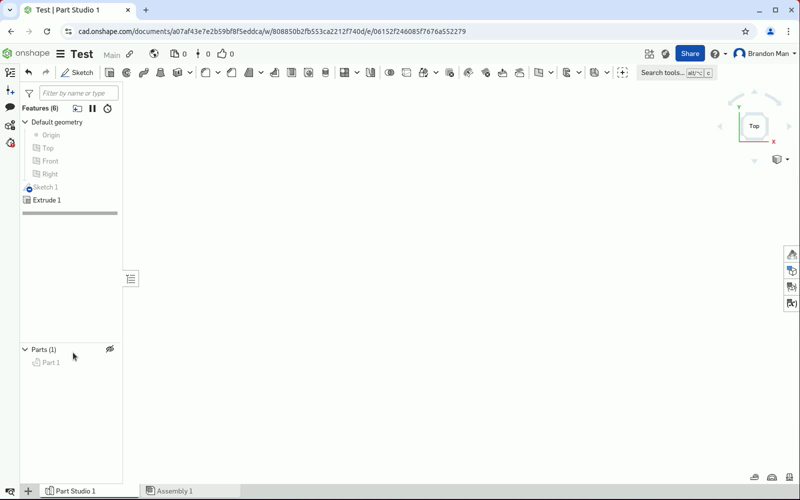
mouse_move(73, 352)
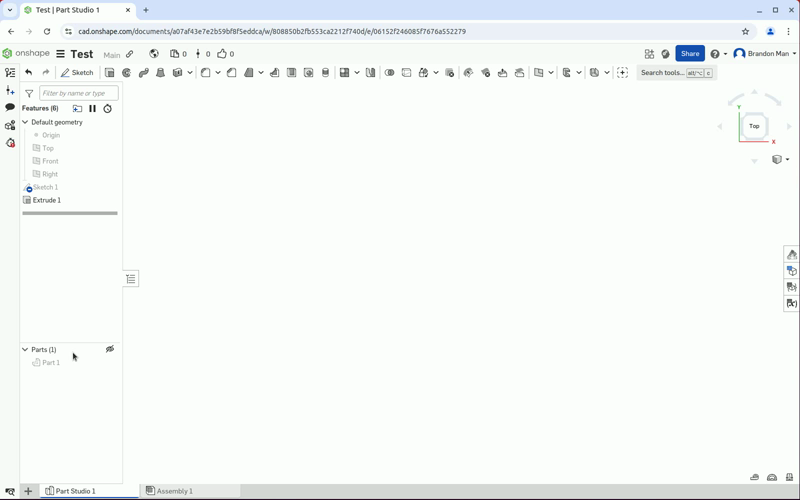
key(shift+y)
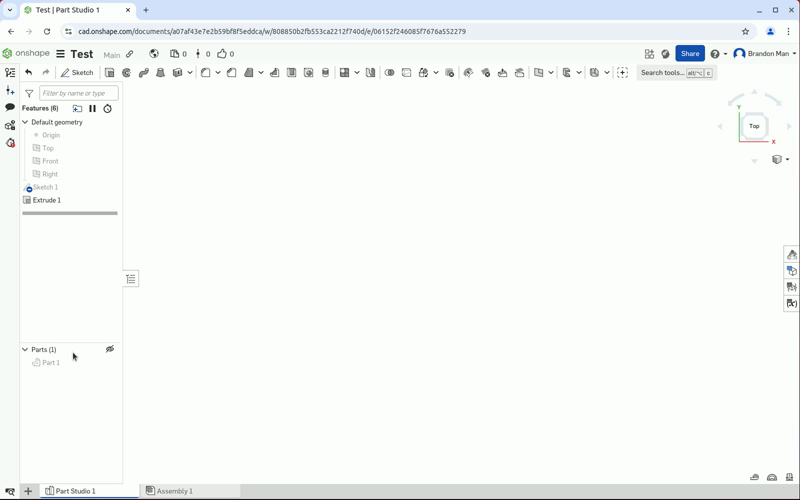
key(shift+s)
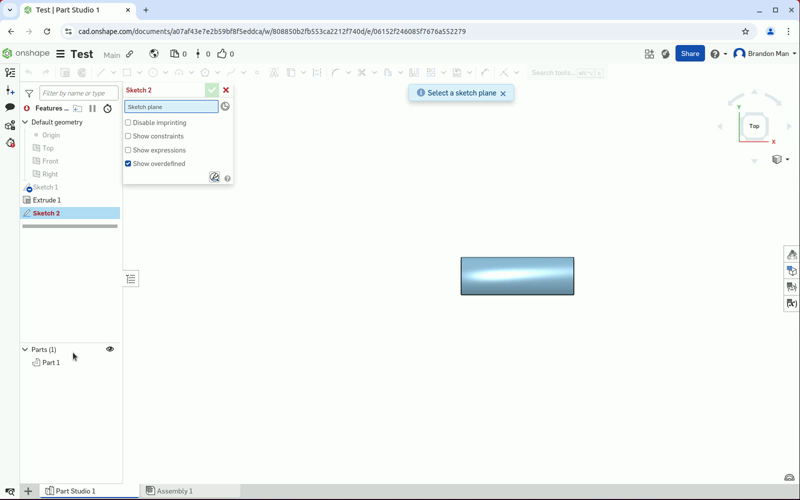
mouse_move(73, 150)
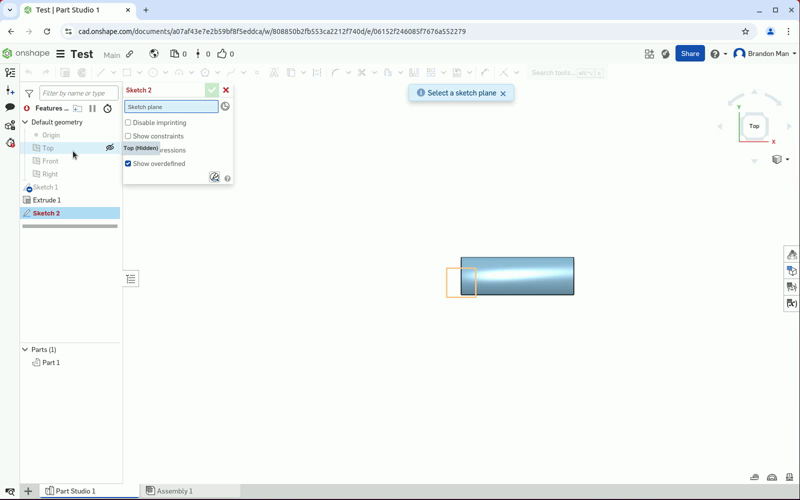
click(73, 150)
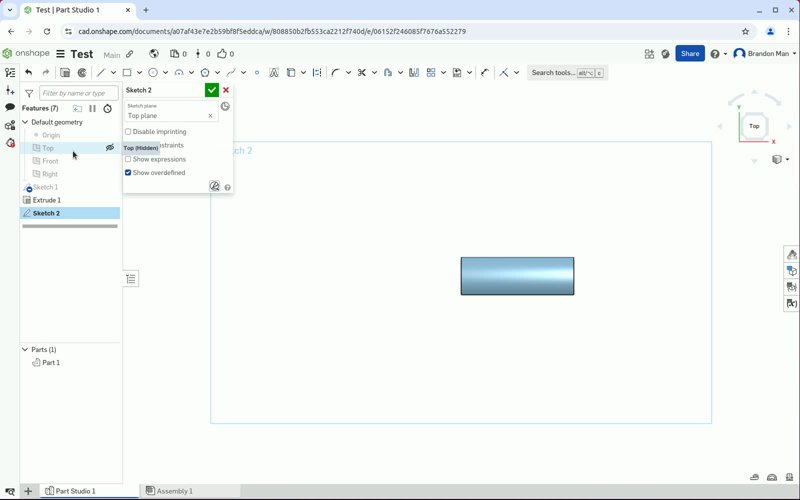
mouse_move(73, 352)
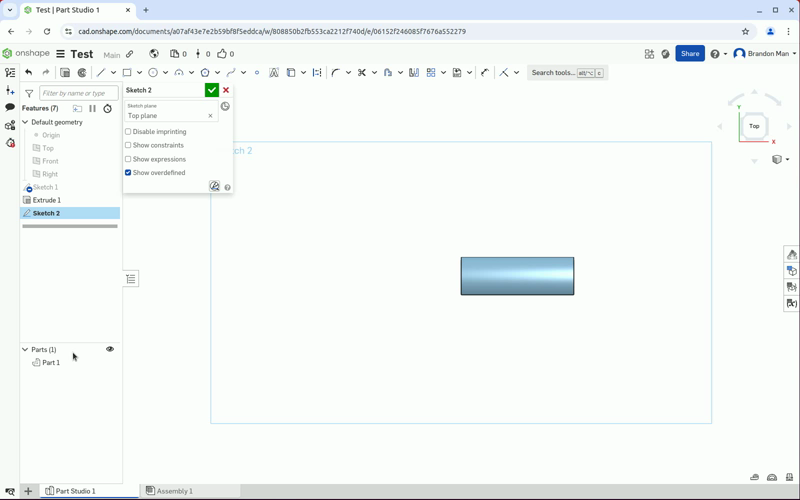
key(y)
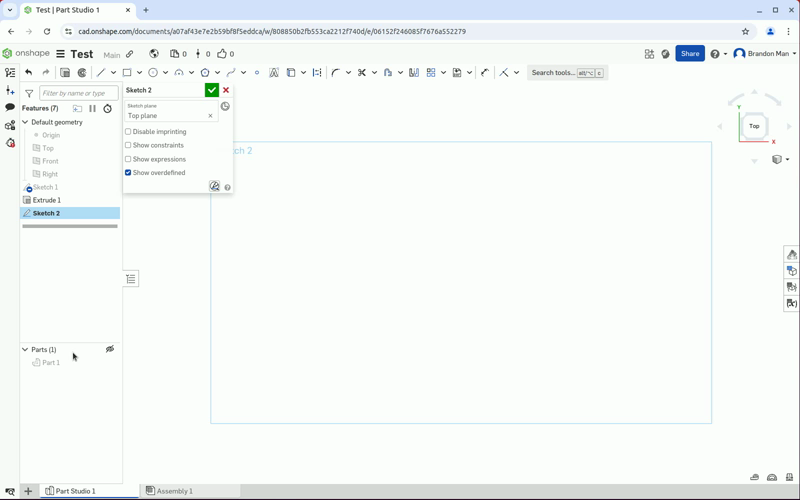
key(c)
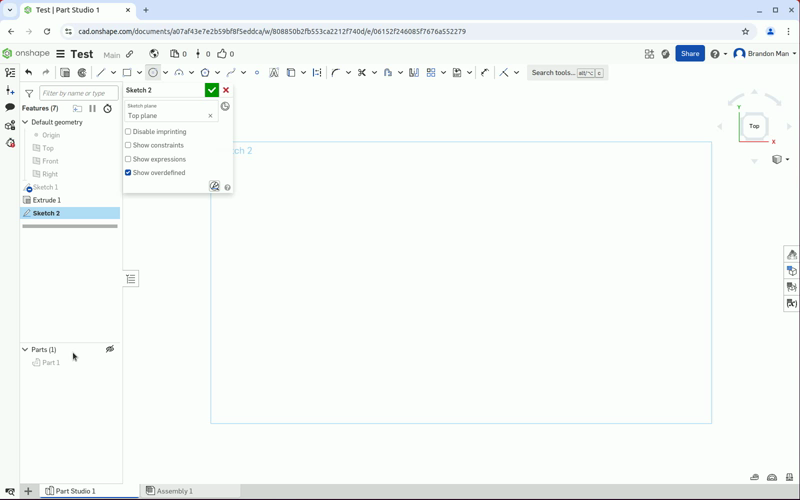
key_down(shift)
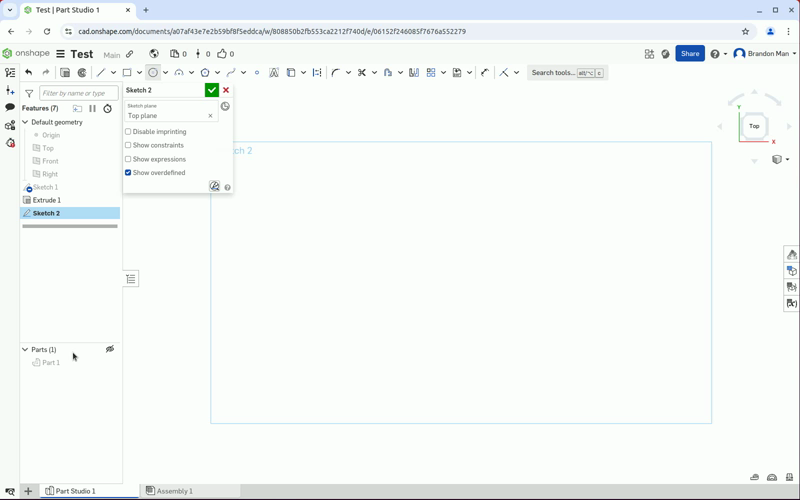
mouse_move(540, 282)
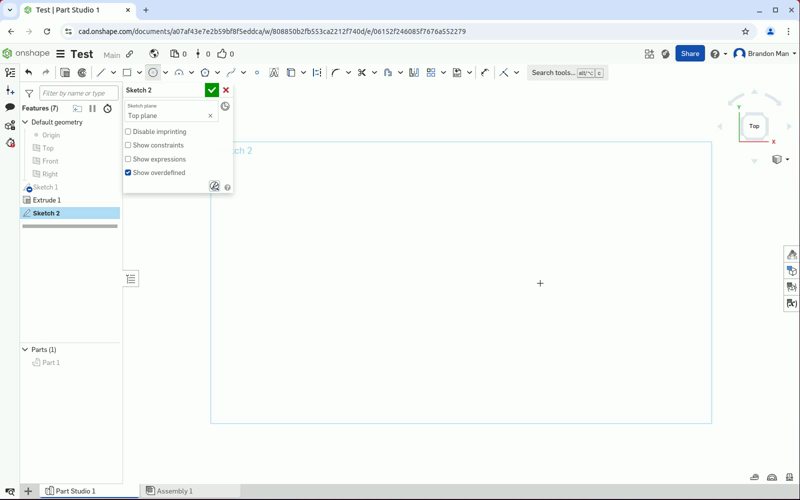
click(540, 282)
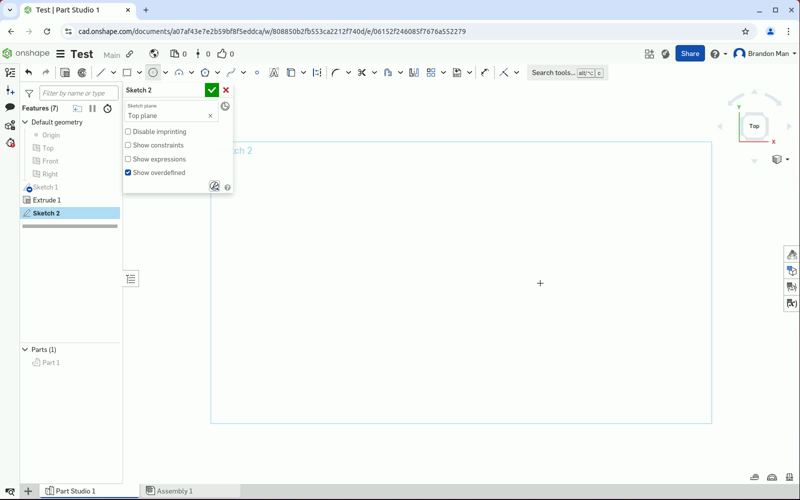
key_up(shift)
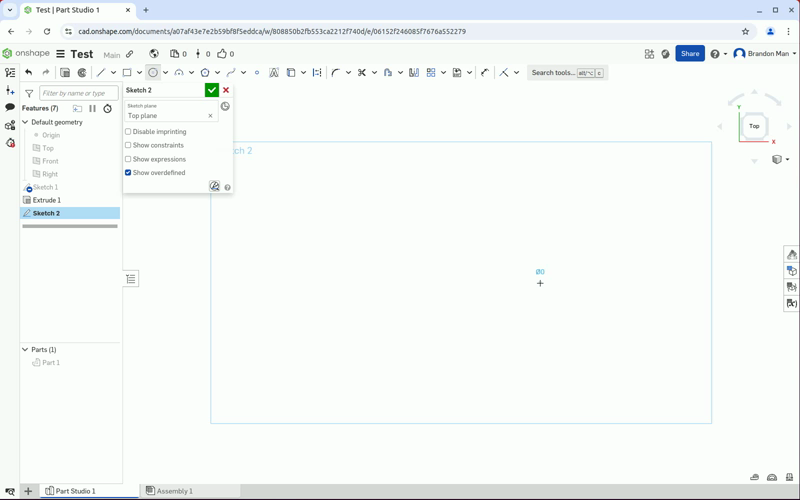
mouse_move(562, 282)
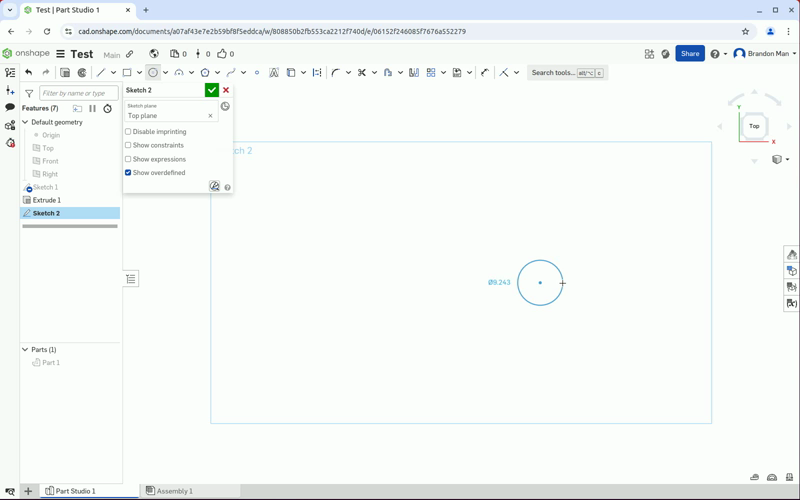
click(562, 282)
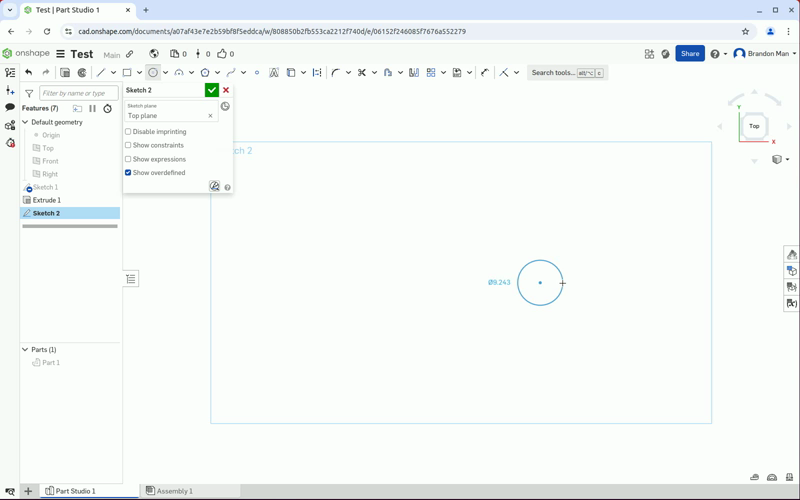
key(esc)
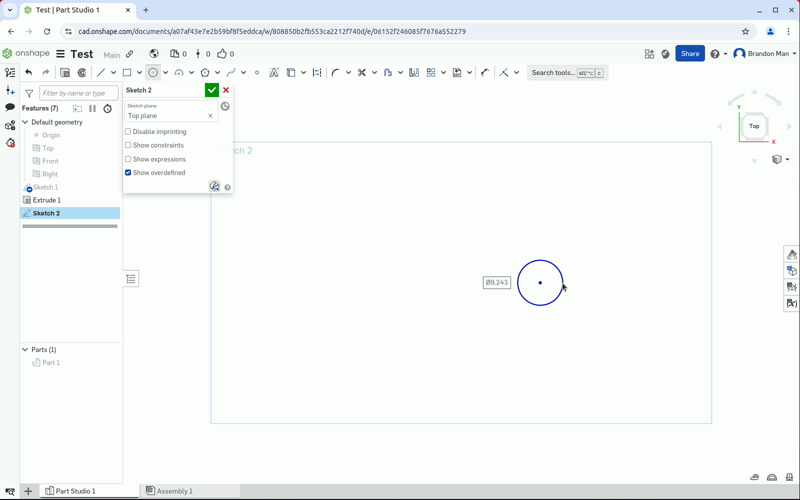
mouse_move(559, 288)
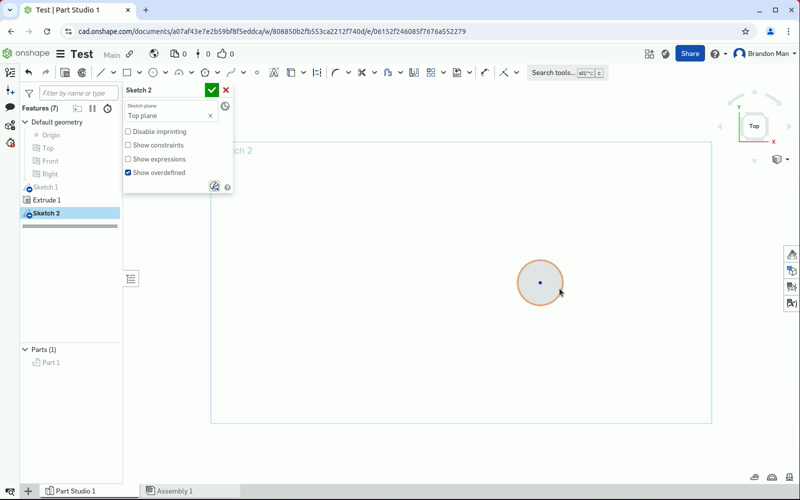
scroll(6)
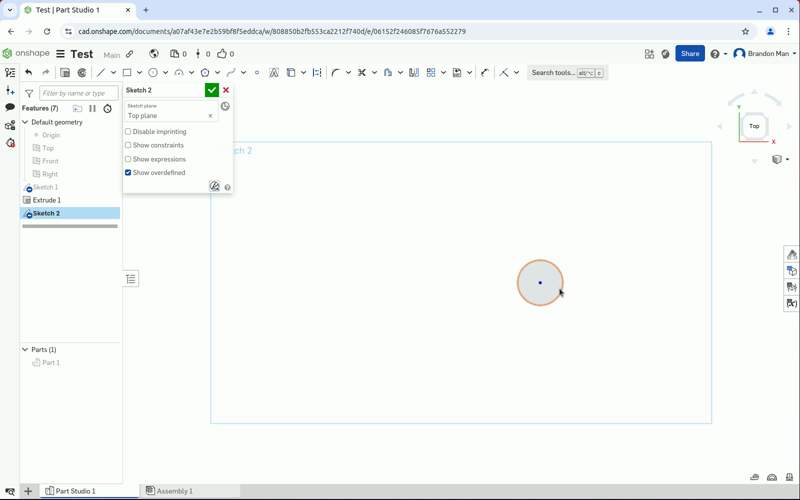
scroll(6)
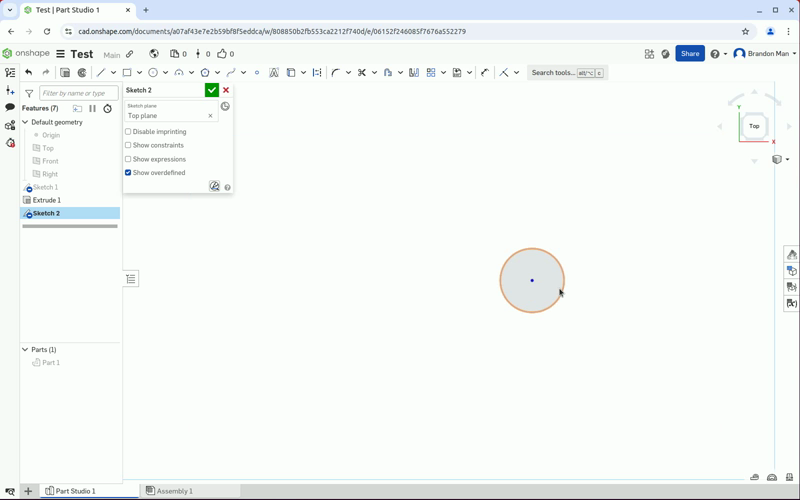
scroll(6)
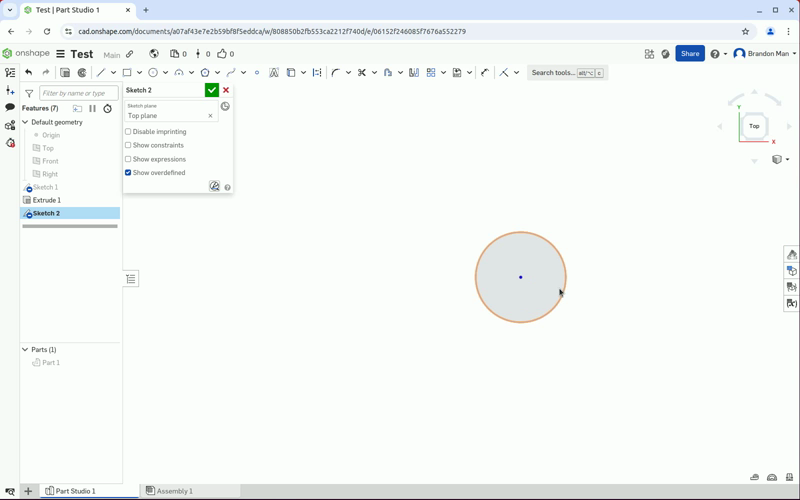
scroll(6)
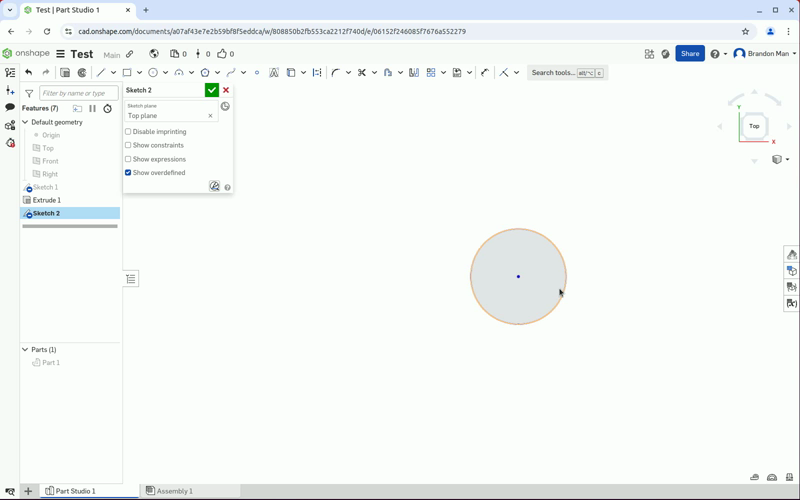
scroll(6)
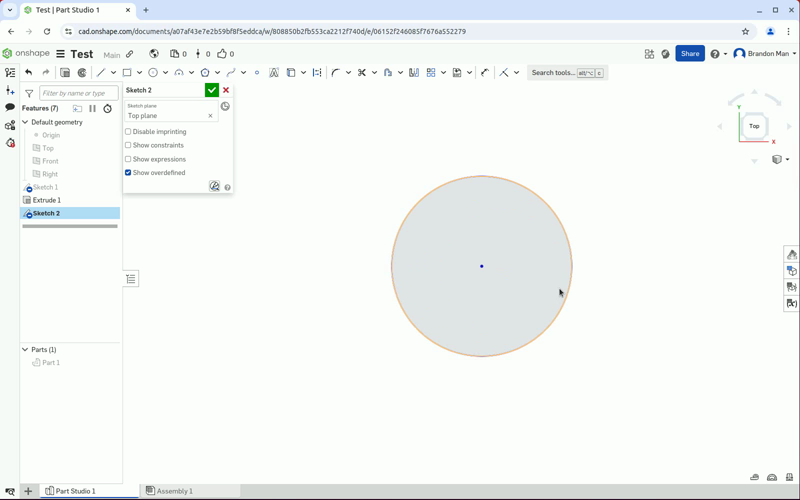
scroll(6)
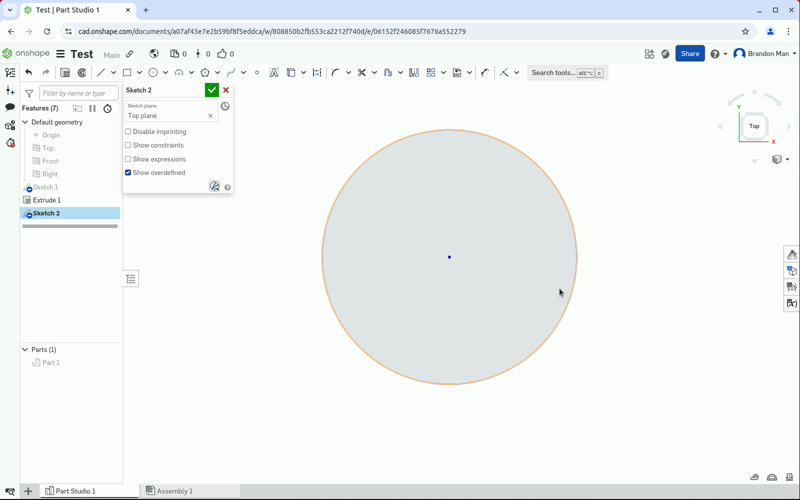
scroll(6)
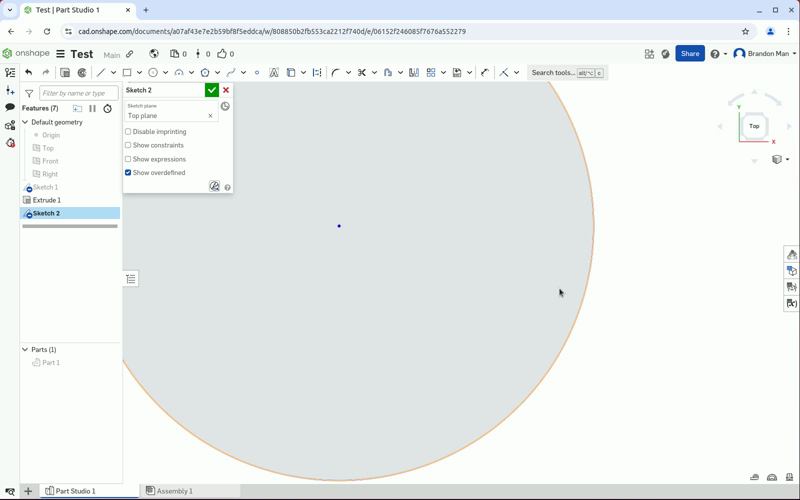
click(559, 288)
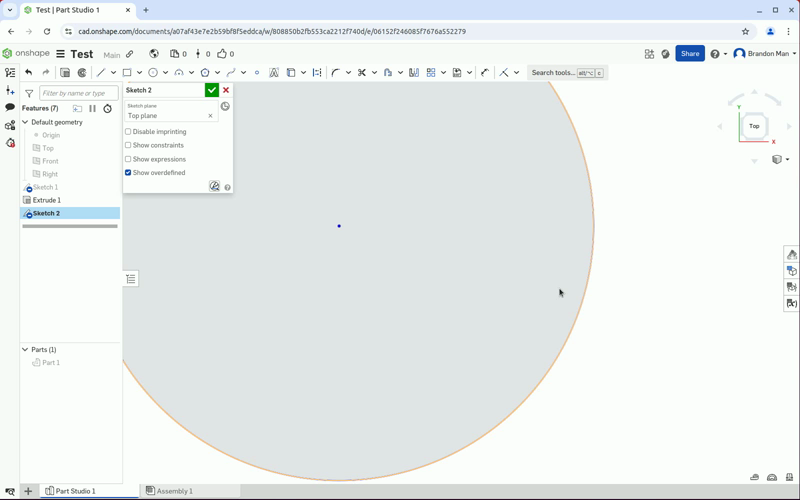
scroll(-6)
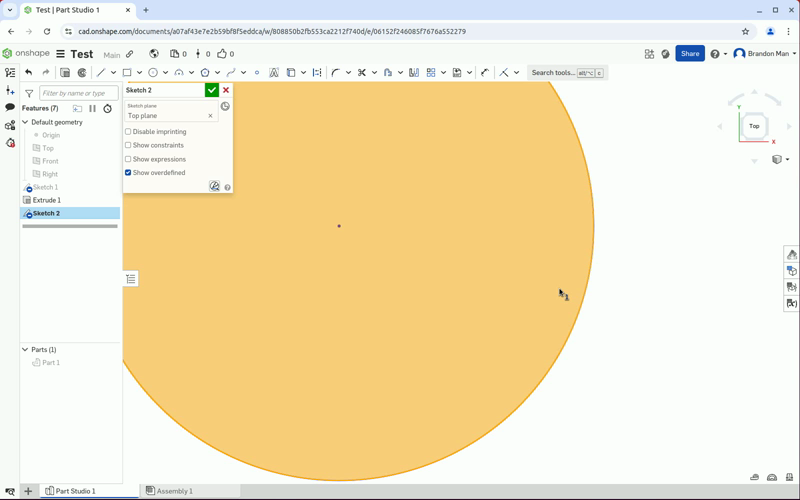
scroll(-6)
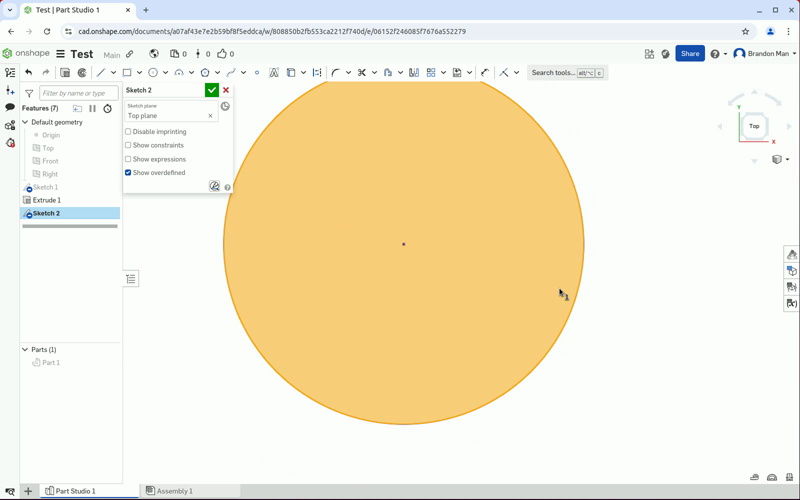
scroll(-6)
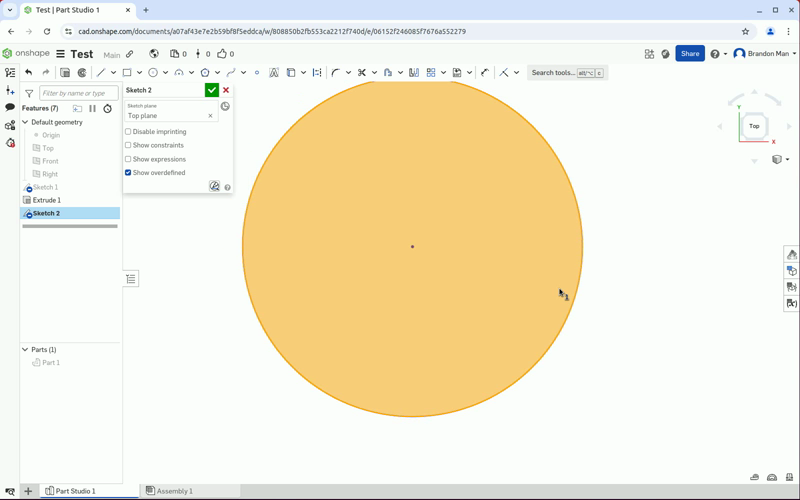
scroll(-6)
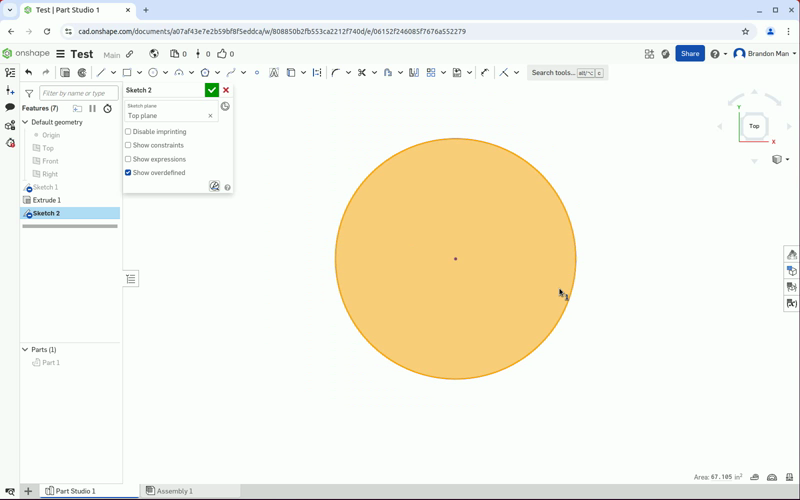
scroll(-6)
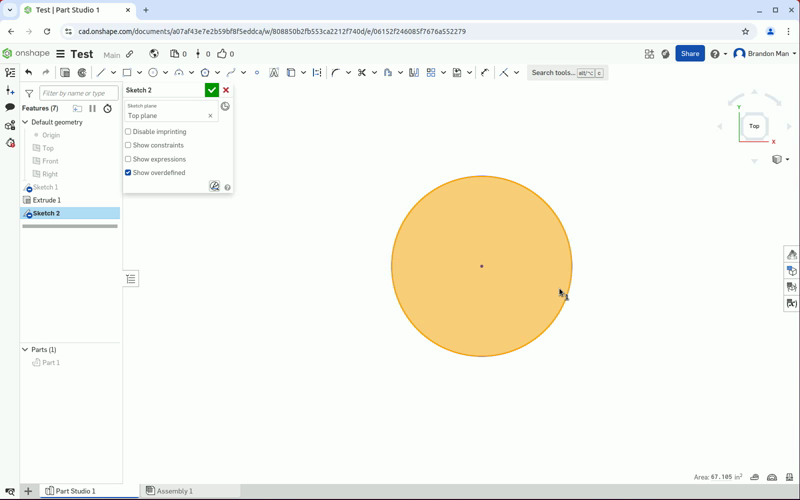
scroll(-6)
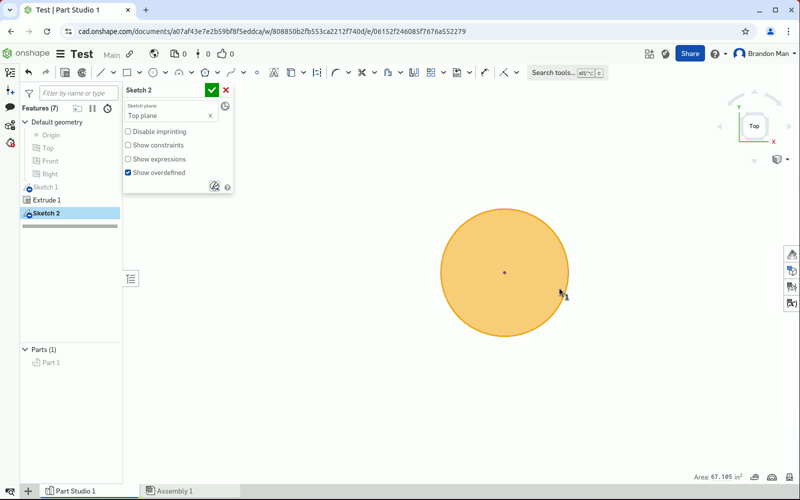
scroll(-6)
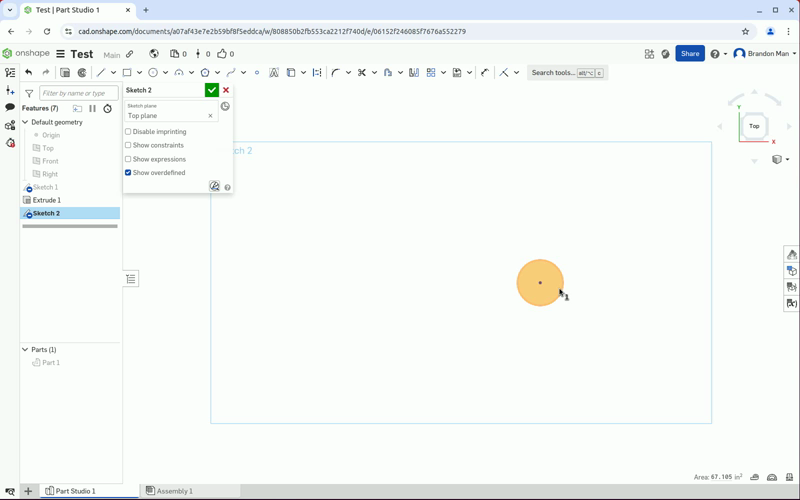
mouse_move(73, 352)
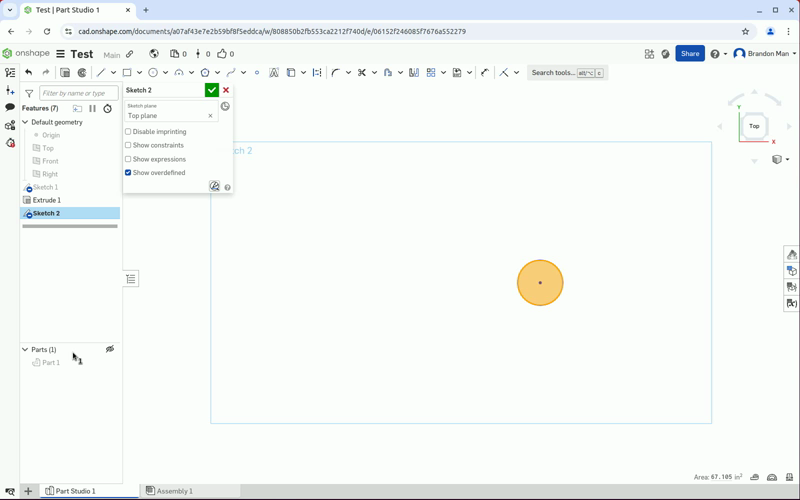
key(shift+y)
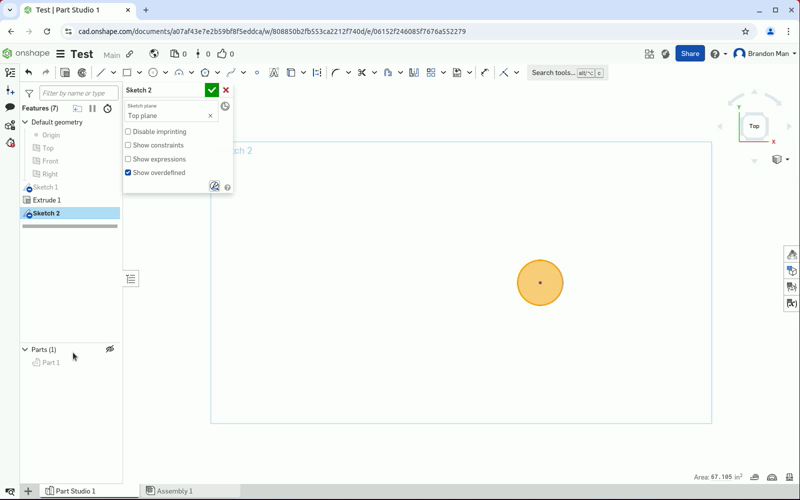
key(shift+e)
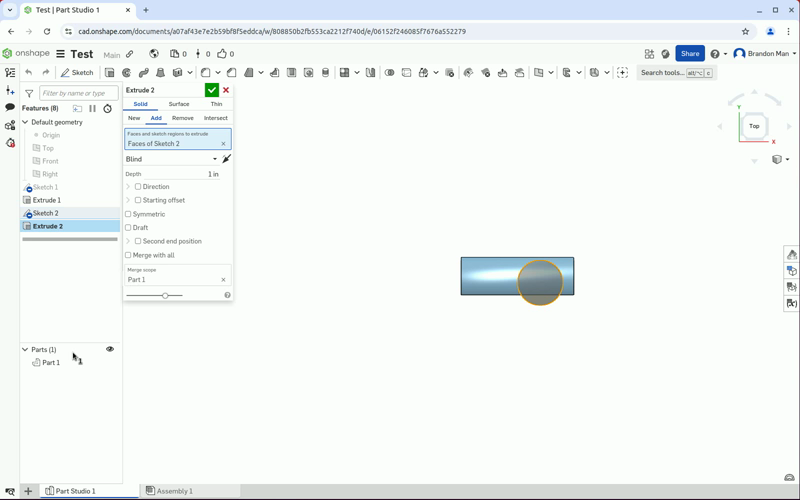
mouse_move(143, 106)
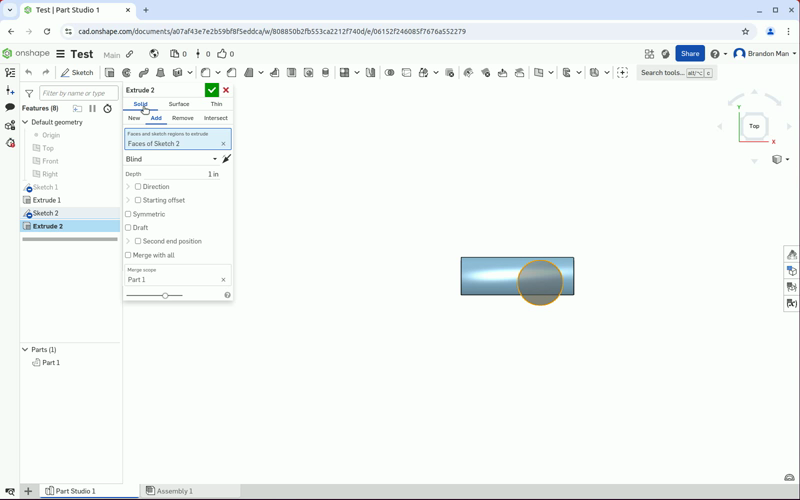
click(143, 106)
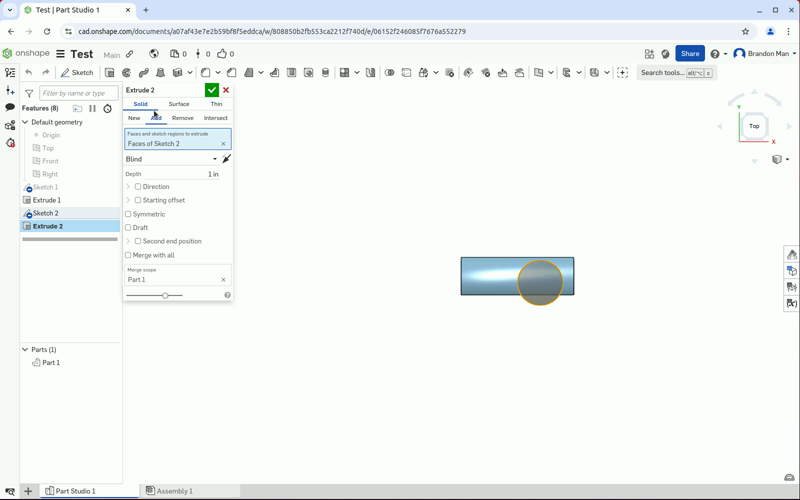
mouse_move(186, 120)
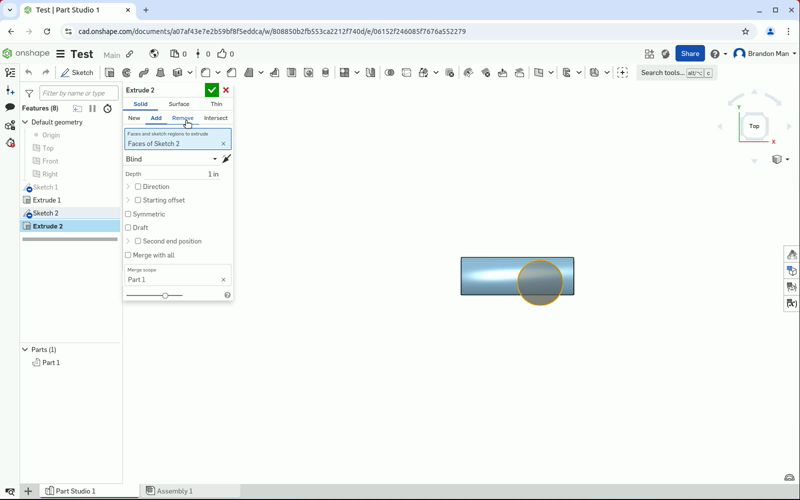
click(186, 120)
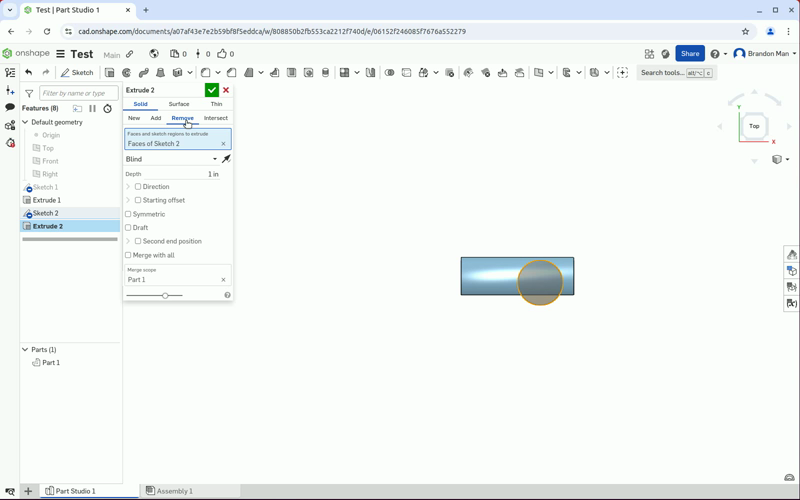
key(tab, 4)
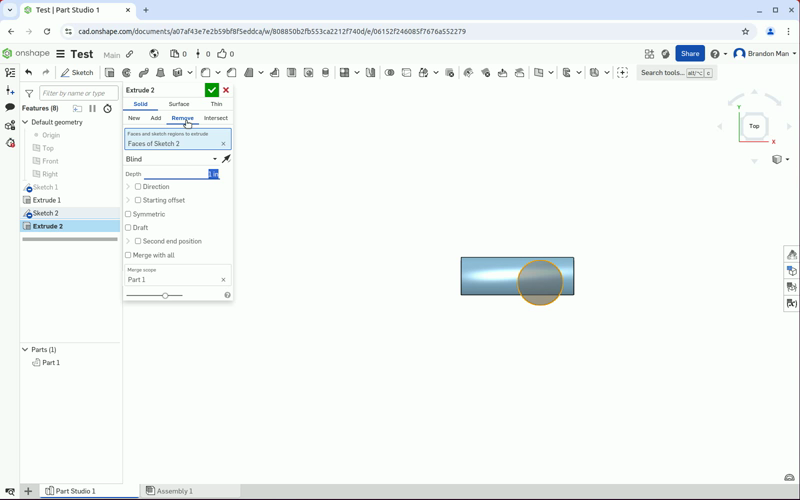
text(-13.48)
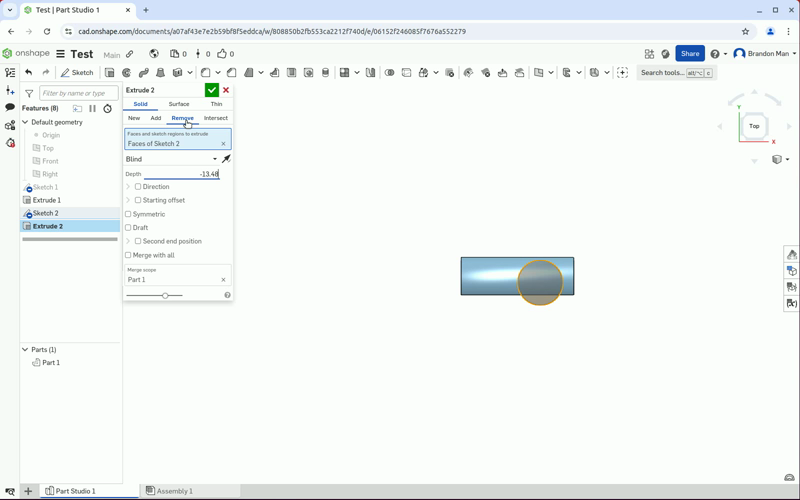
key(tab, 6)
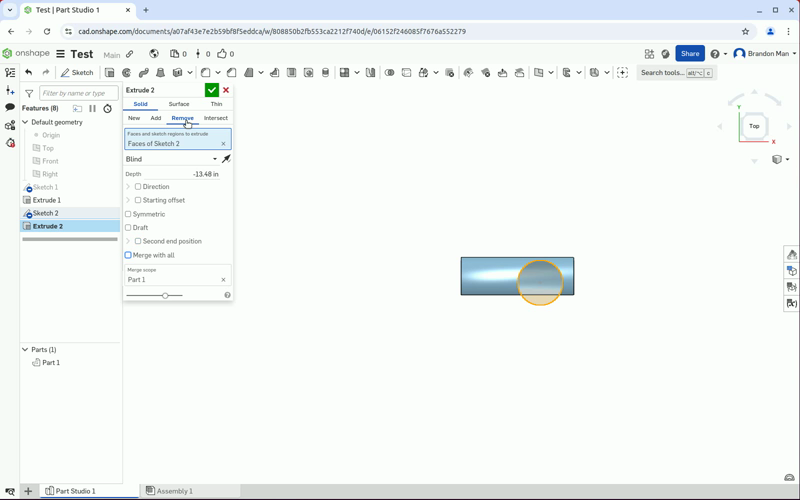
key(space)
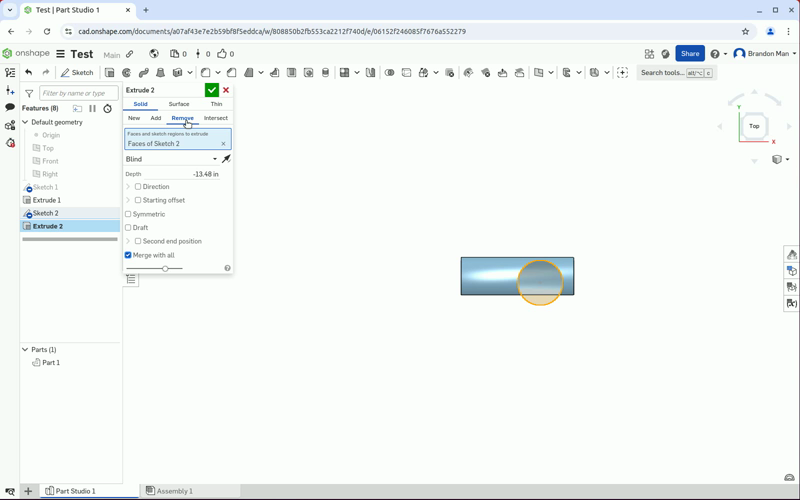
key(enter)
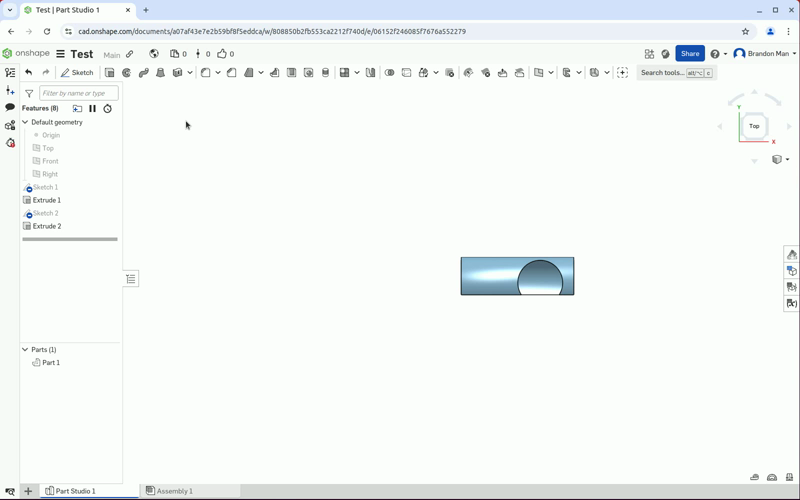
key(shift+h)
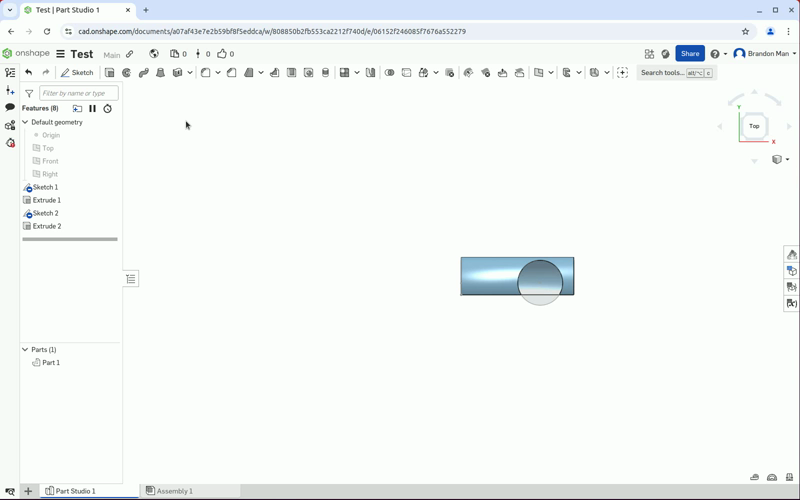
key(shift+h)
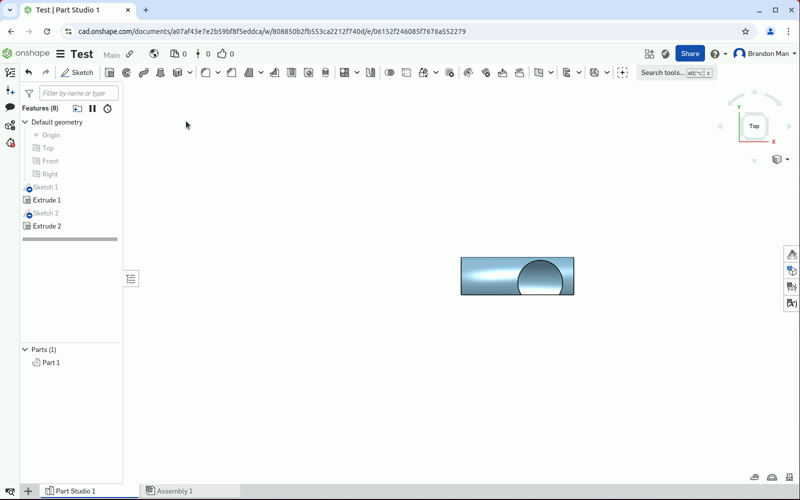
mouse_move(73, 189)
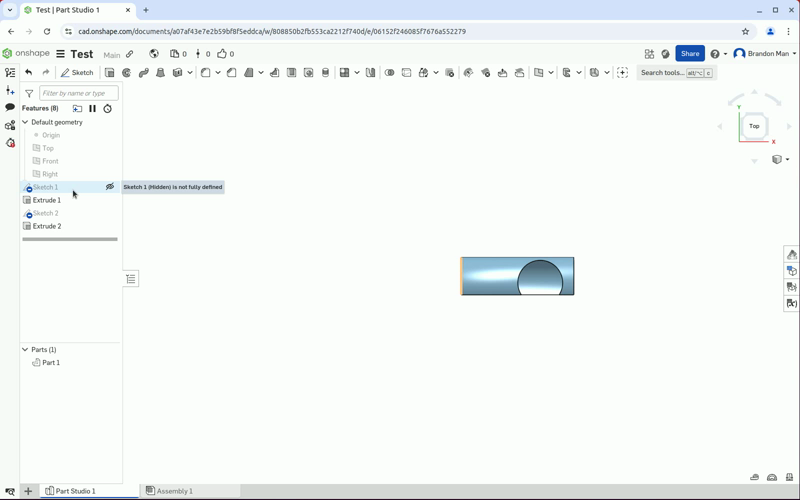
click(73, 189)
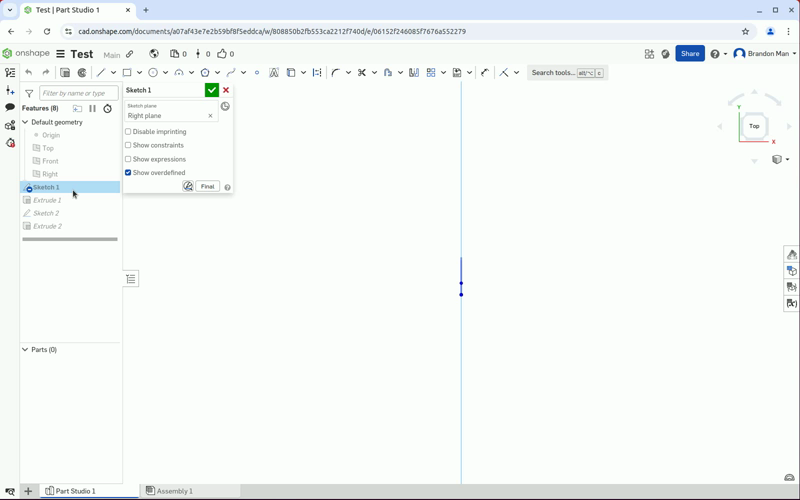
mouse_move(229, 92)
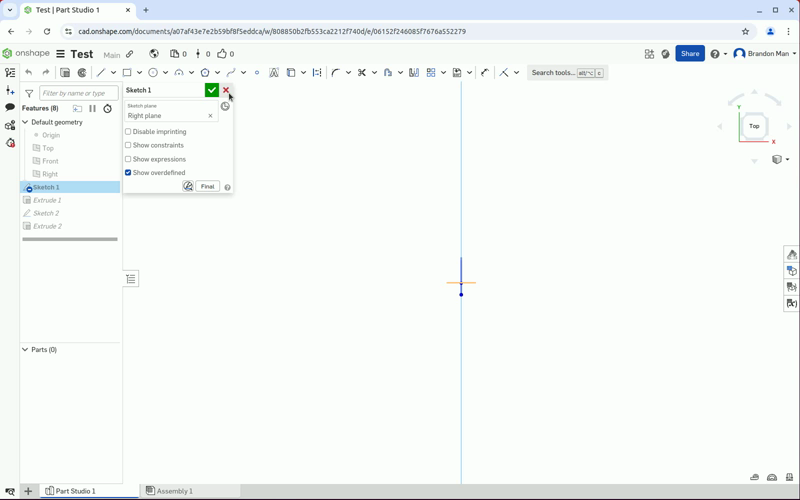
click(229, 92)
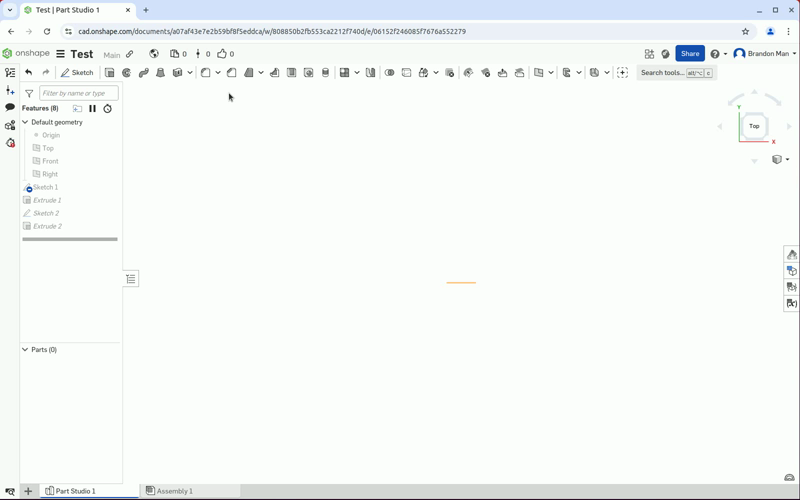
mouse_move(73, 352)
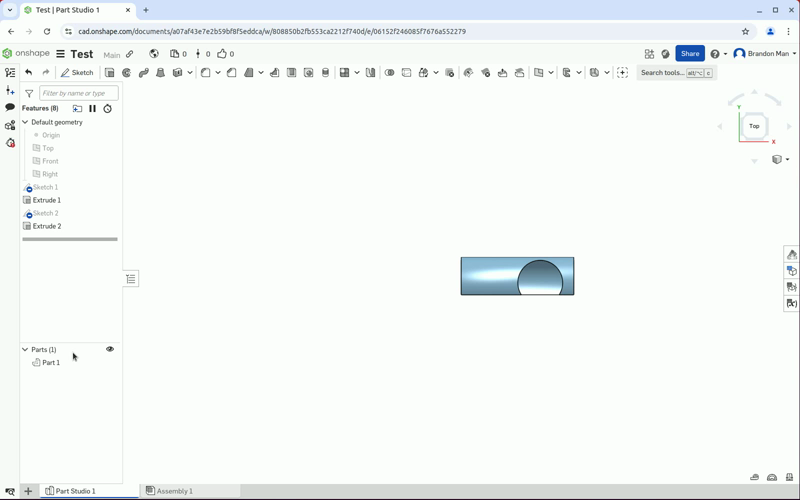
key(y)
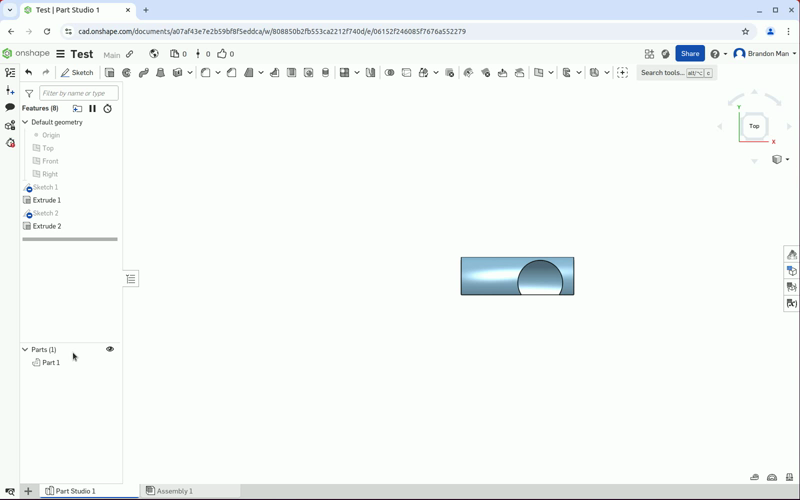
key(shift+p)
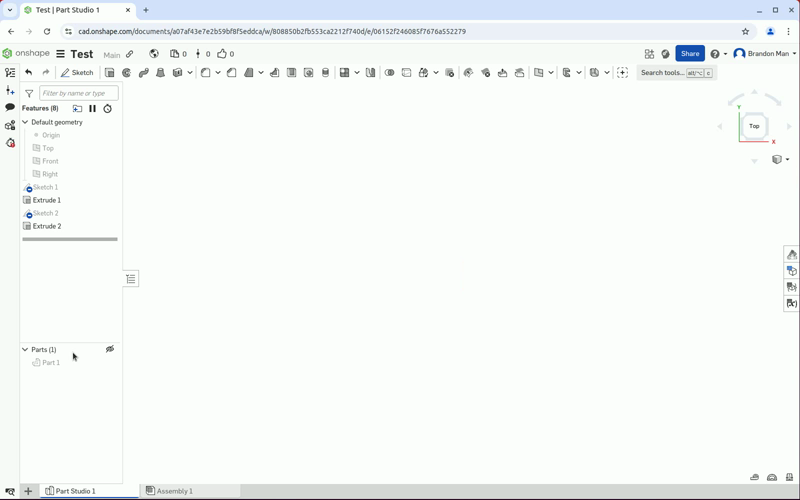
key(space)
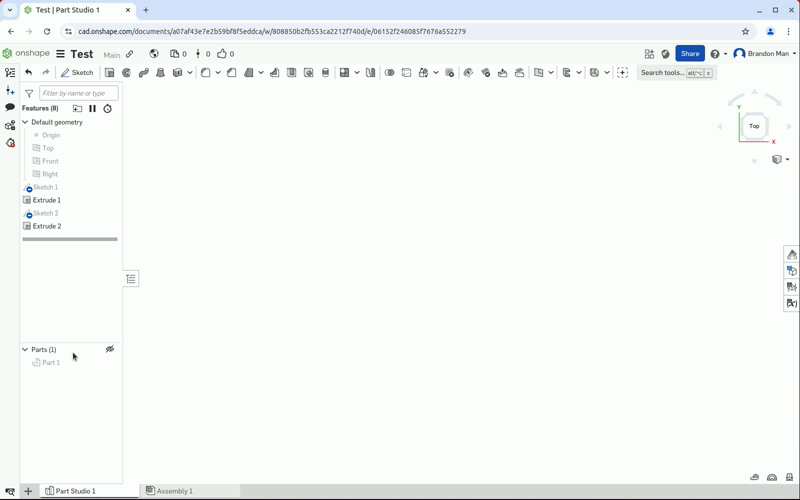
key_down(shift)
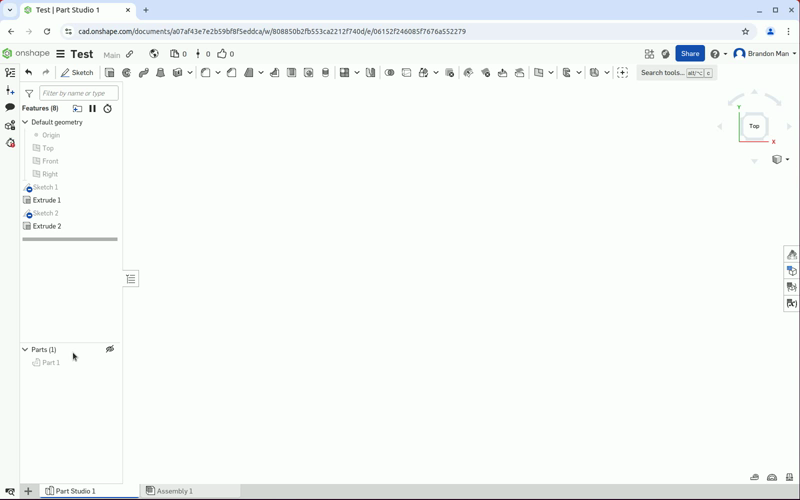
key(up)
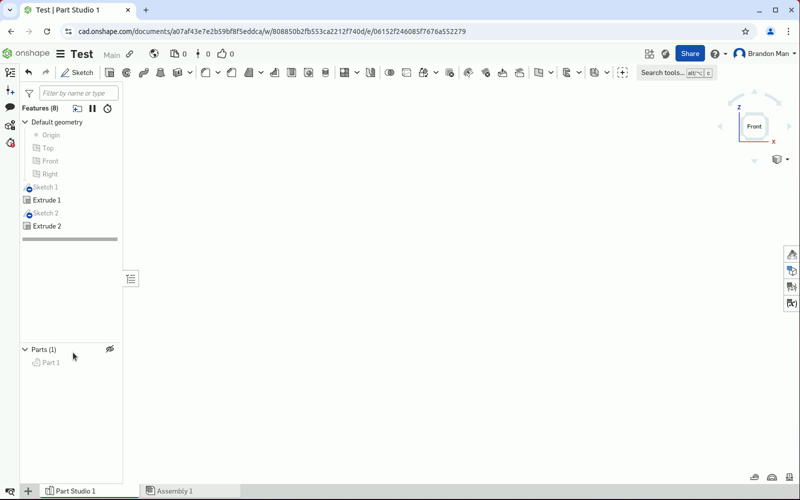
key_up(shift)
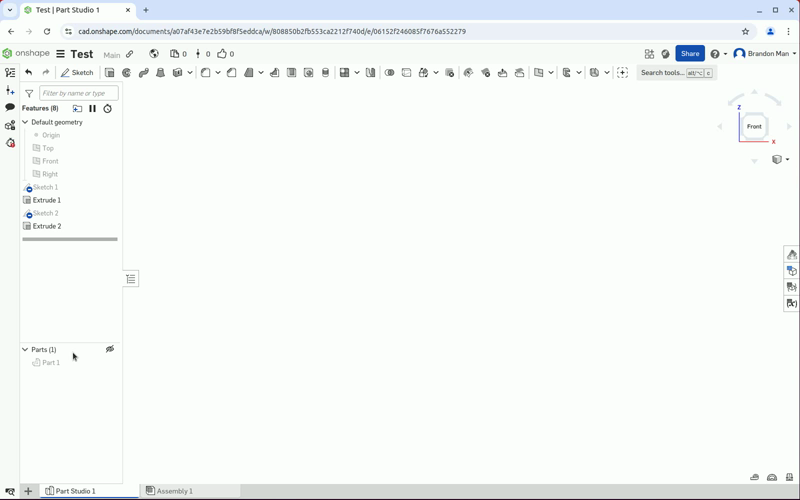
mouse_move(73, 352)
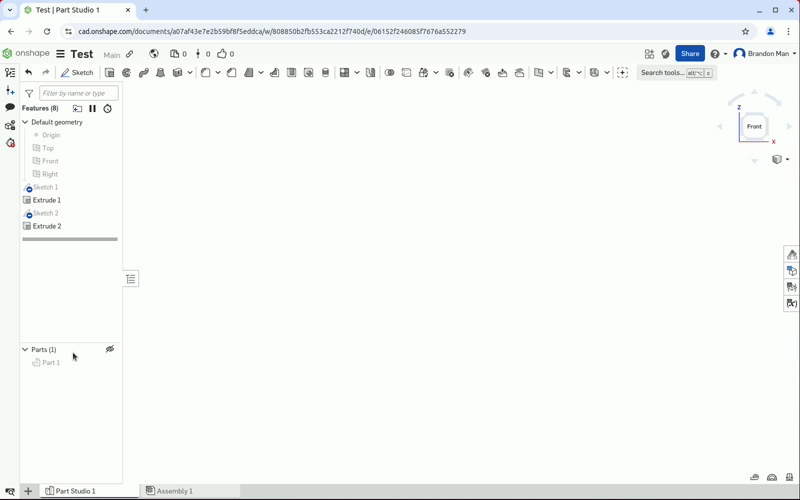
key(shift+y)
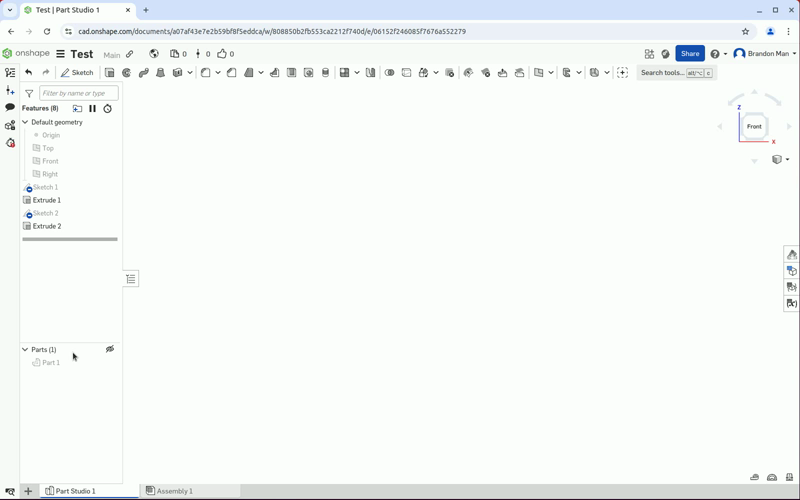
key(shift+s)
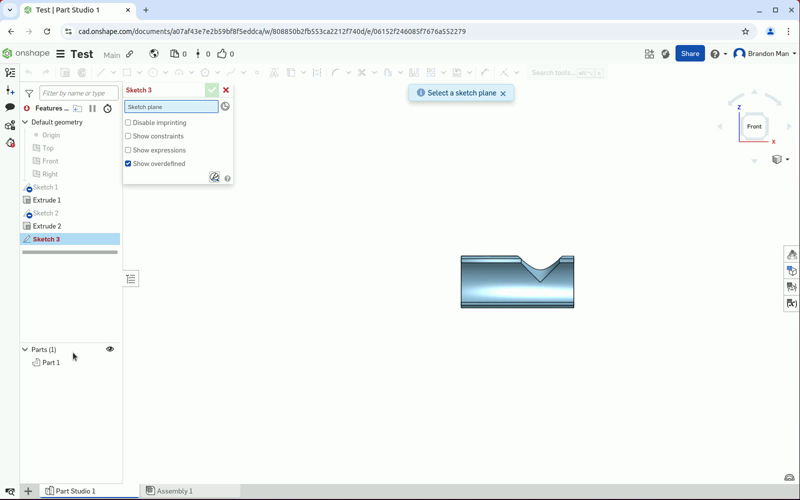
mouse_move(73, 163)
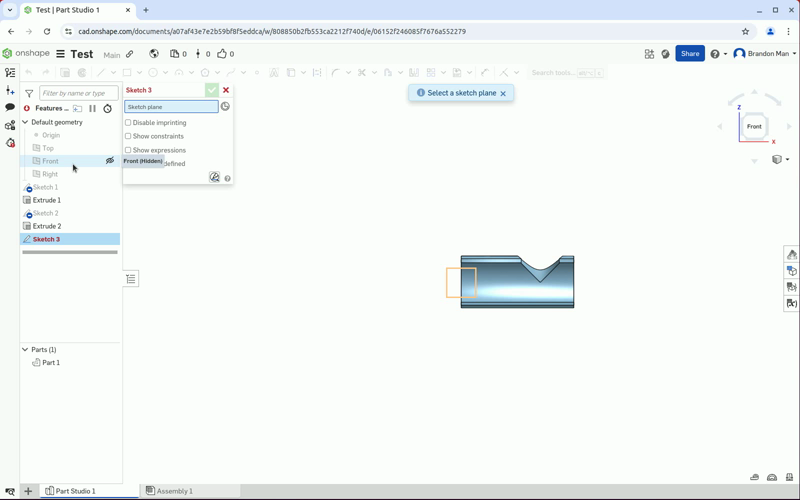
click(73, 163)
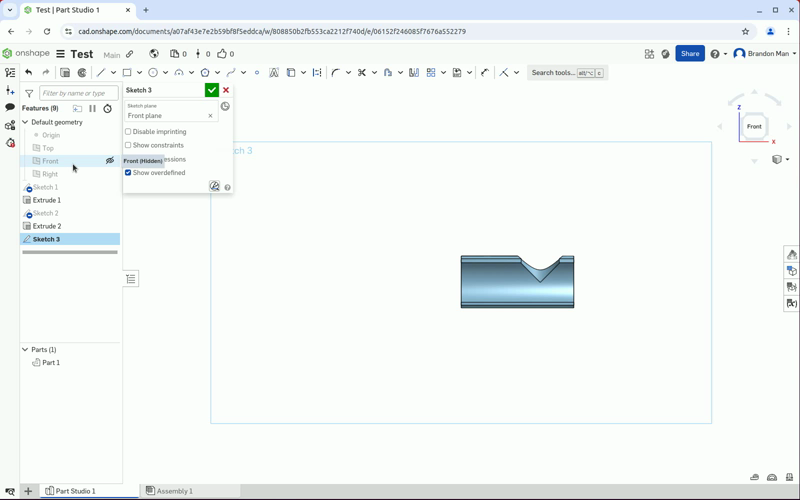
mouse_move(73, 352)
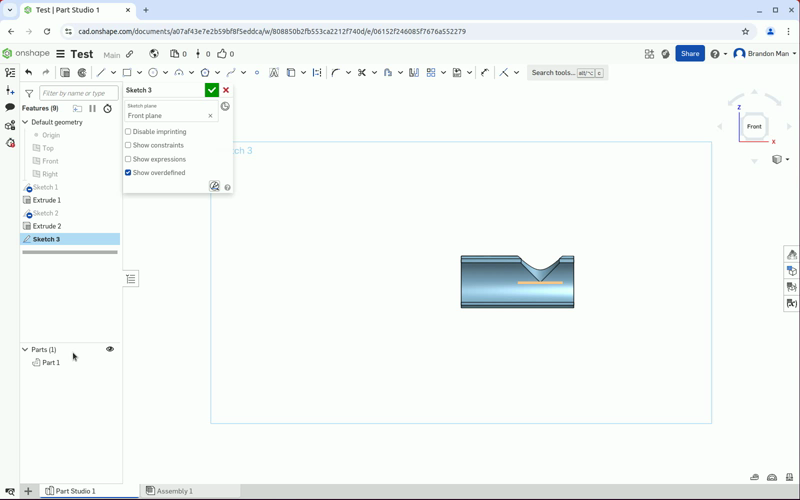
key(y)
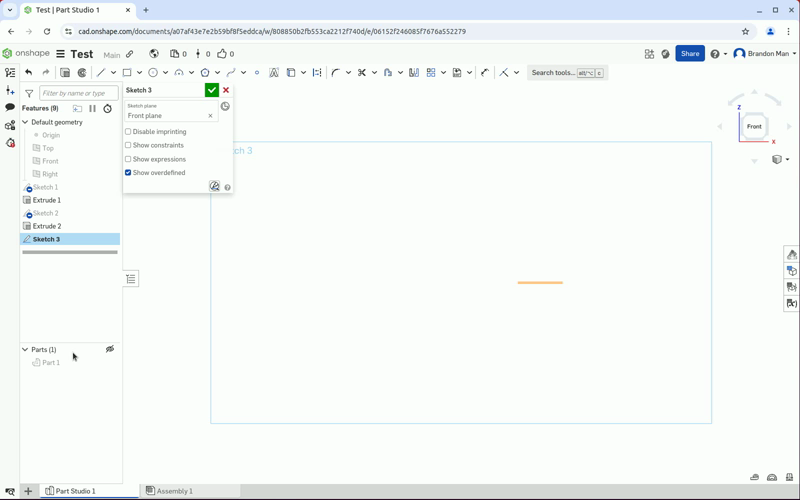
key(c)
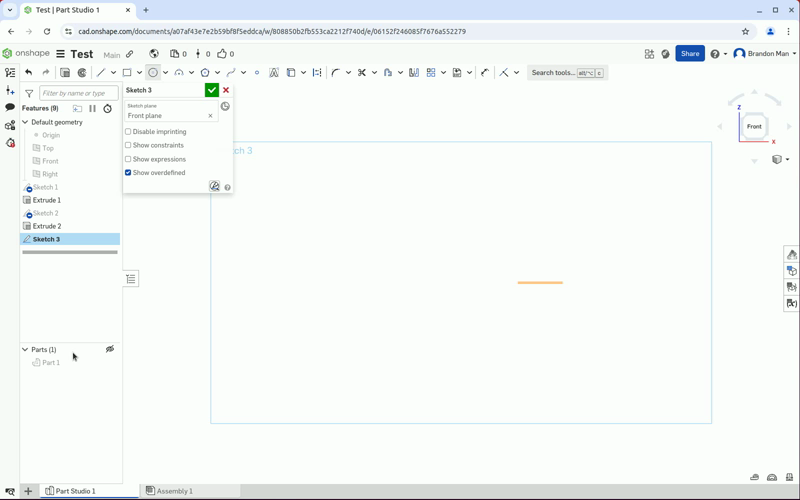
key_down(shift)
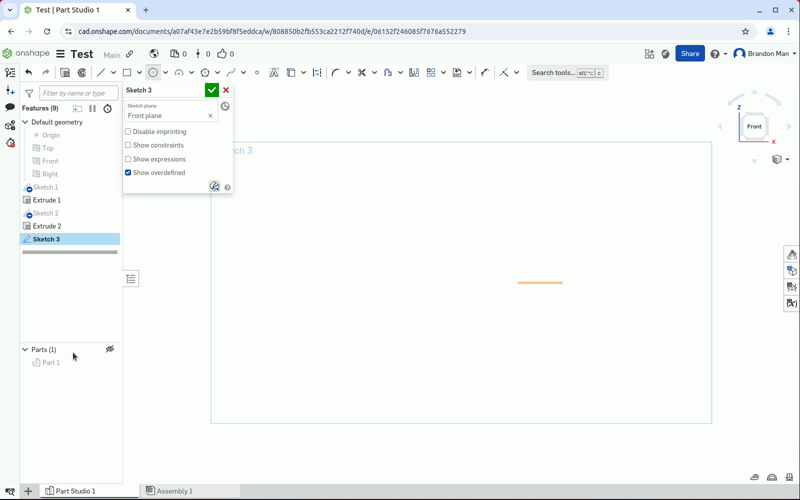
mouse_move(518, 299)
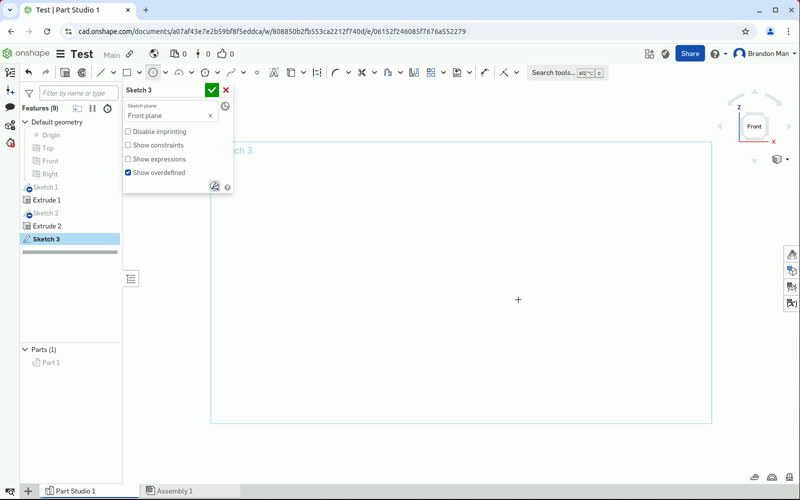
click(518, 299)
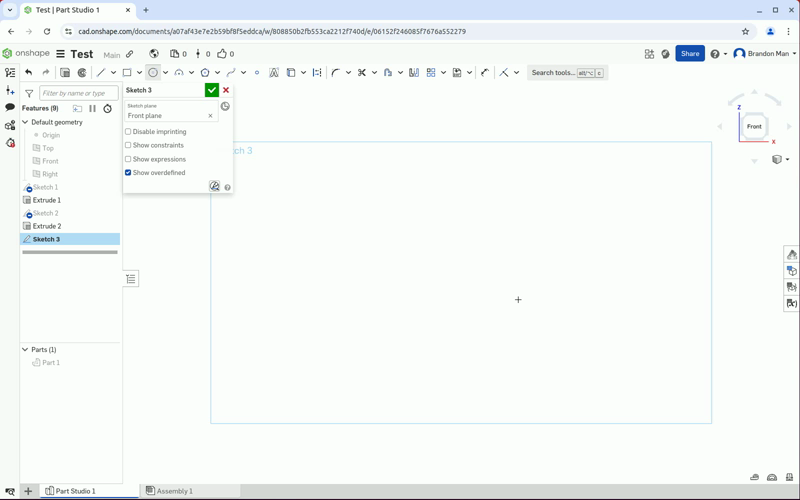
key_up(shift)
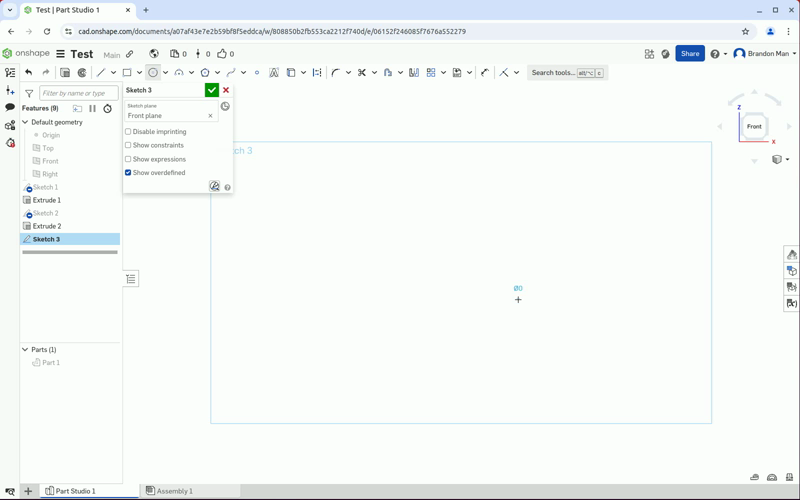
mouse_move(520, 299)
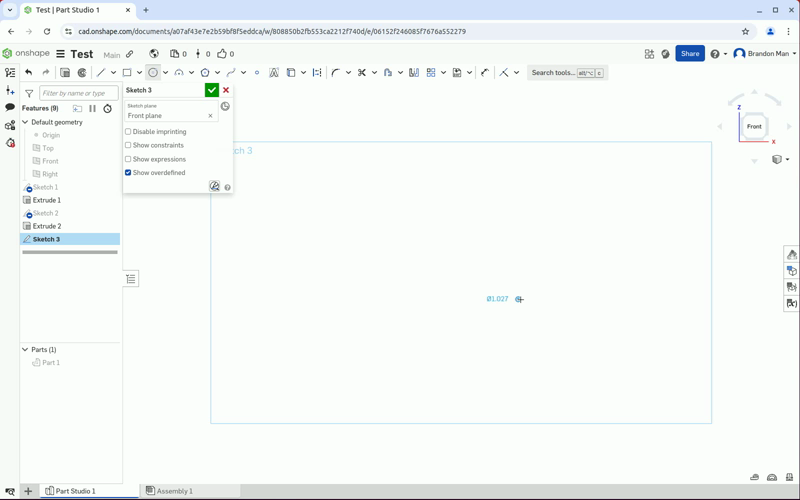
scroll(6)
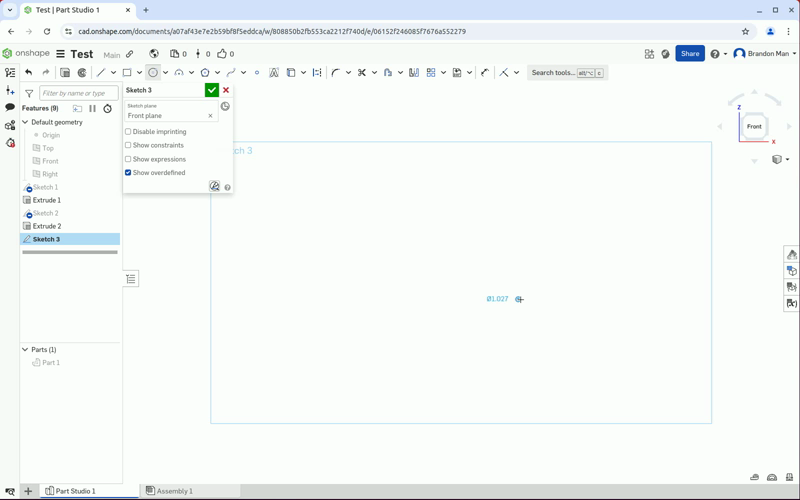
scroll(6)
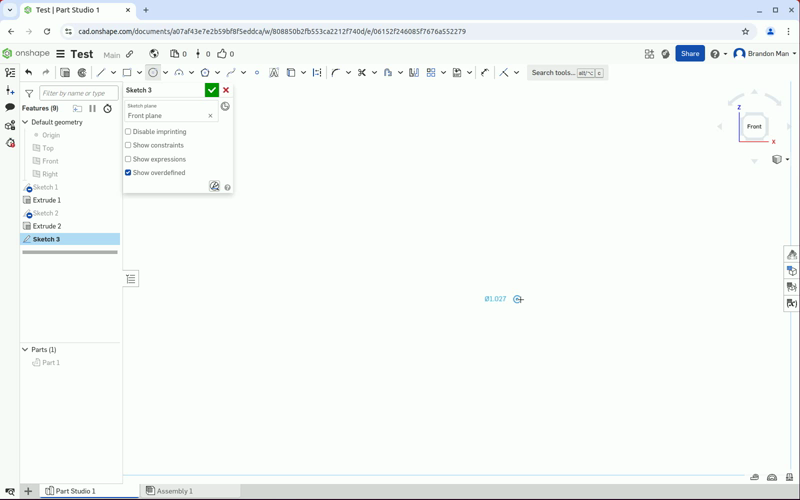
scroll(6)
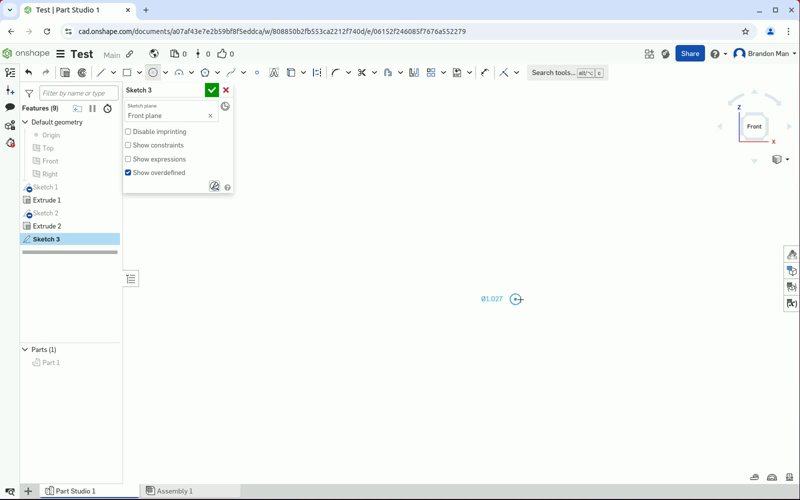
scroll(6)
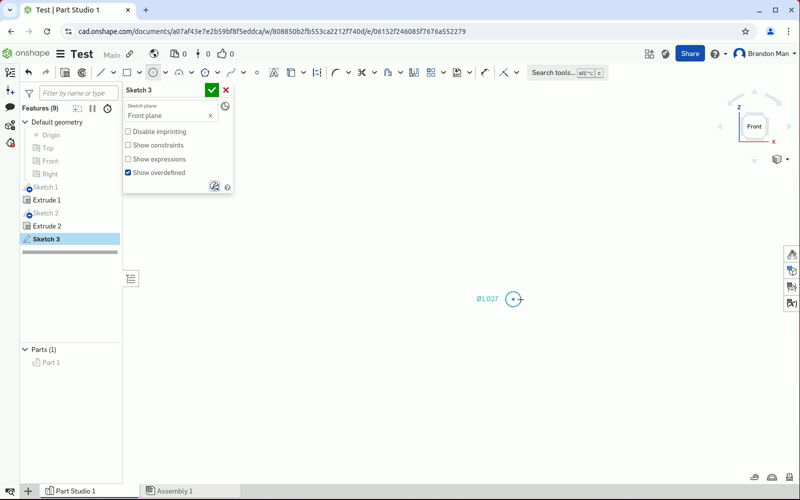
scroll(6)
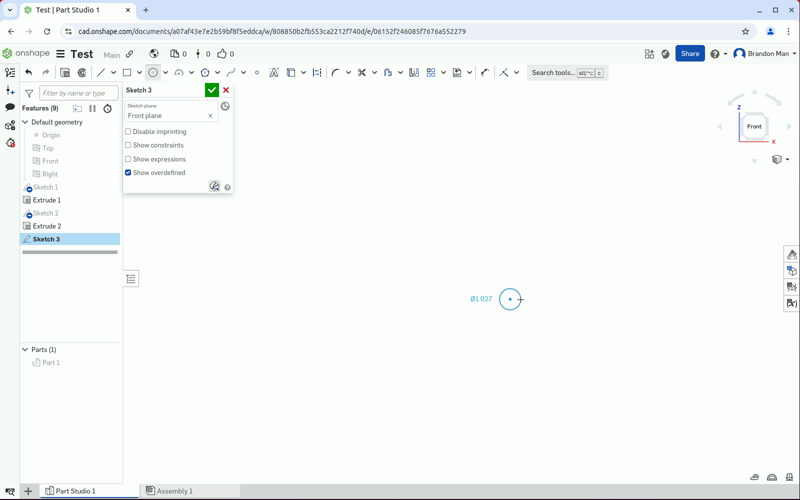
scroll(6)
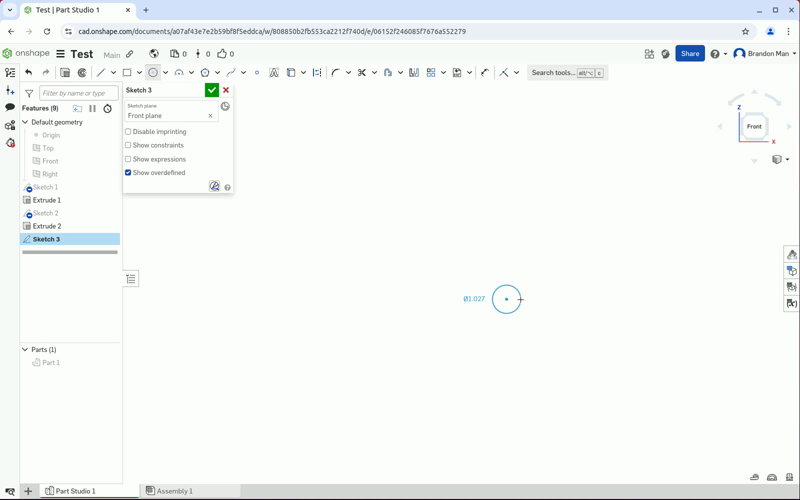
scroll(6)
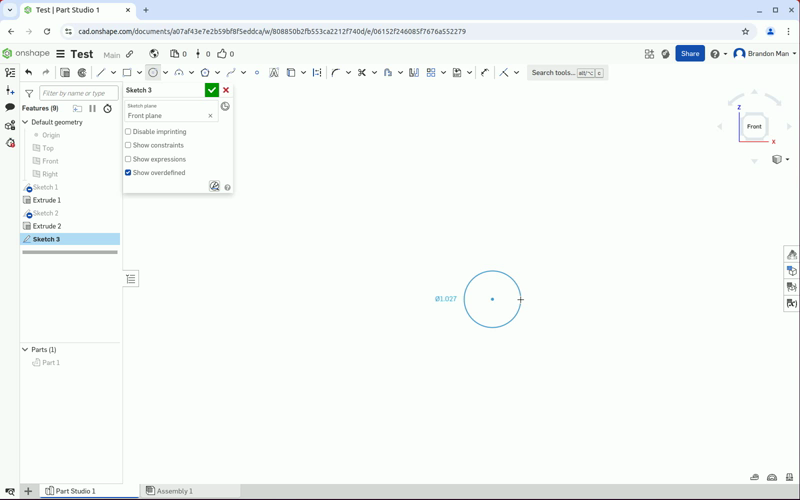
click(520, 299)
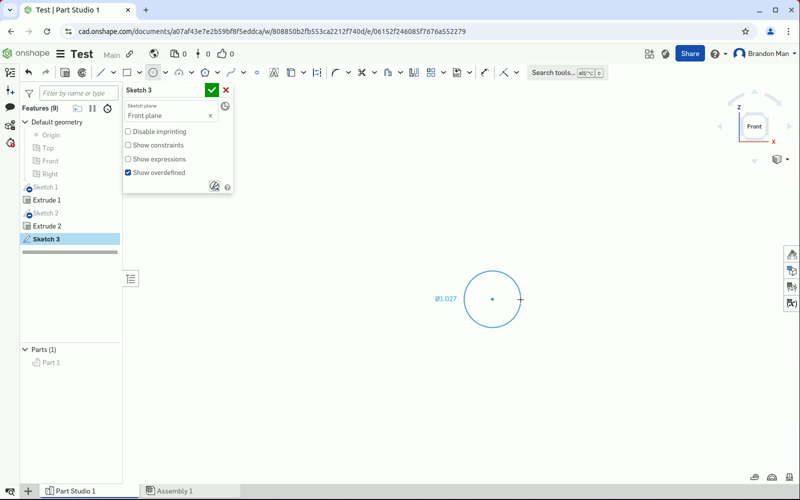
scroll(-6)
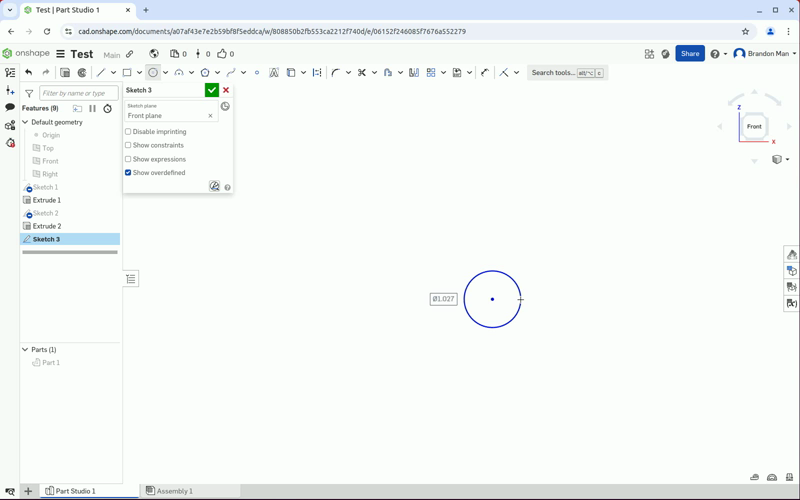
scroll(-6)
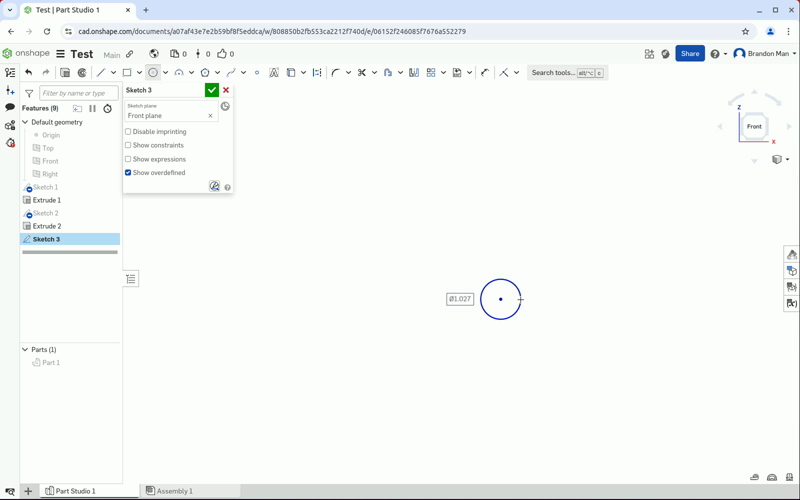
scroll(-6)
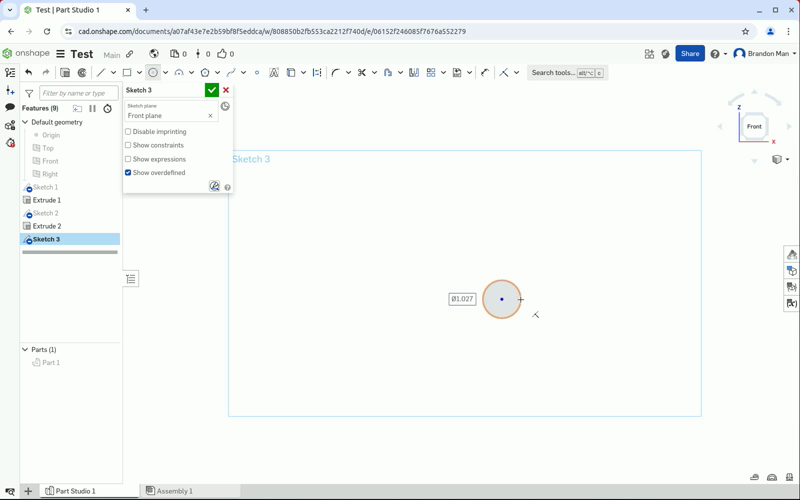
scroll(-6)
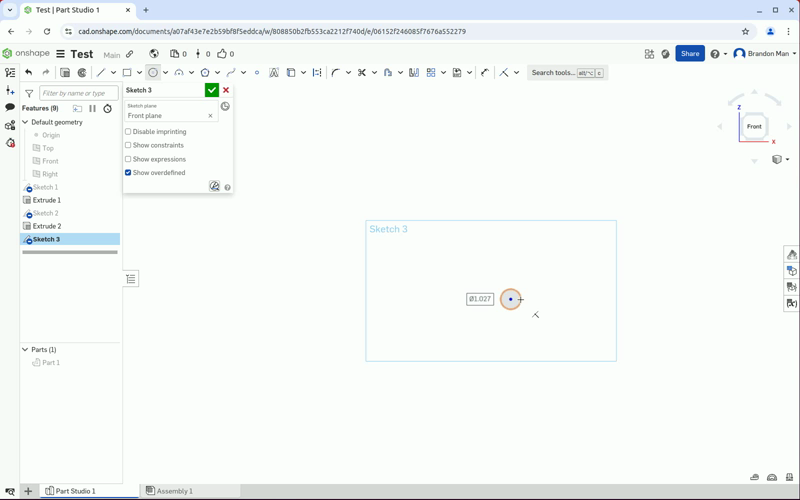
scroll(-6)
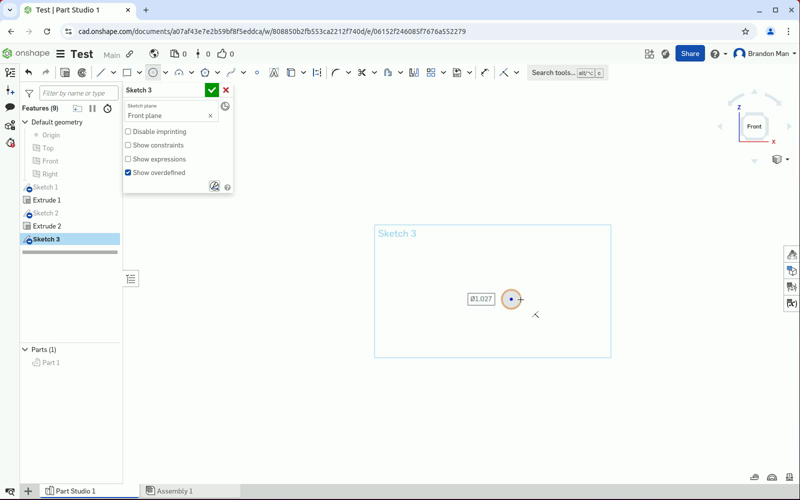
scroll(-6)
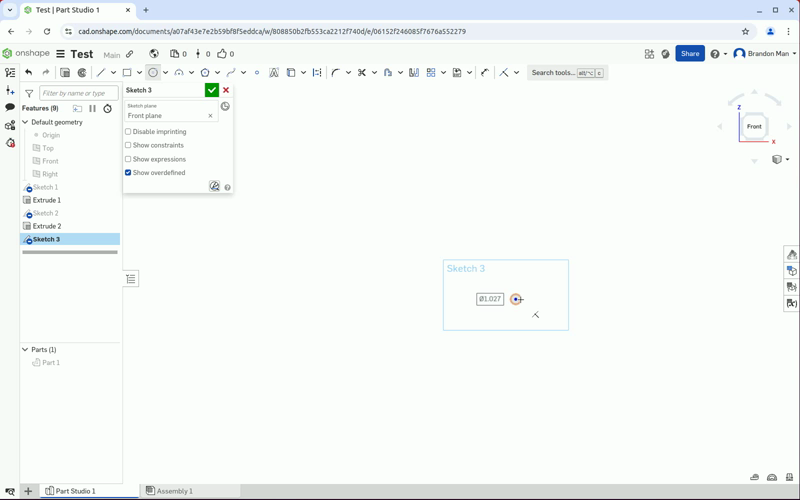
scroll(-6)
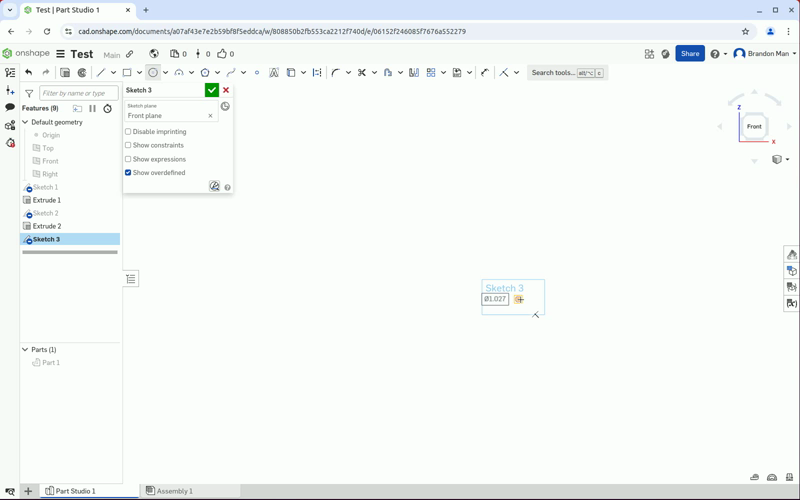
key(esc)
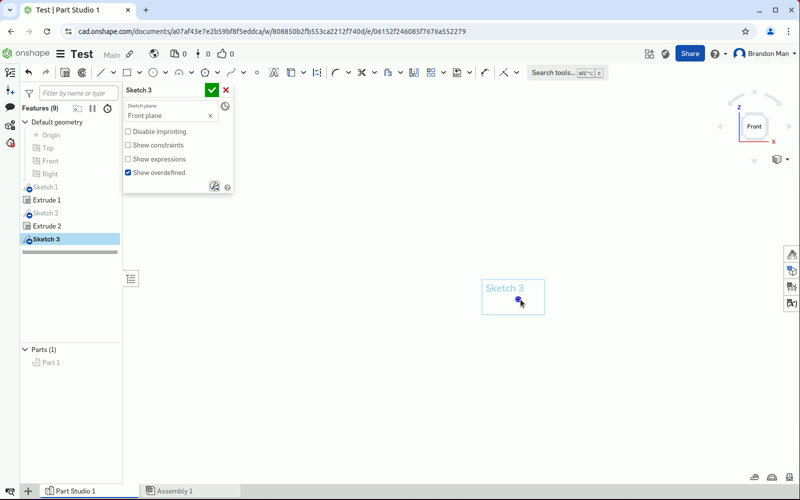
mouse_move(518, 297)
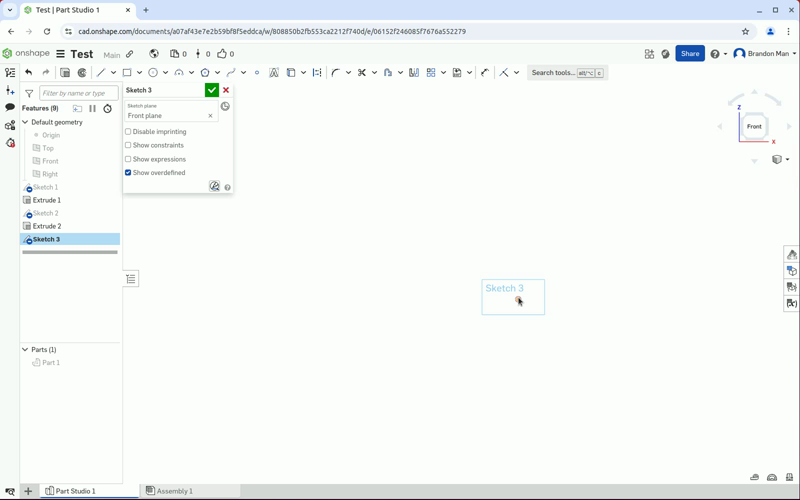
scroll(6)
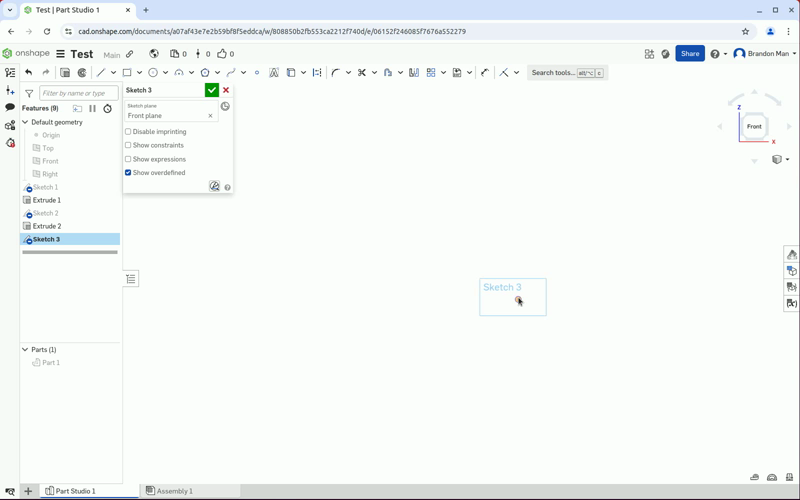
scroll(6)
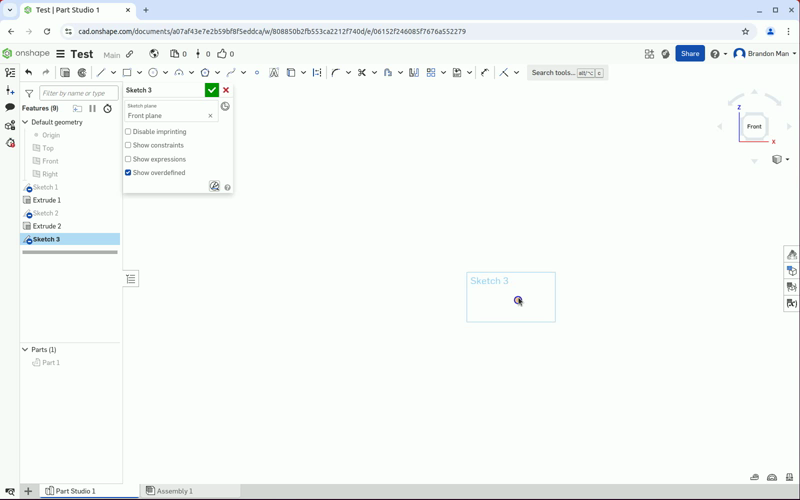
scroll(6)
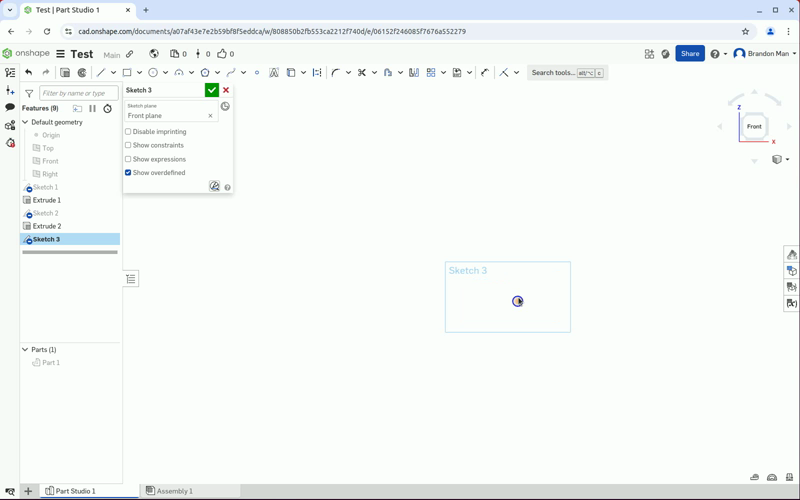
scroll(6)
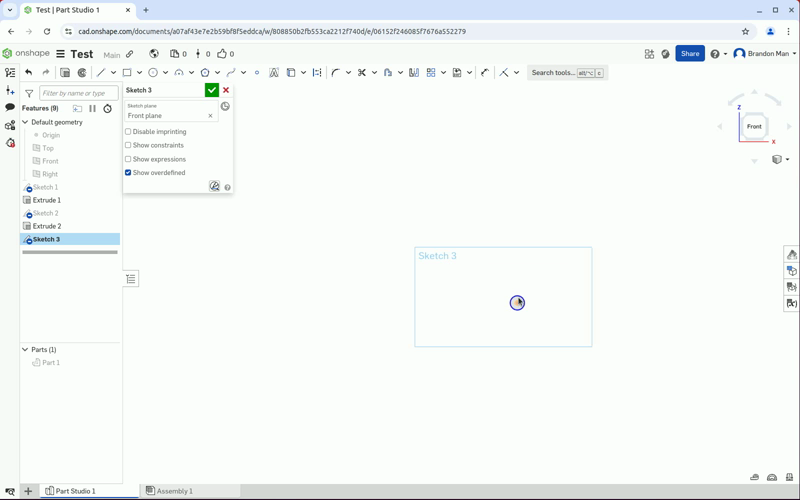
scroll(6)
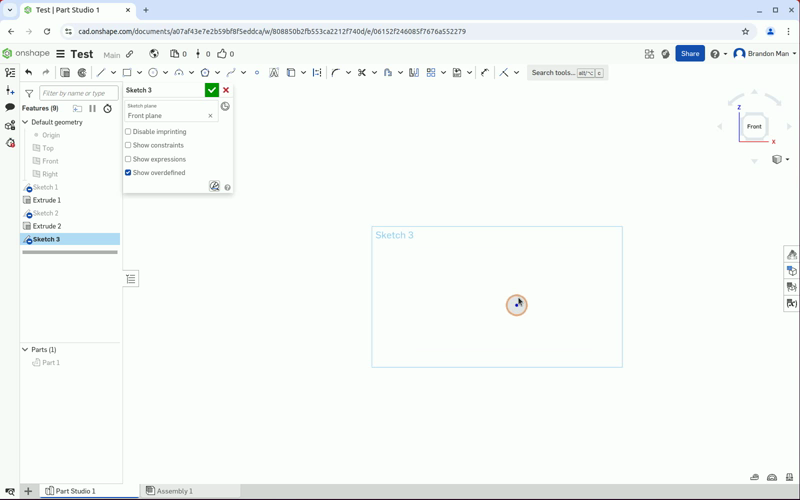
scroll(6)
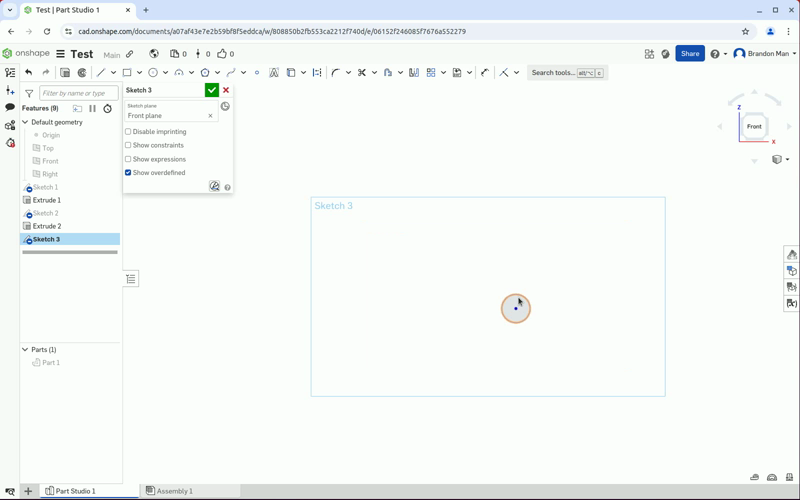
scroll(6)
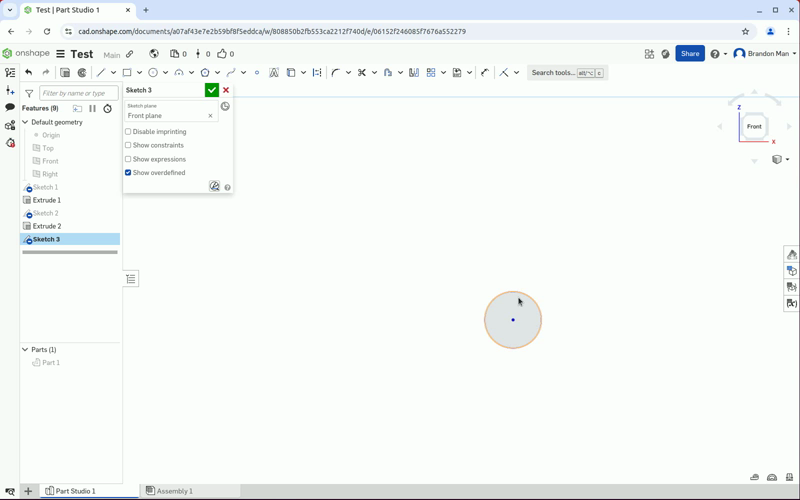
click(518, 297)
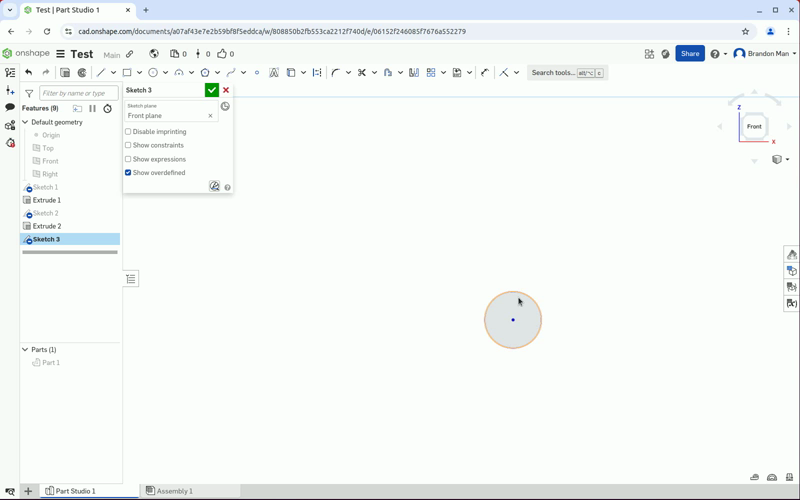
scroll(-6)
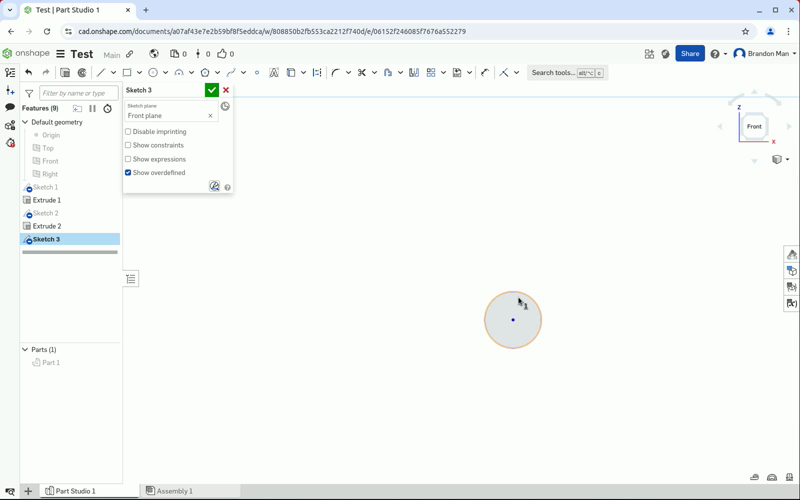
scroll(-6)
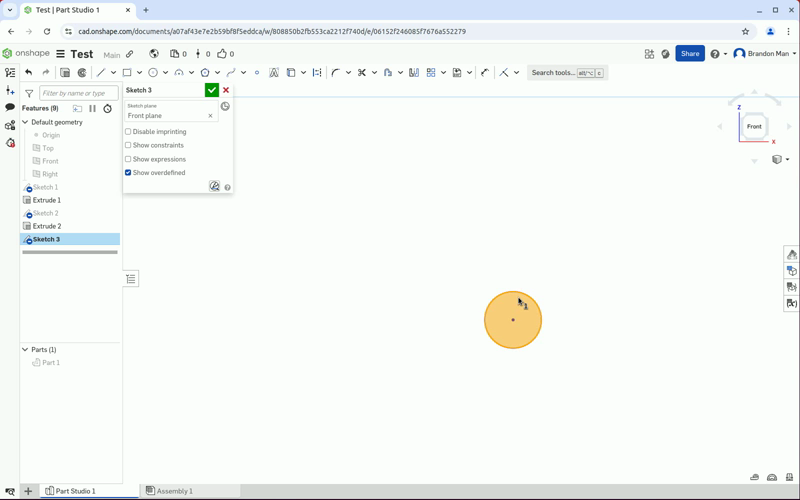
scroll(-6)
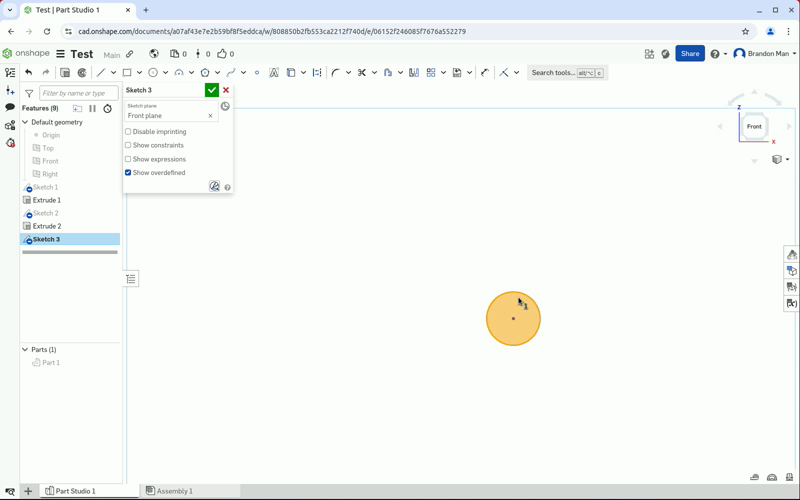
scroll(-6)
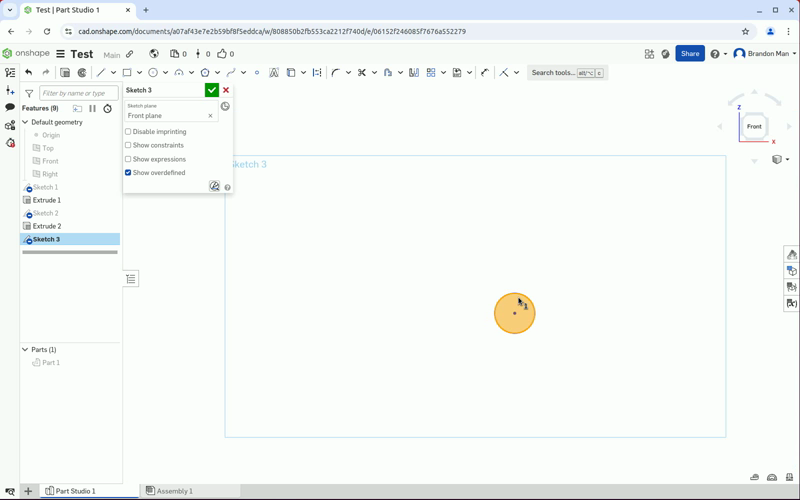
scroll(-6)
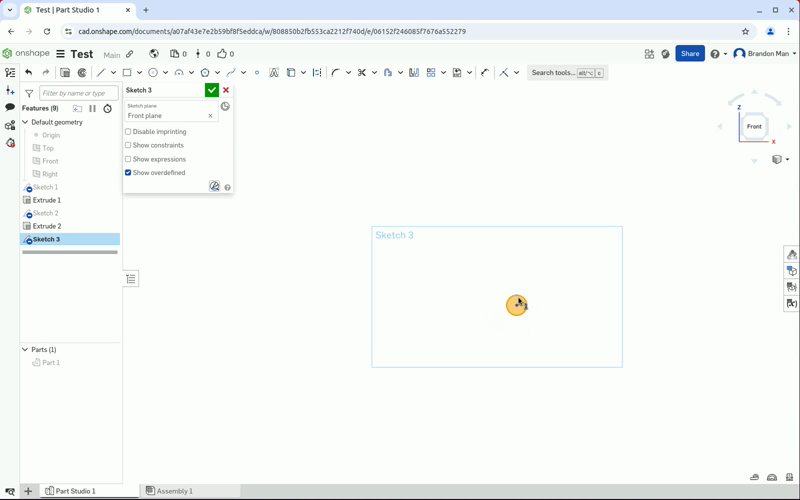
scroll(-6)
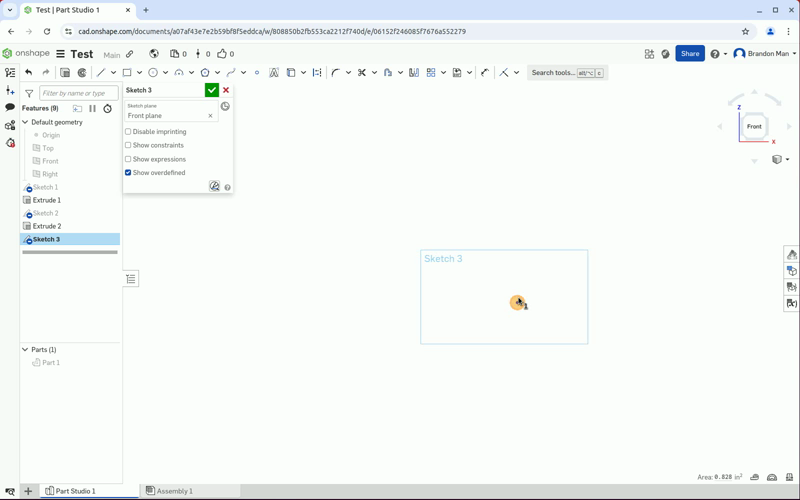
scroll(-6)
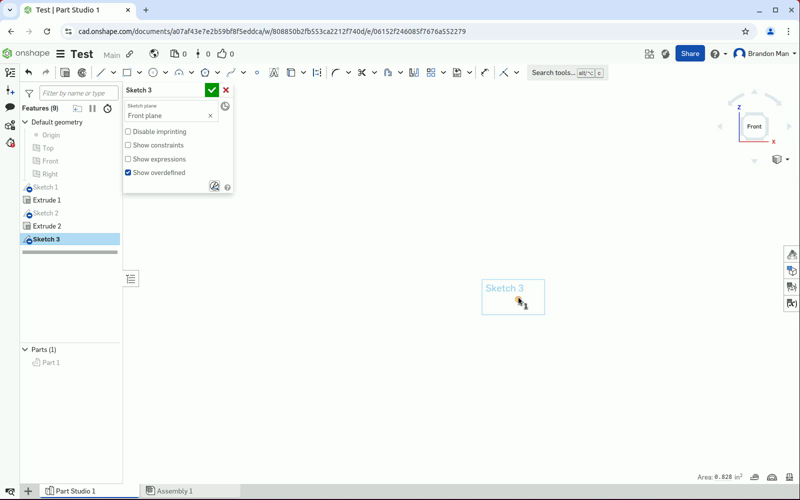
mouse_move(73, 352)
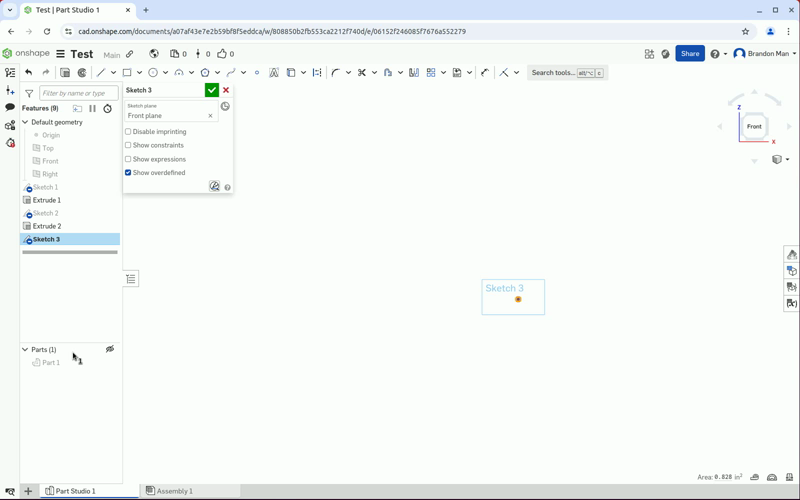
key(shift+y)
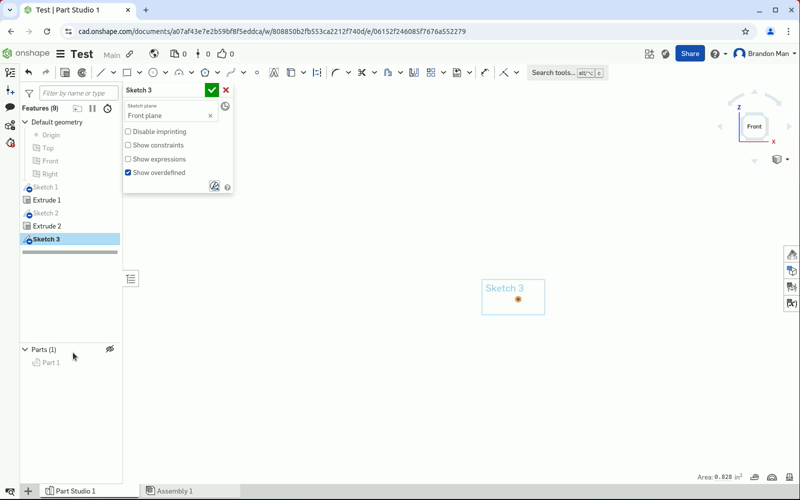
key(shift+e)
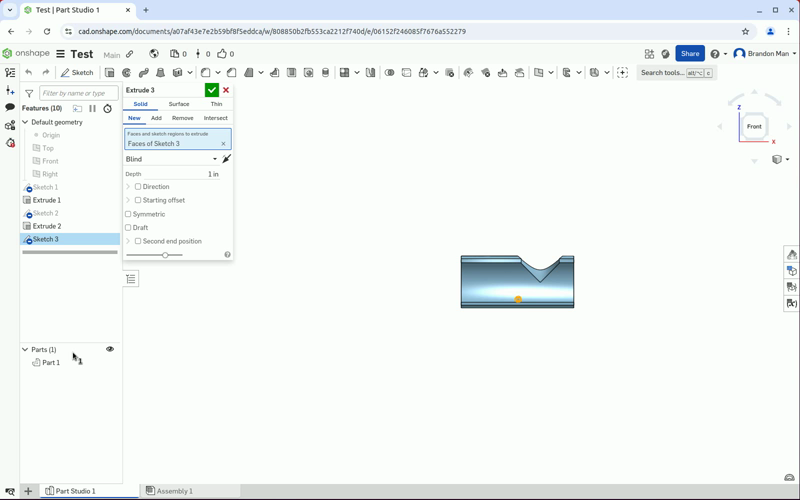
mouse_move(143, 106)
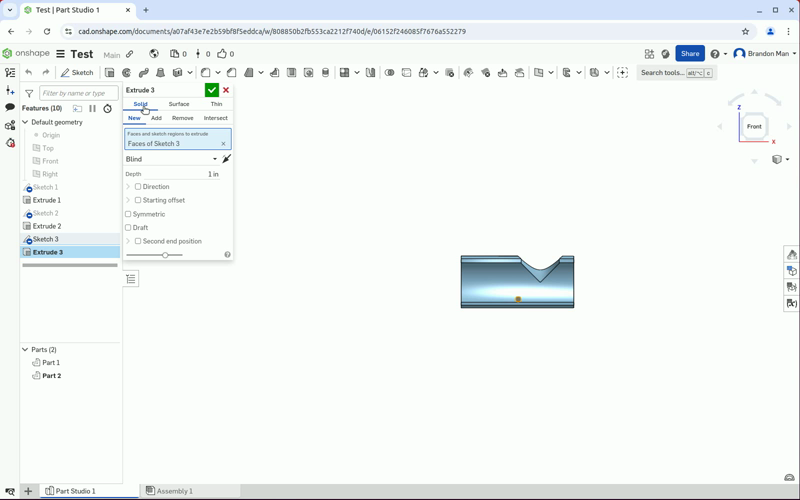
click(143, 106)
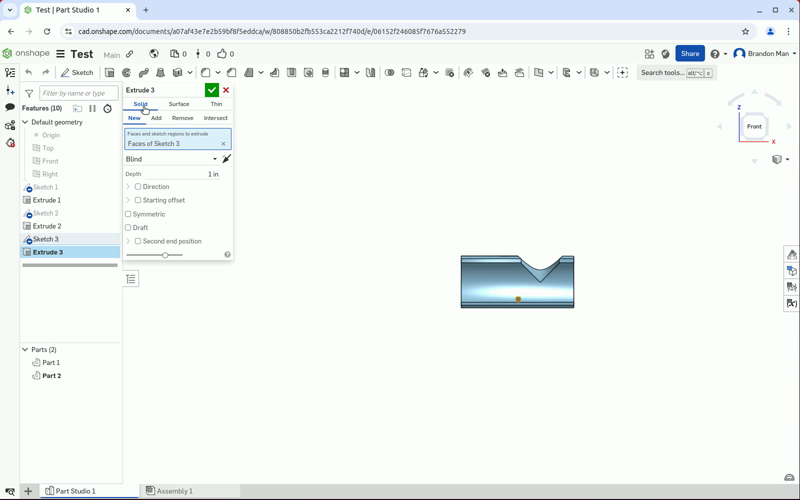
mouse_move(186, 120)
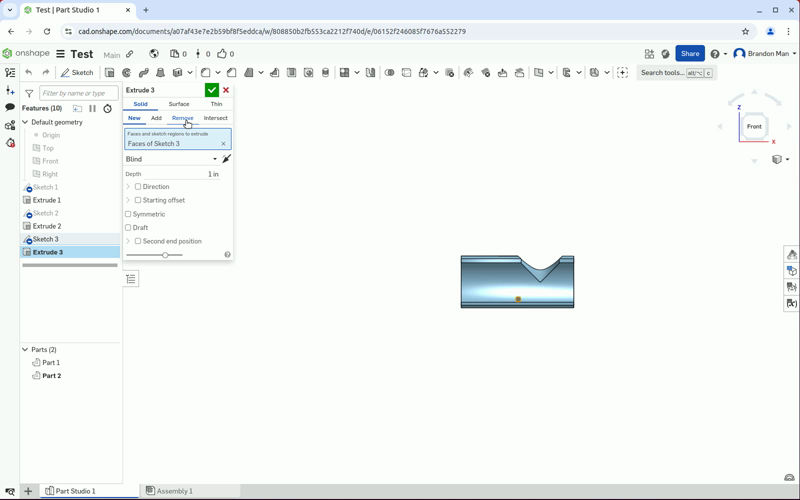
click(186, 120)
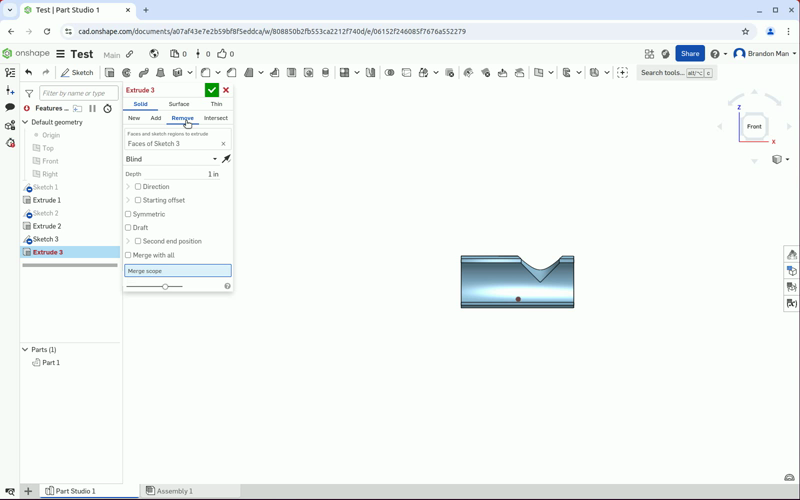
key(tab, 4)
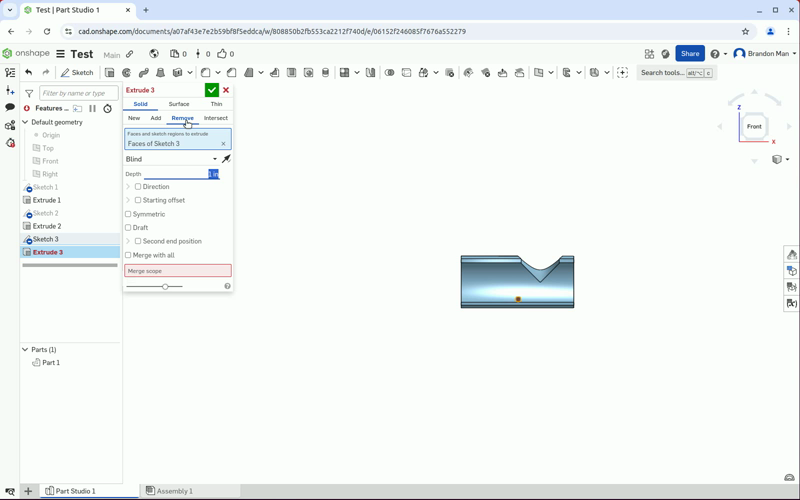
text(8.184)
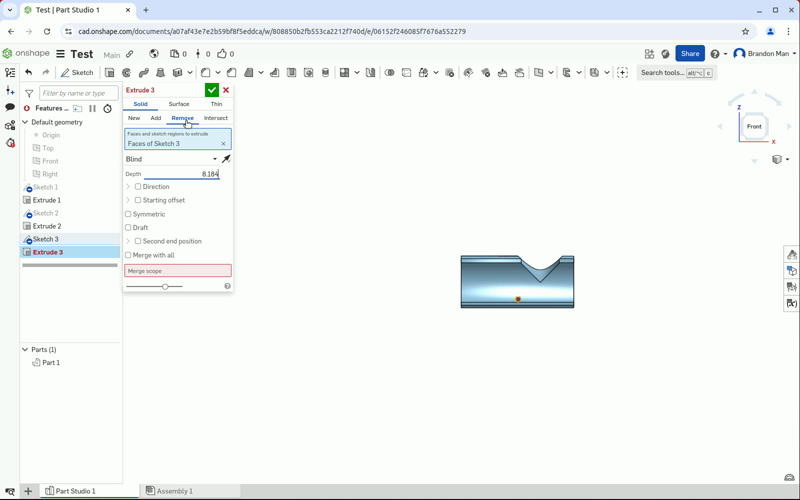
key(tab, 6)
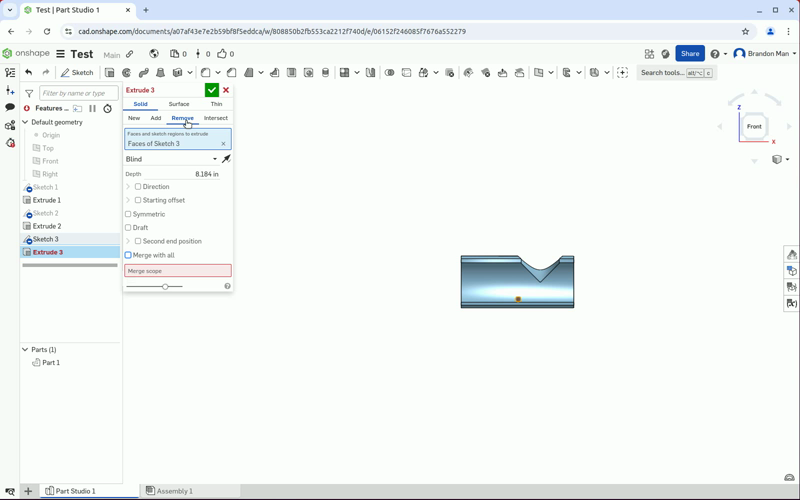
key(space)
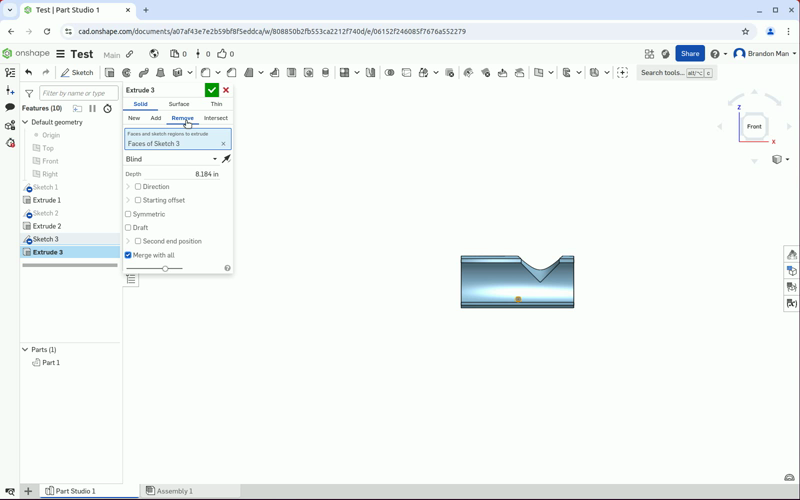
key(enter)
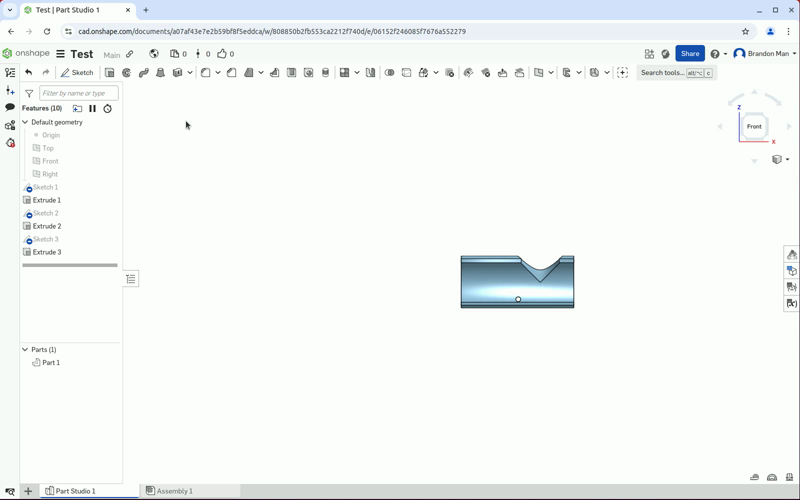
key(shift+h)
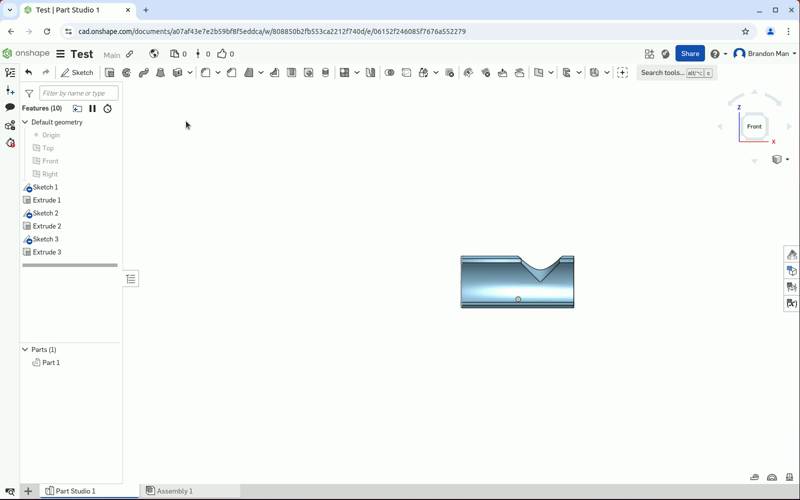
key(shift+h)
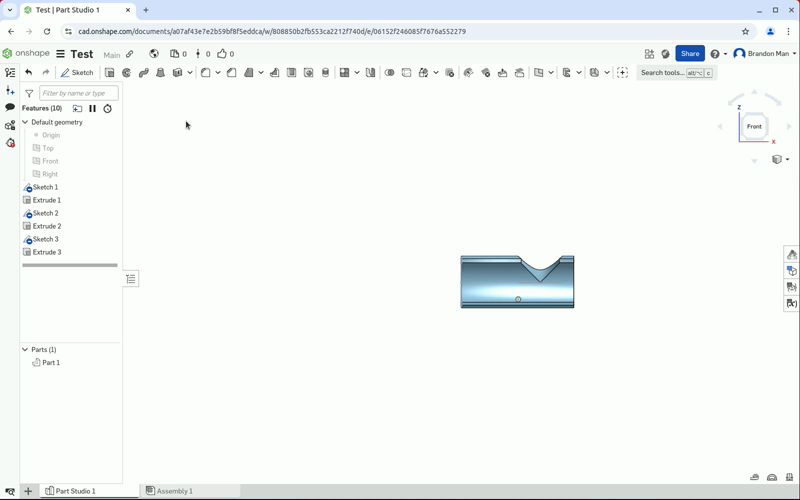
key(shift+7)
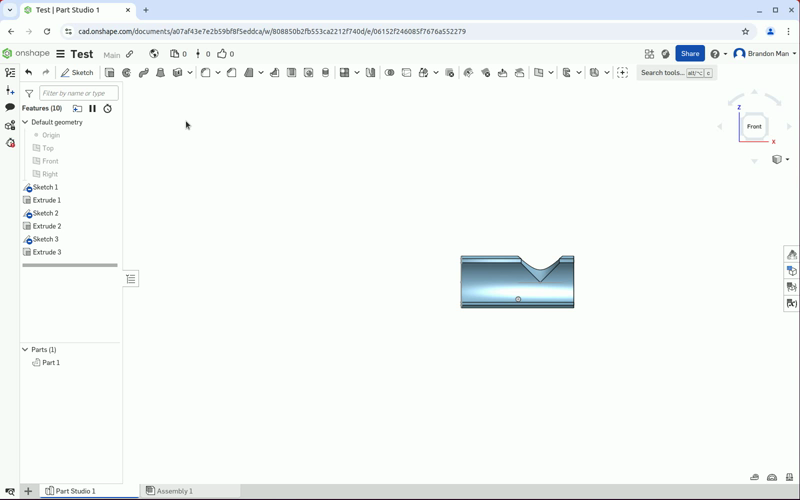
key(left, 2)
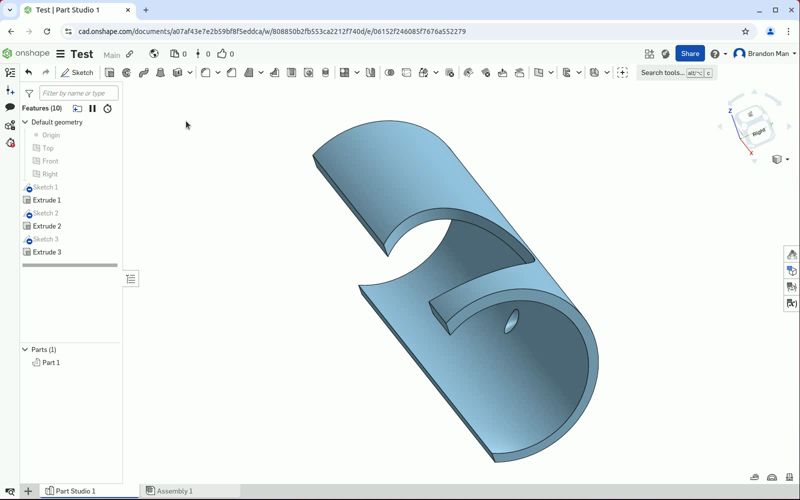
key(down, 2)
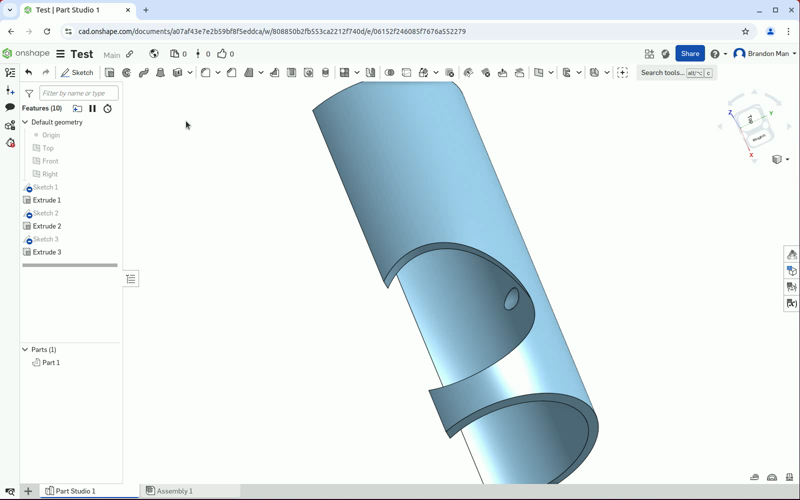
key(up, 2)
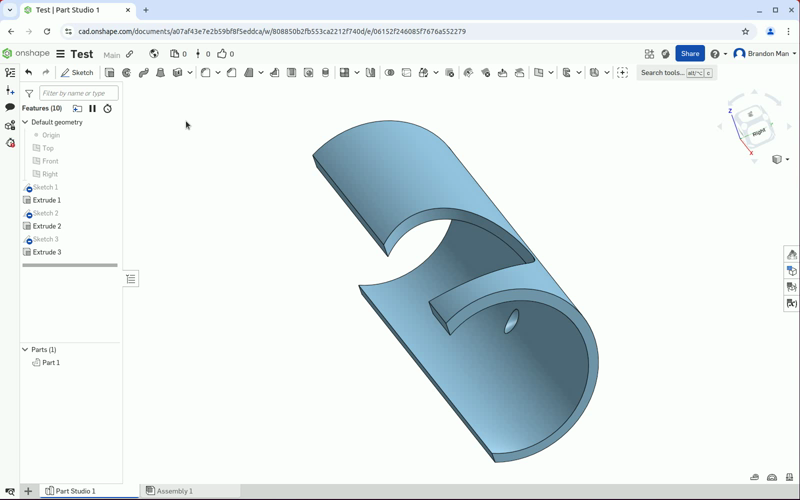
key(right, 2)
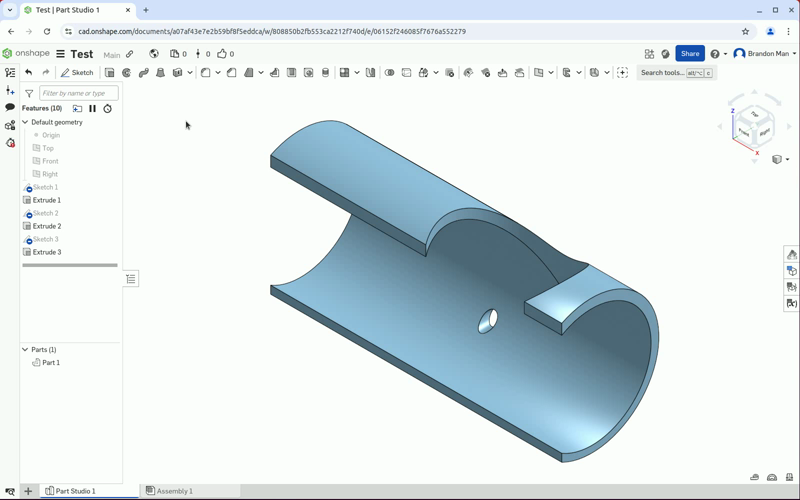
mouse_move(73, 189)
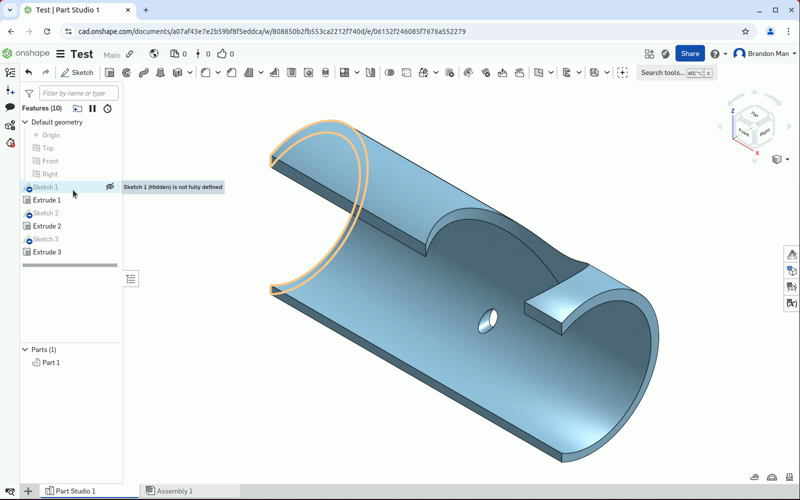
click(73, 189)